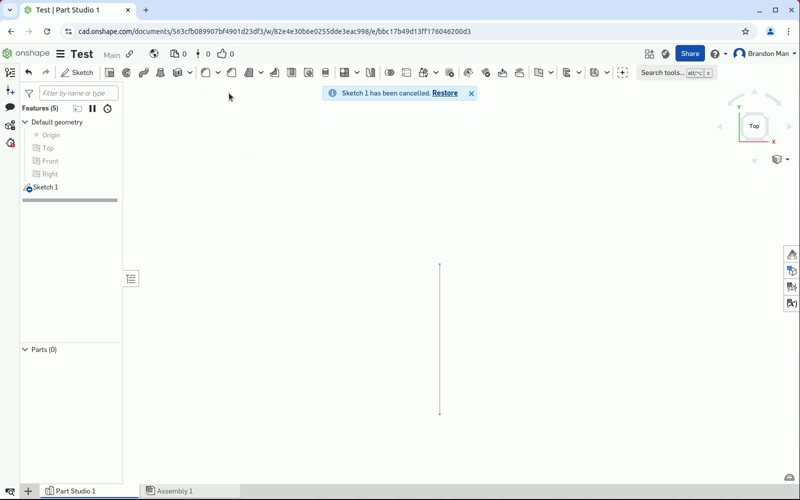
key(shift+h)
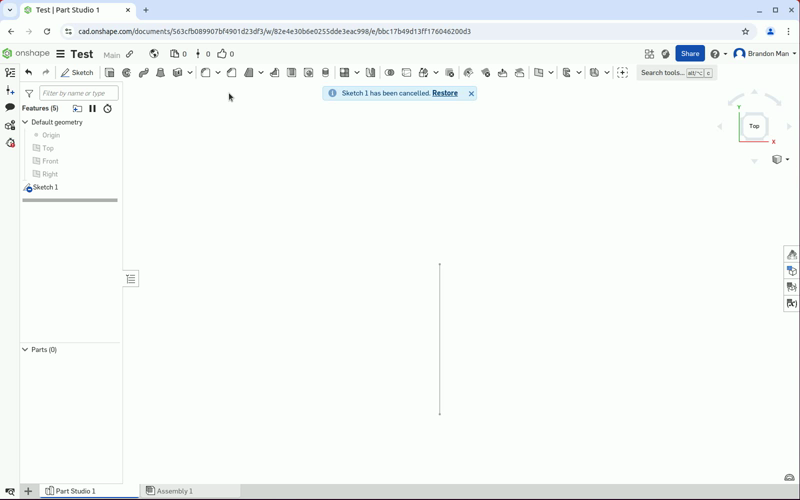
key(shift+s)
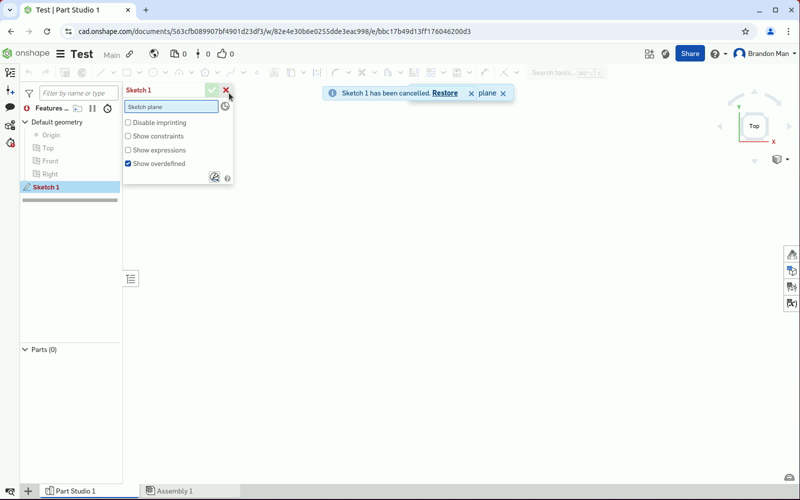
mouse_move(73, 150)
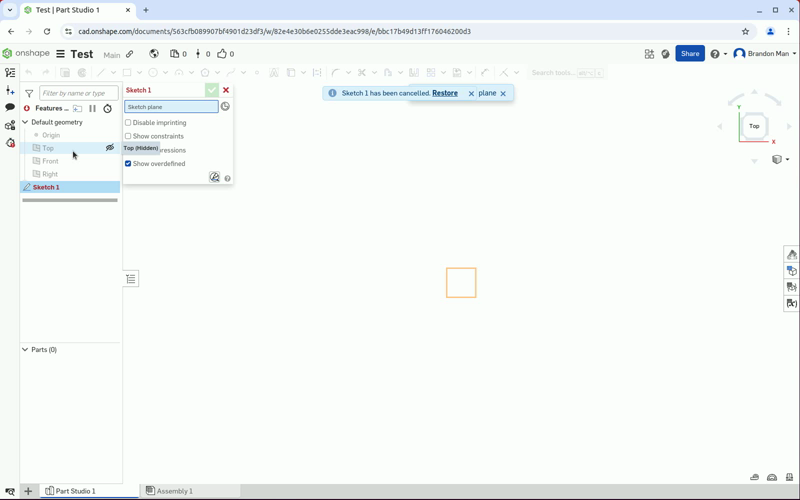
click(73, 150)
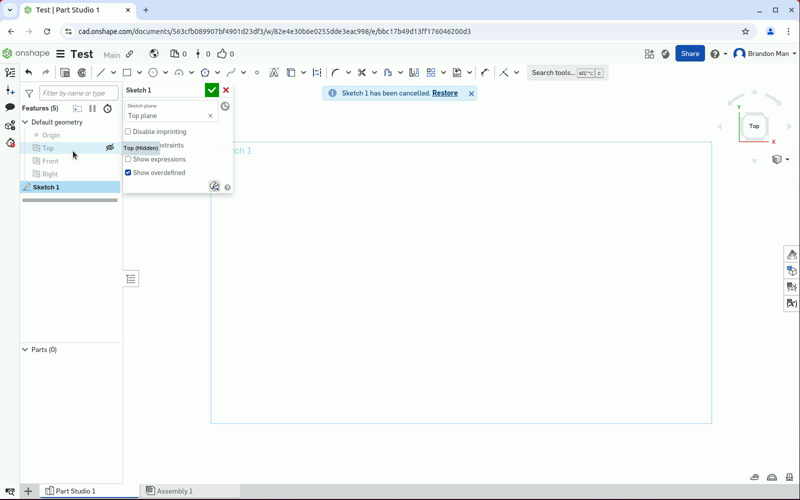
mouse_move(73, 352)
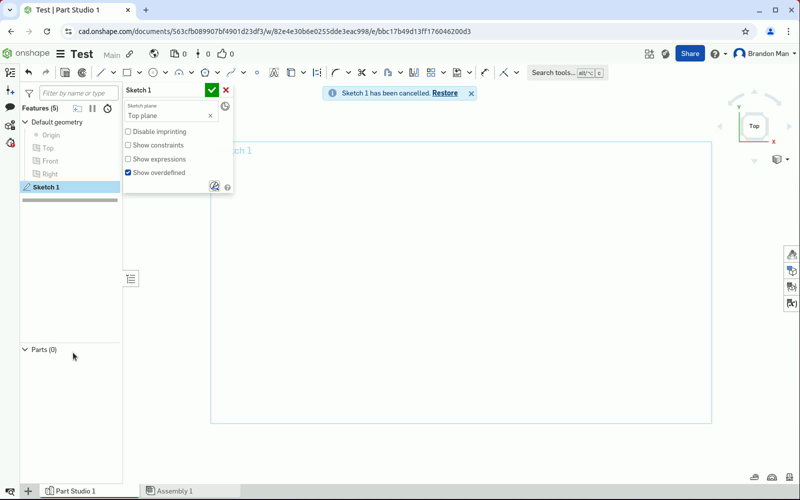
key(y)
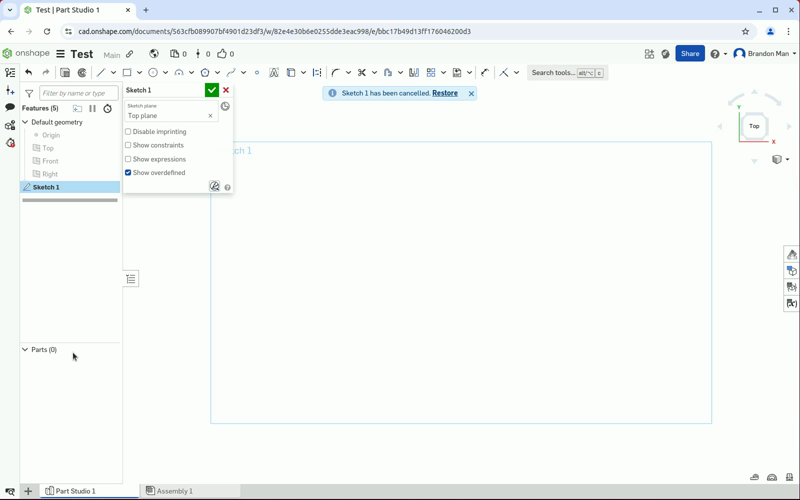
key(l)
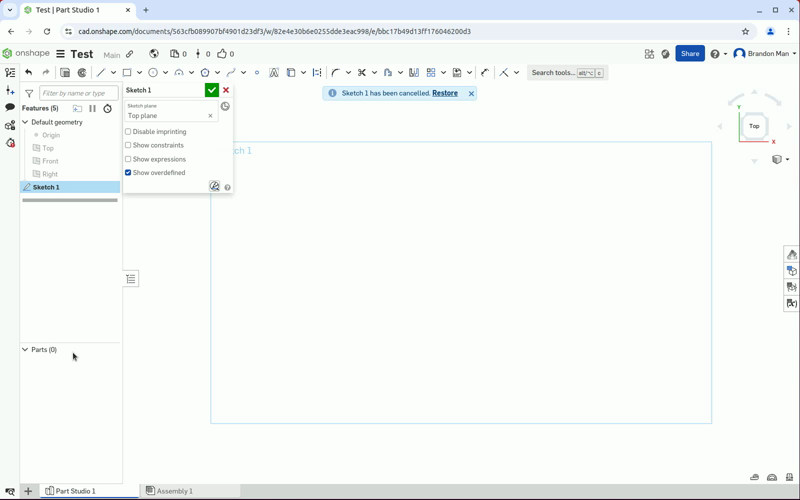
key_down(shift)
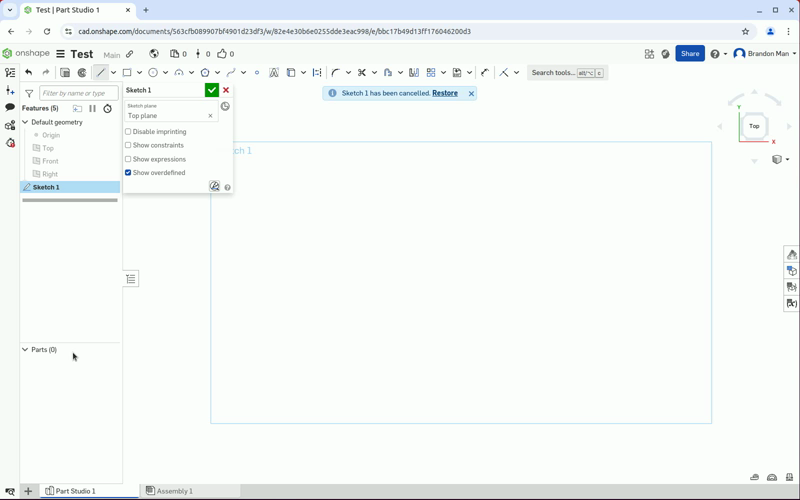
mouse_move(459, 282)
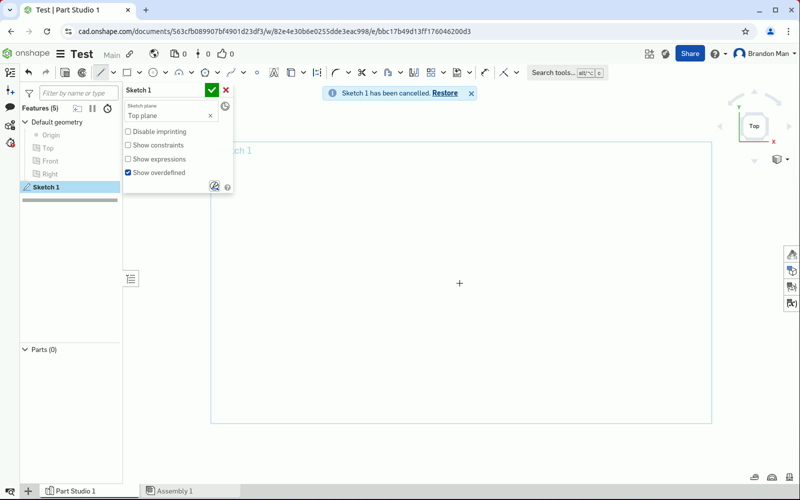
click(459, 282)
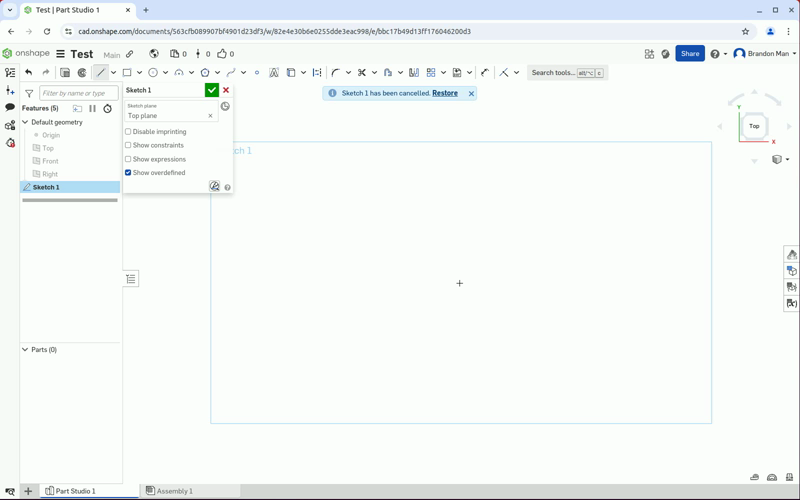
key_up(shift)
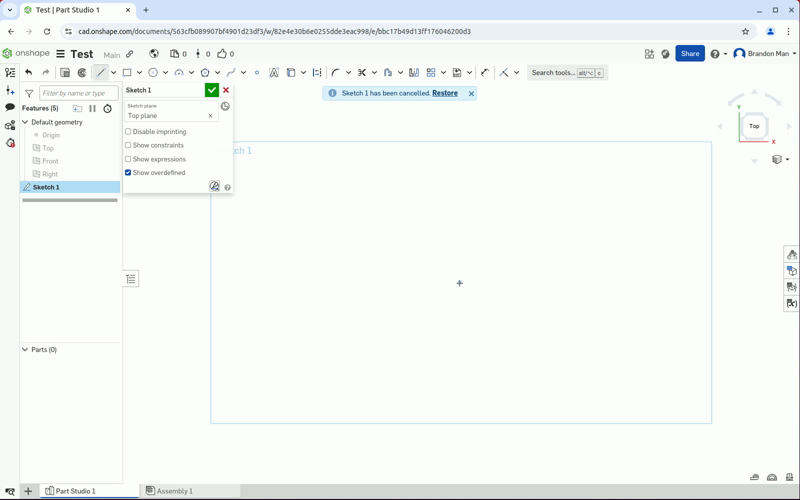
key_down(shift)
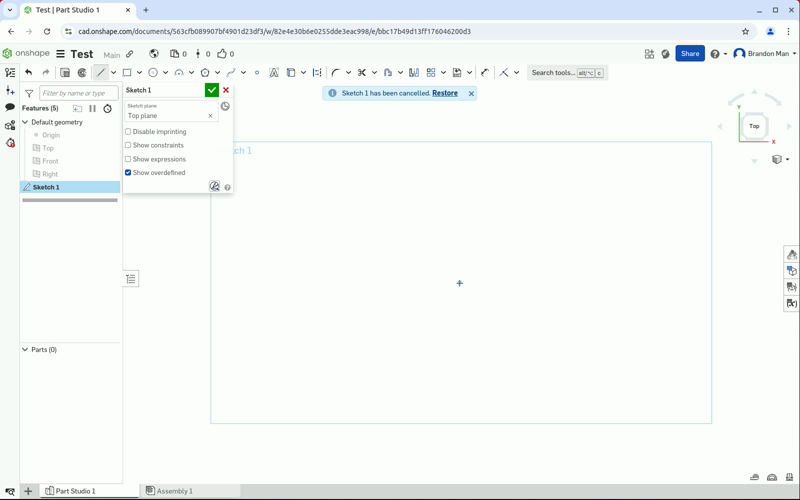
mouse_move(489, 282)
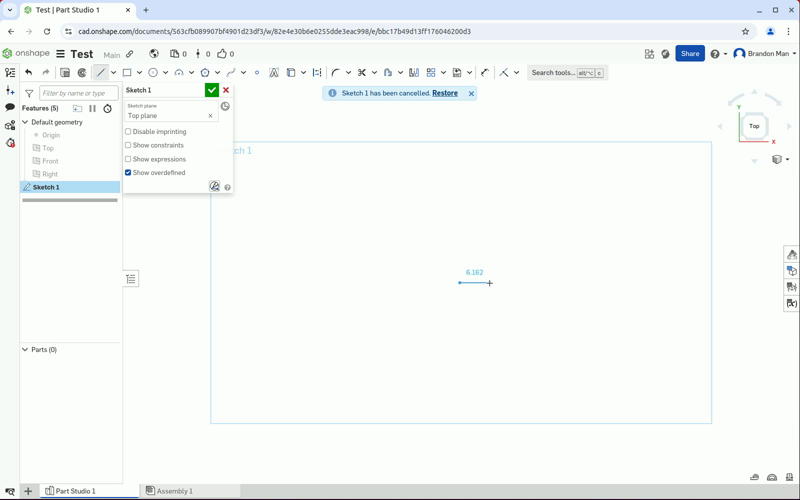
mouse_move(461, 282)
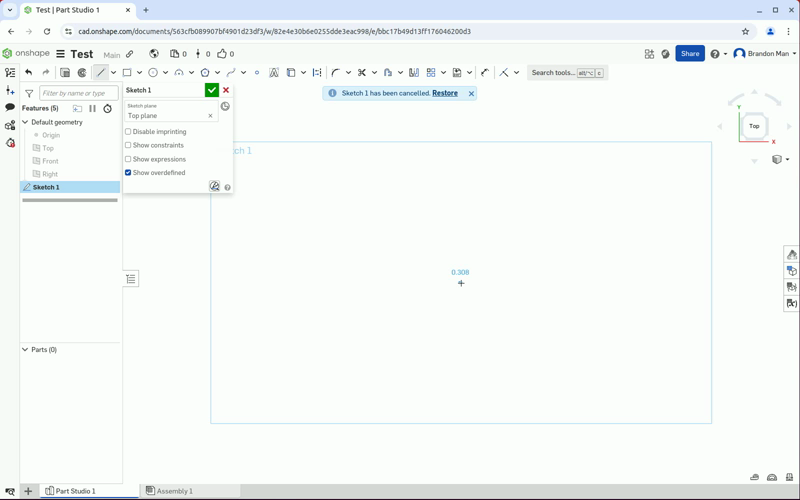
scroll(6)
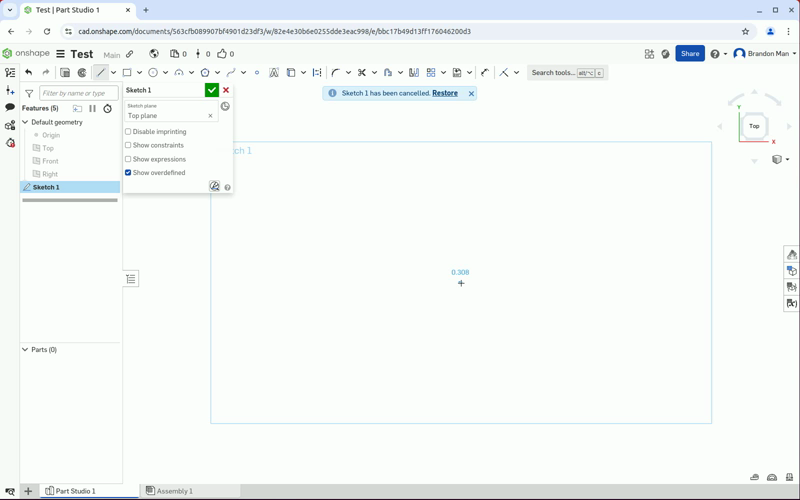
scroll(6)
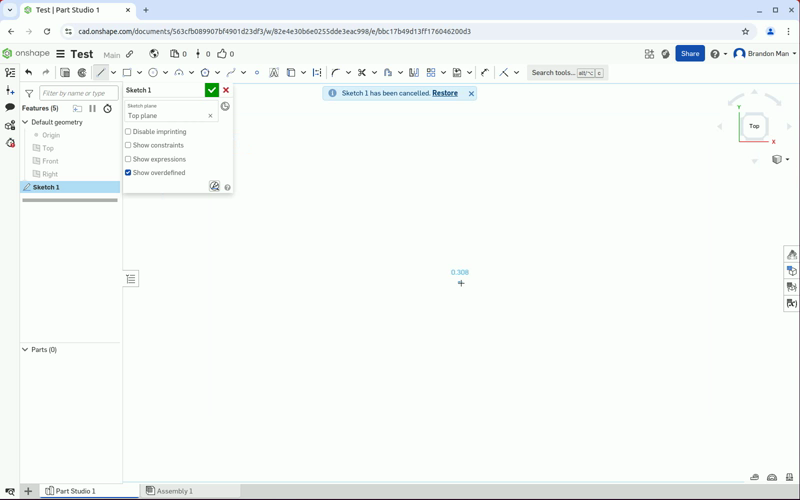
scroll(6)
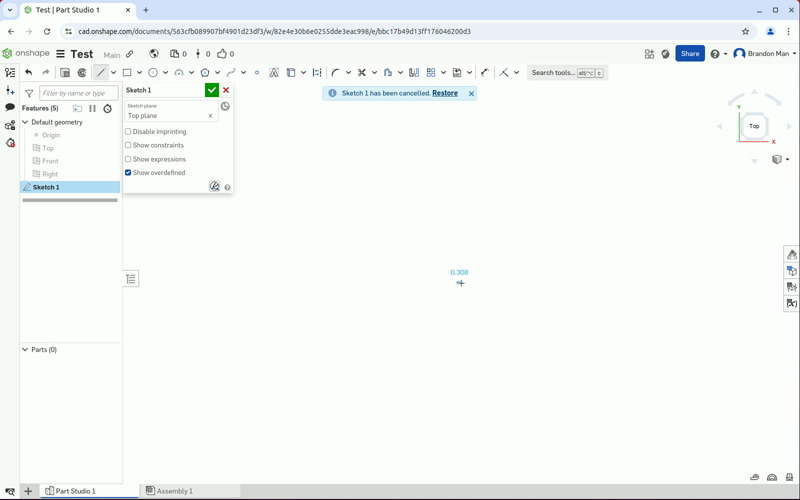
scroll(6)
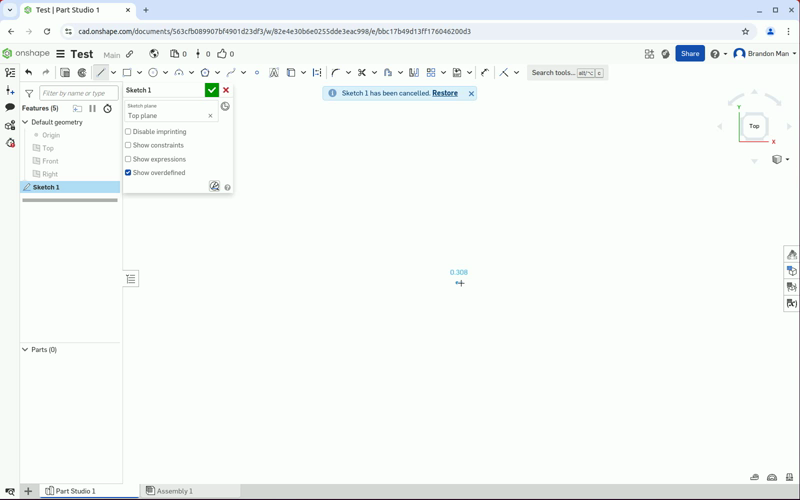
scroll(6)
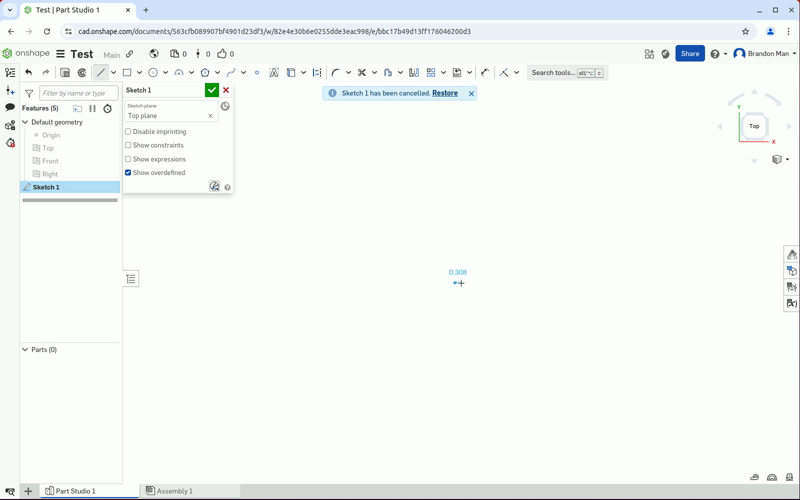
scroll(6)
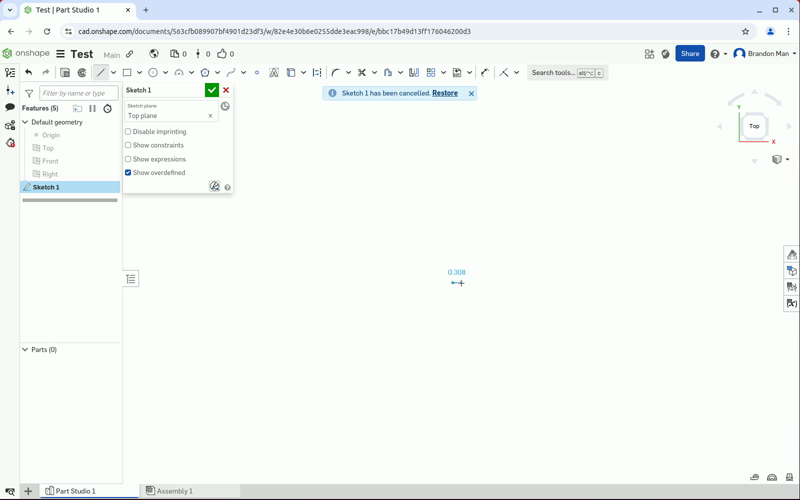
scroll(6)
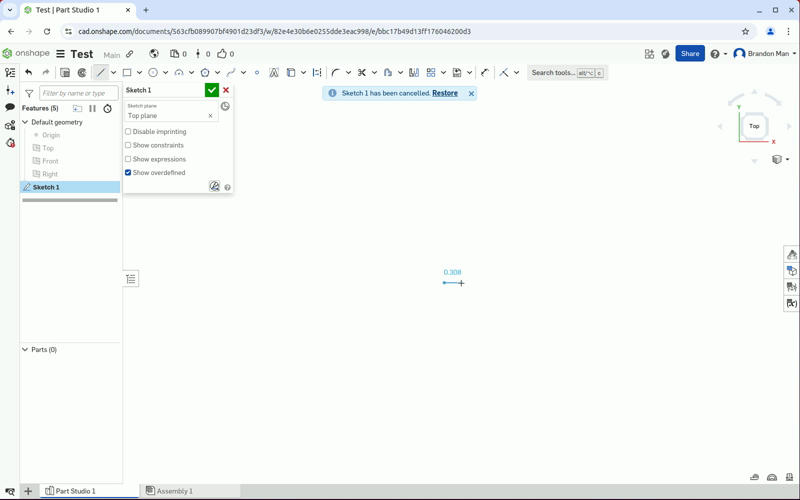
click(461, 282)
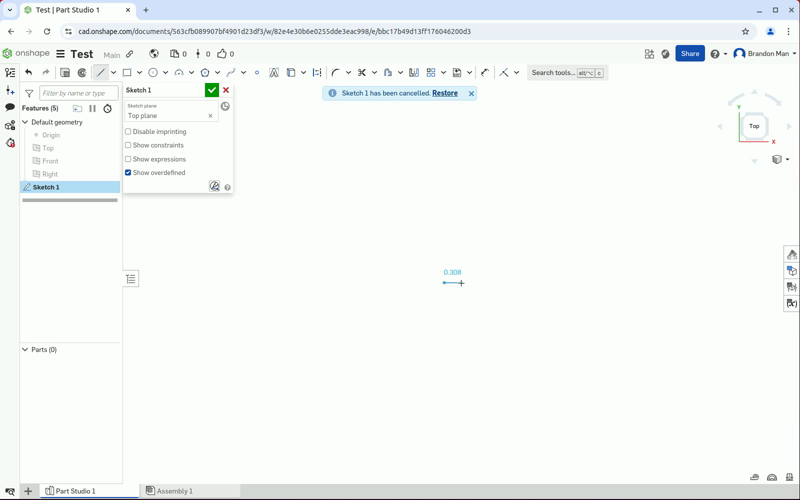
scroll(-6)
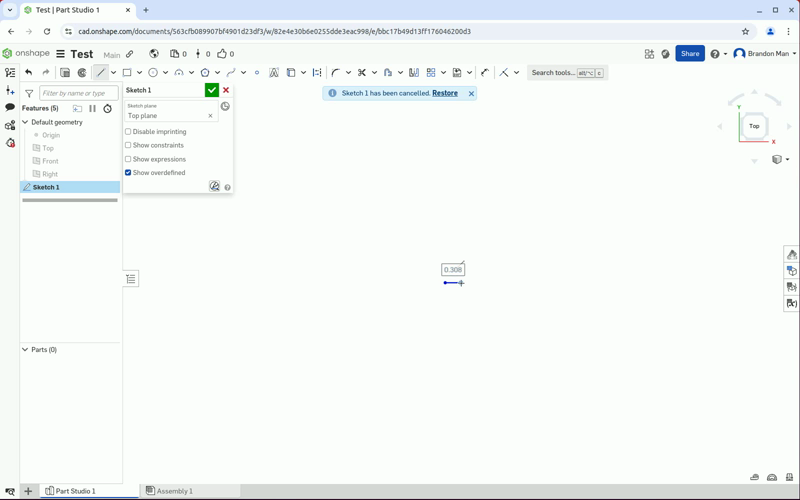
scroll(-6)
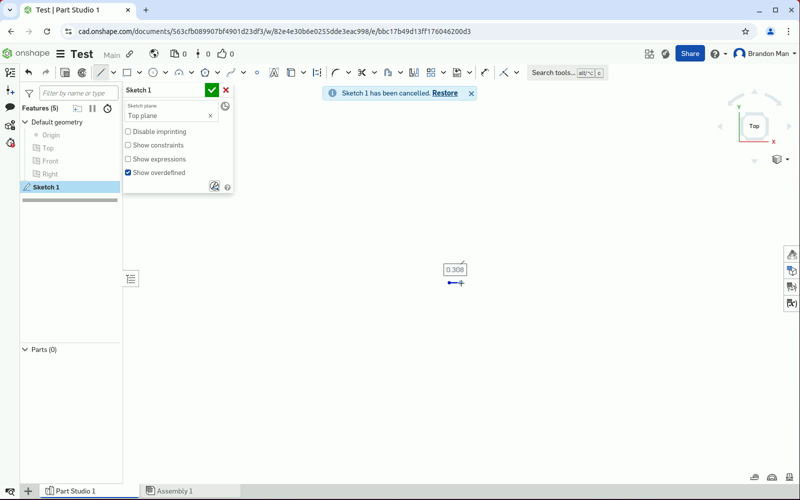
scroll(-6)
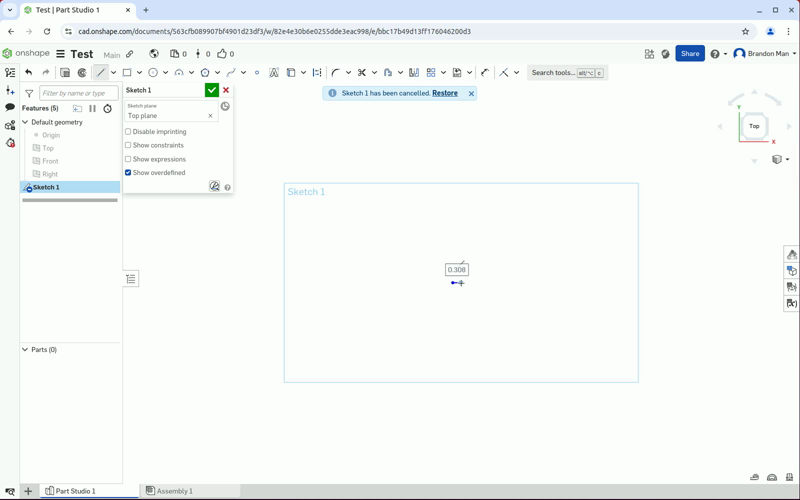
scroll(-6)
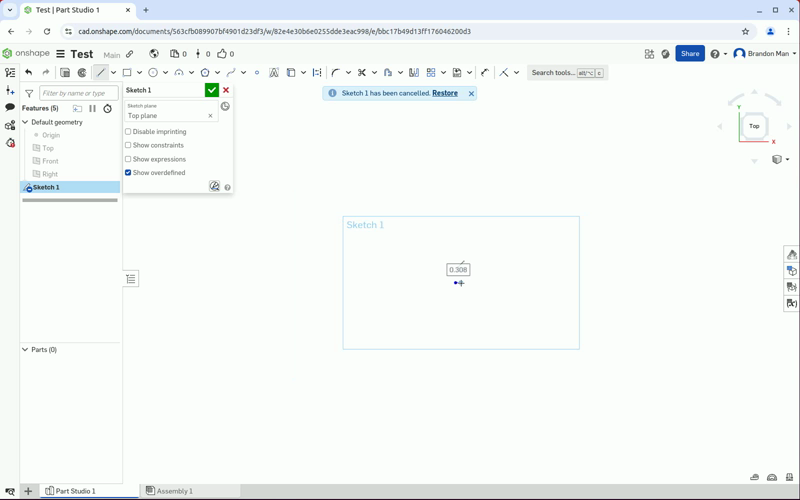
scroll(-6)
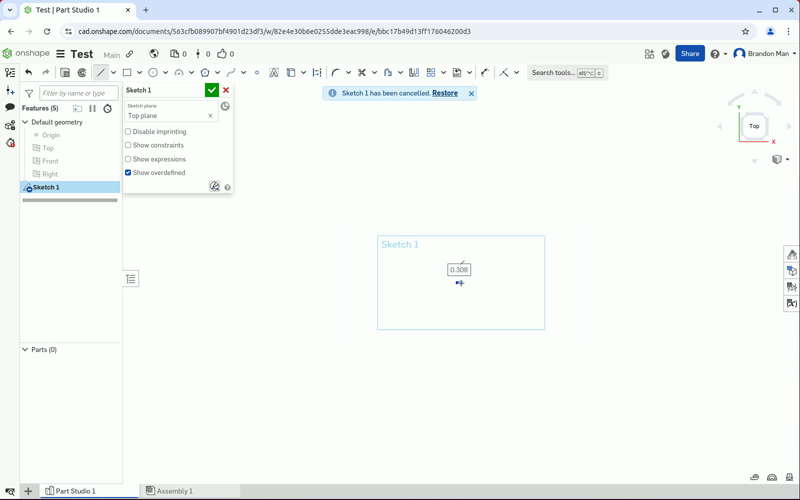
scroll(-6)
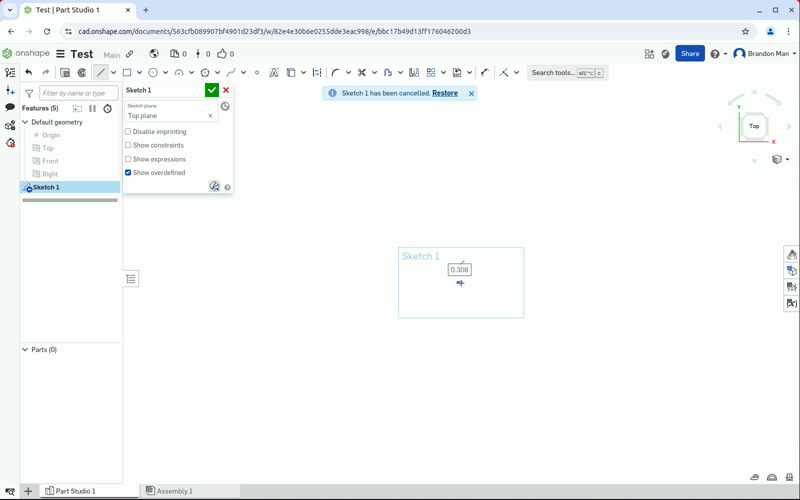
scroll(-6)
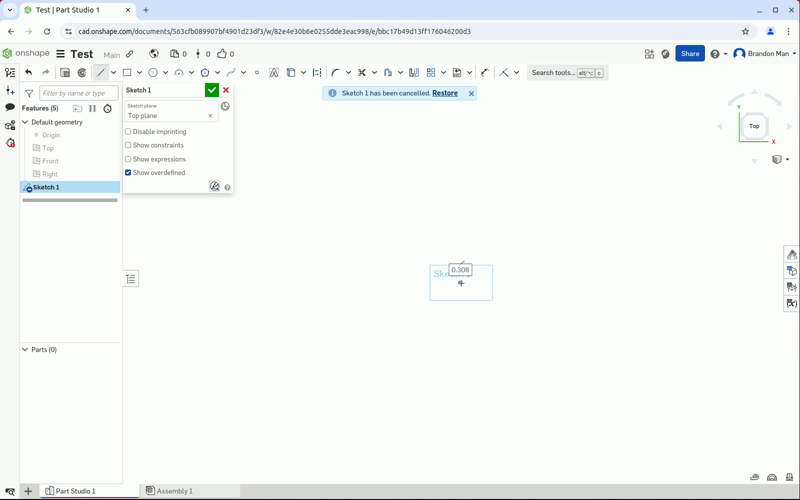
key_up(shift)
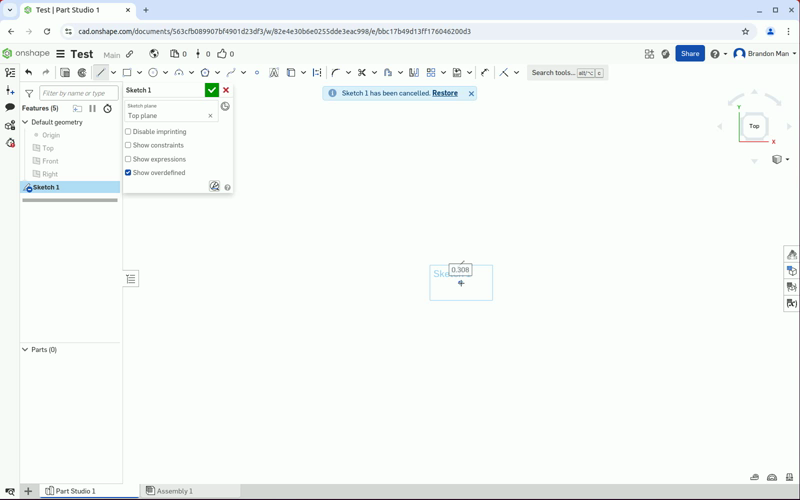
key_down(shift)
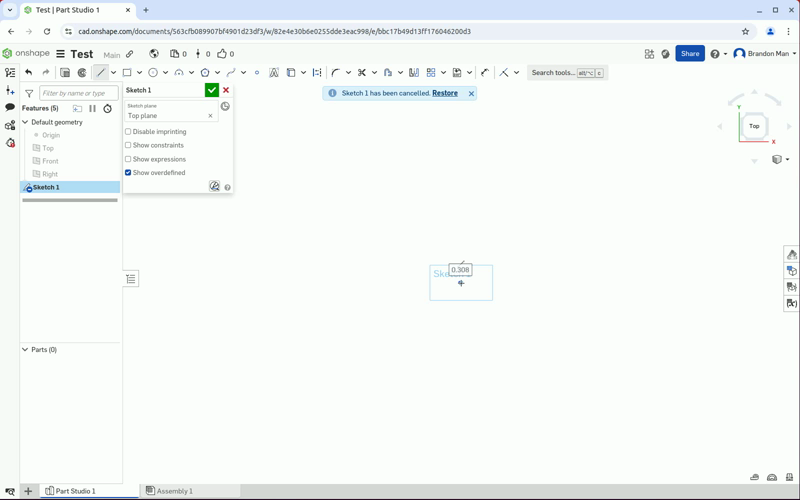
mouse_move(491, 282)
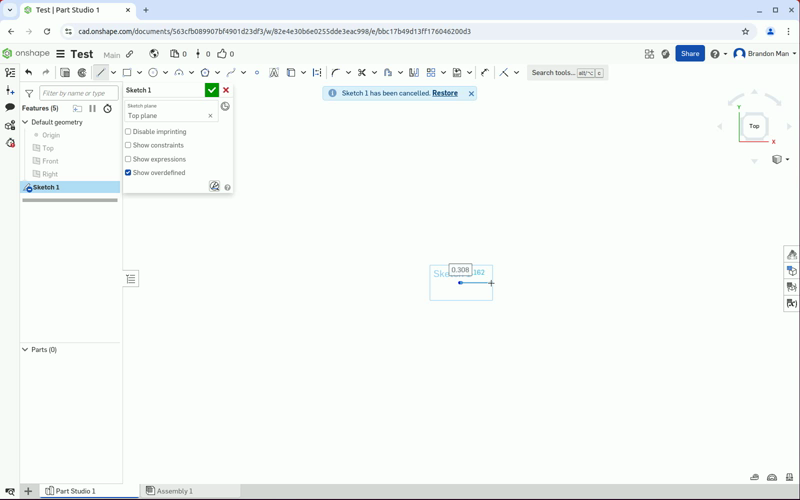
mouse_move(461, 253)
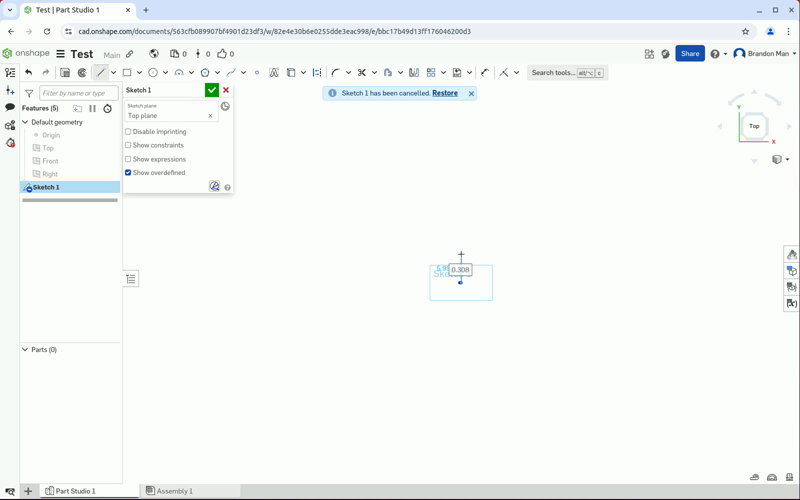
click(461, 253)
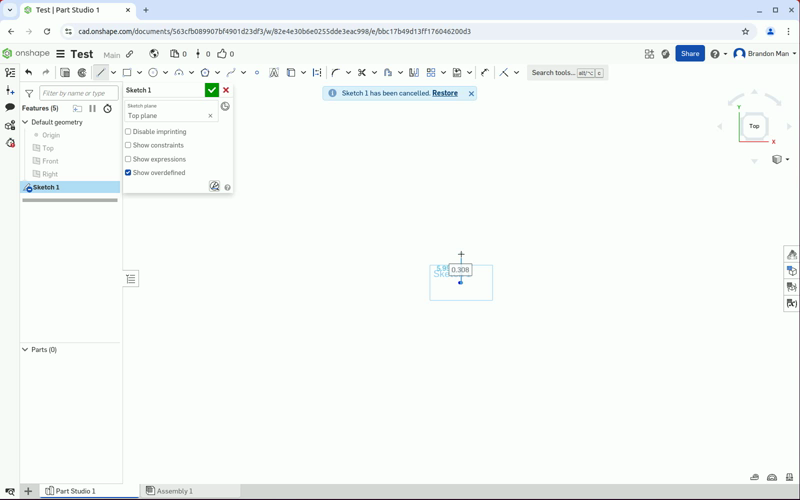
key_up(shift)
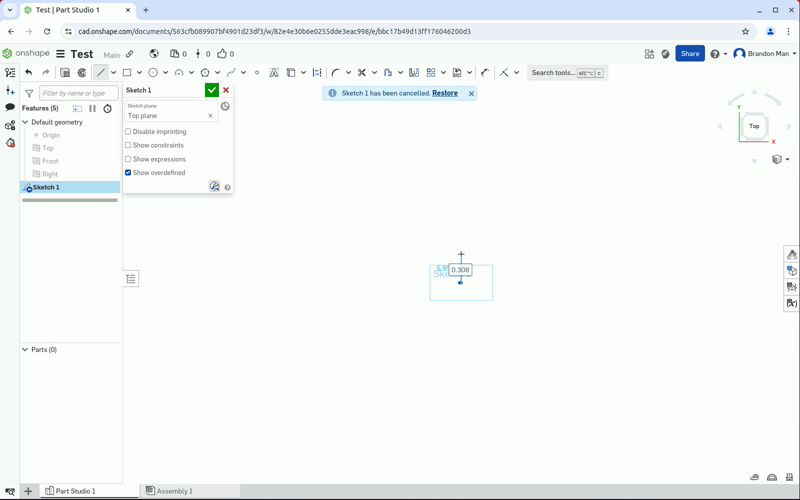
key_down(shift)
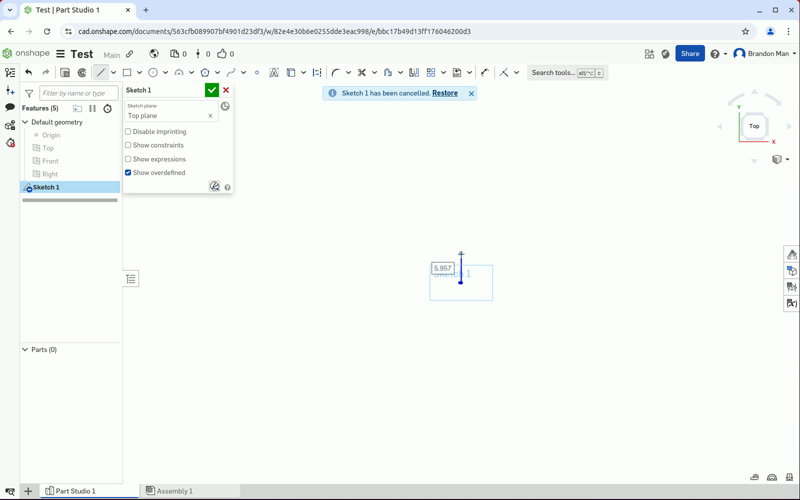
mouse_move(491, 253)
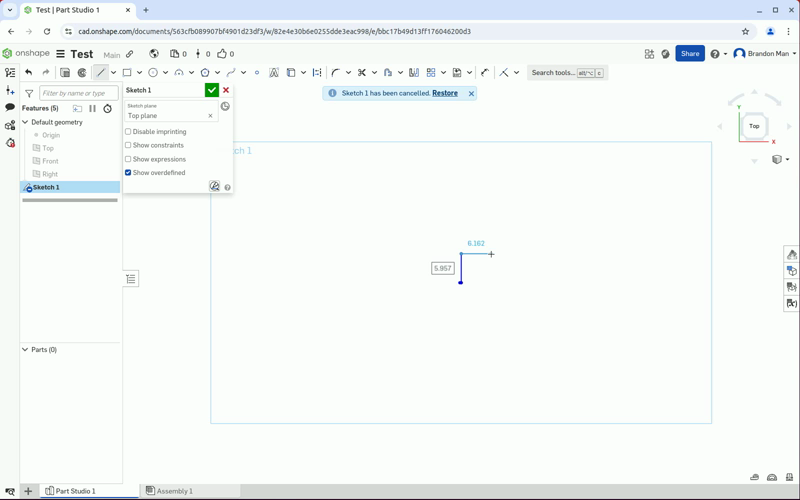
mouse_move(459, 253)
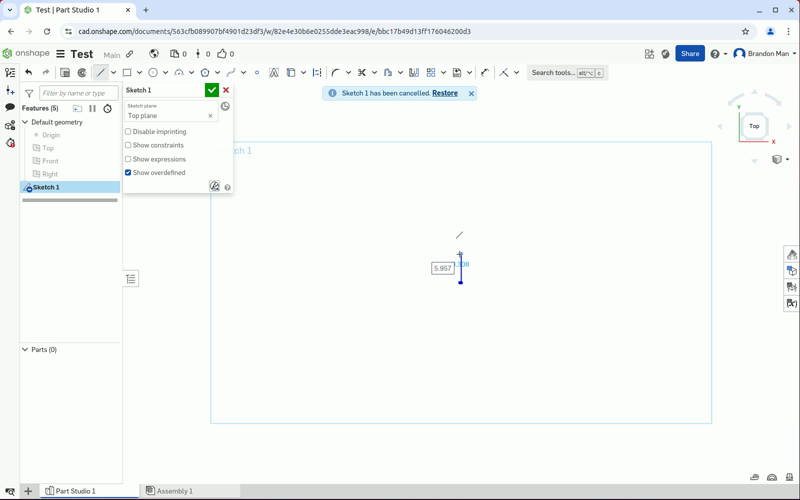
scroll(6)
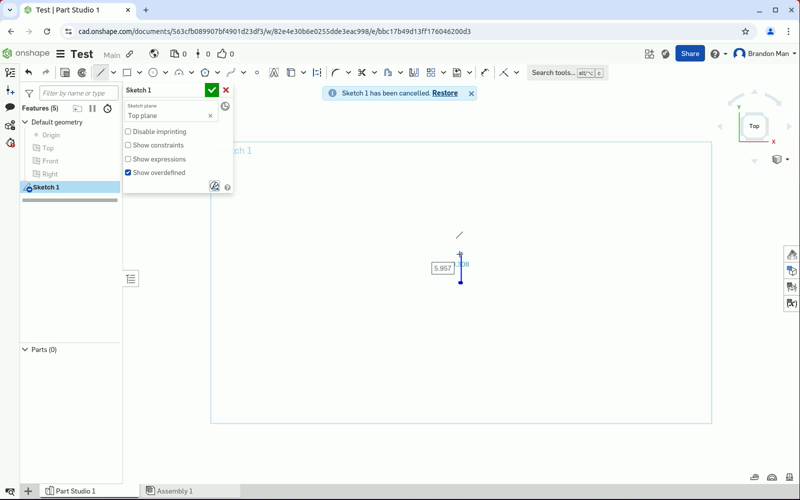
scroll(6)
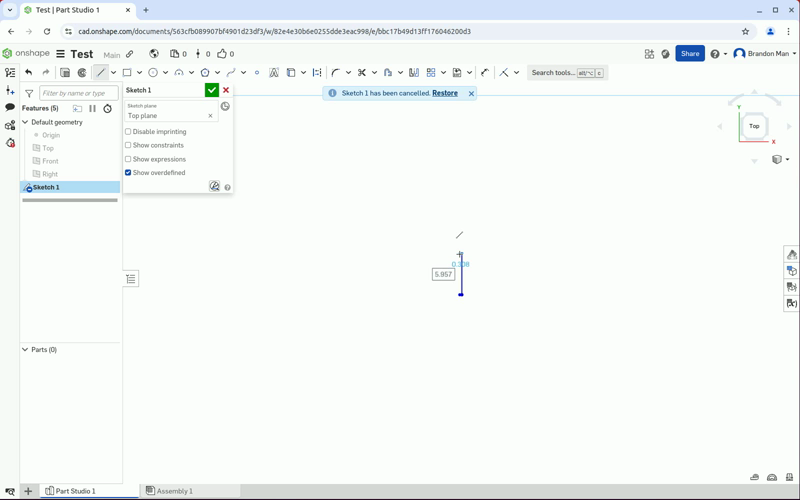
scroll(6)
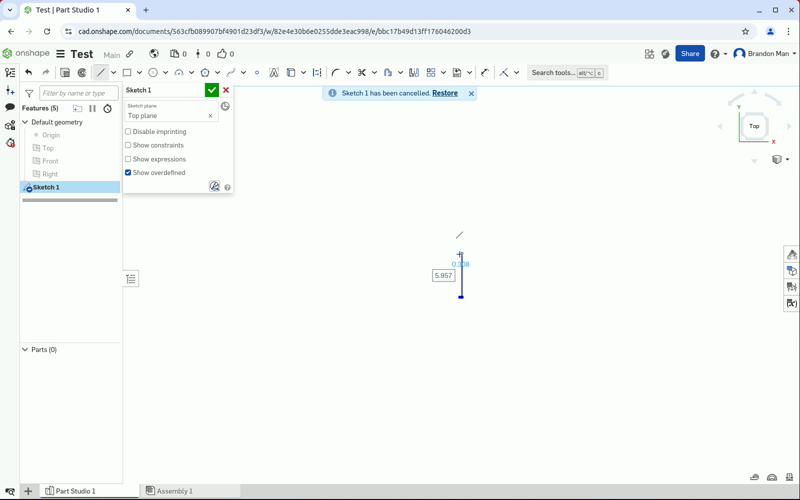
scroll(6)
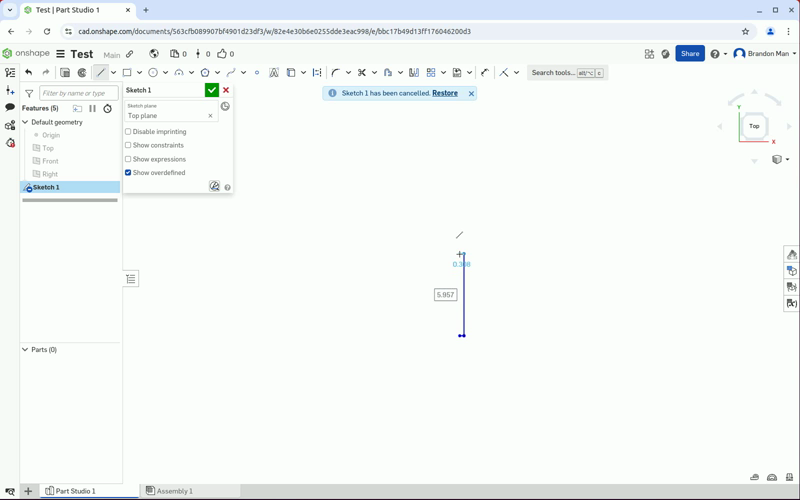
scroll(6)
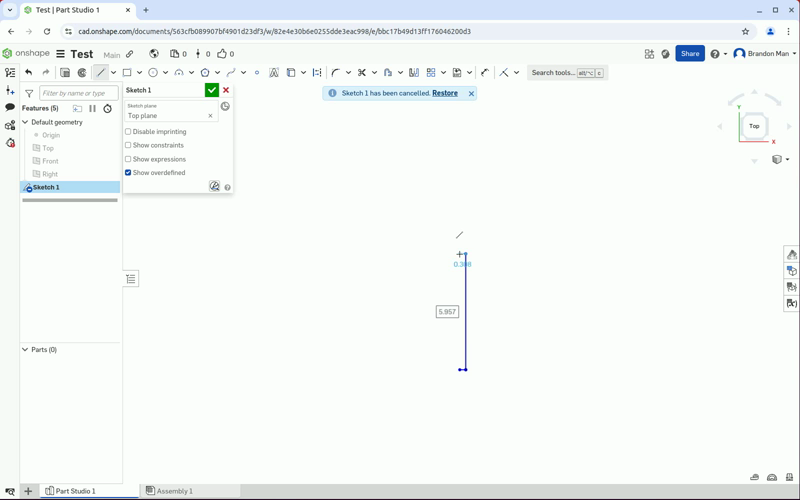
scroll(6)
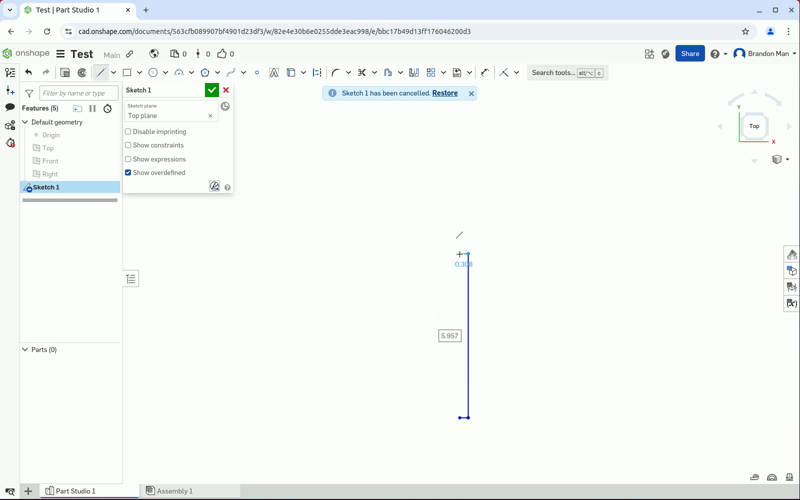
scroll(6)
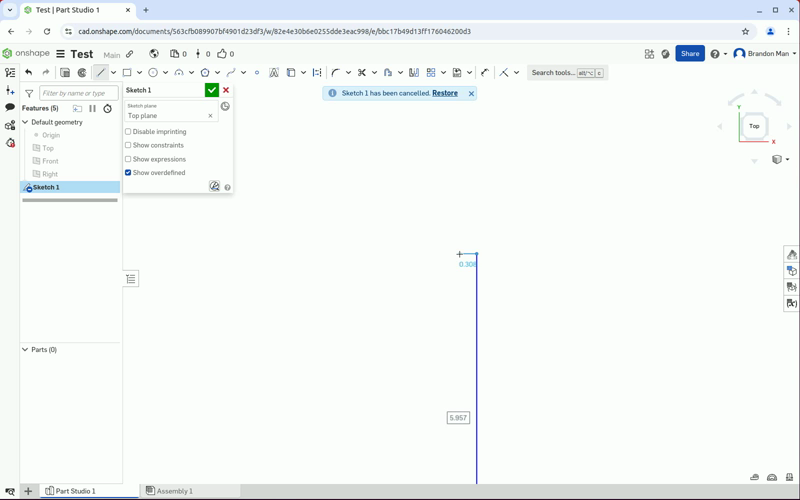
click(459, 253)
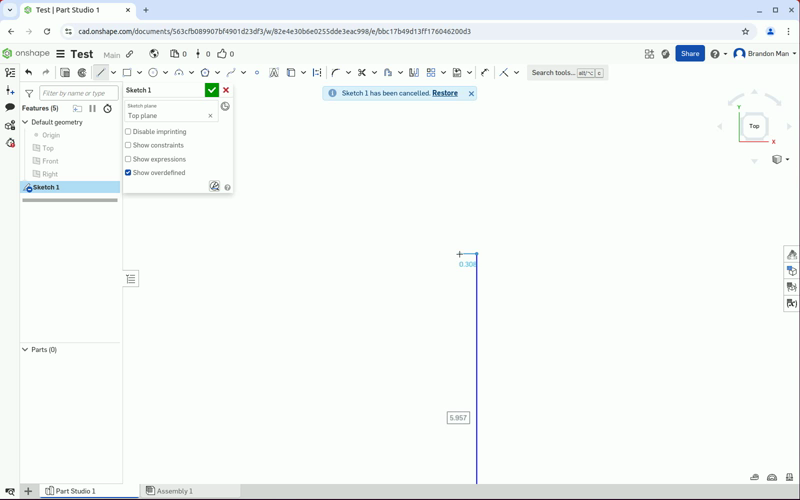
scroll(-6)
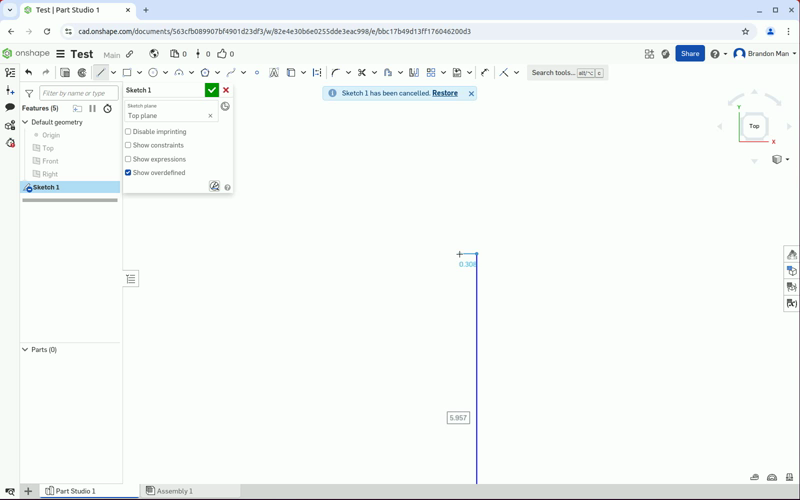
scroll(-6)
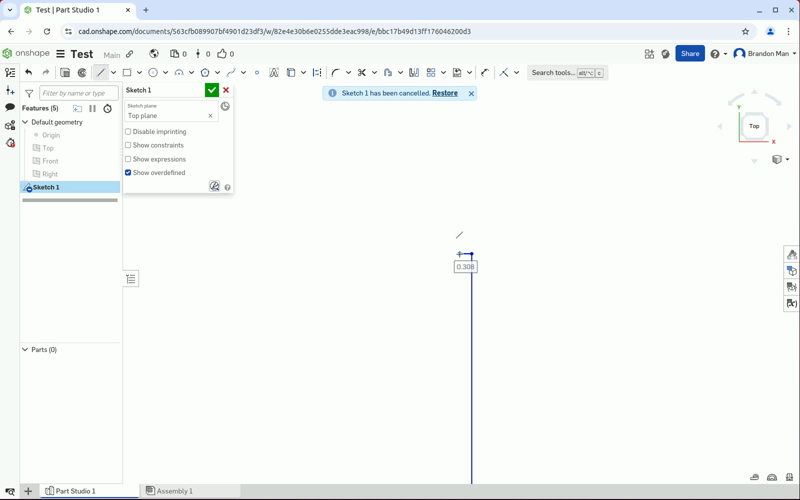
scroll(-6)
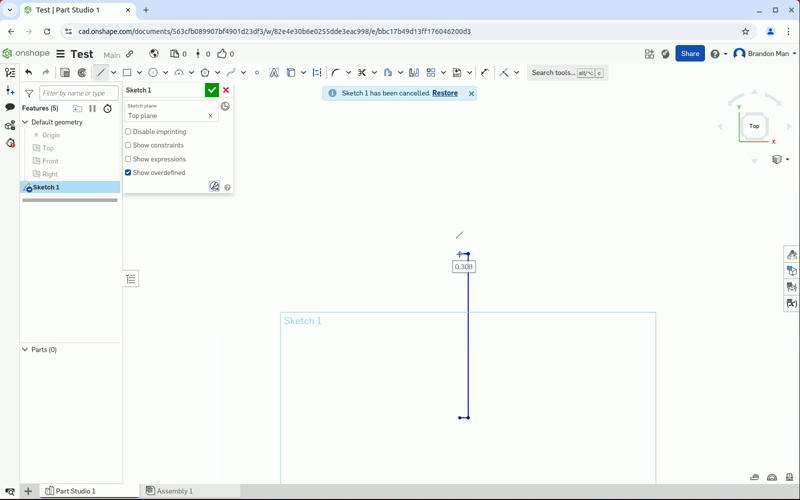
scroll(-6)
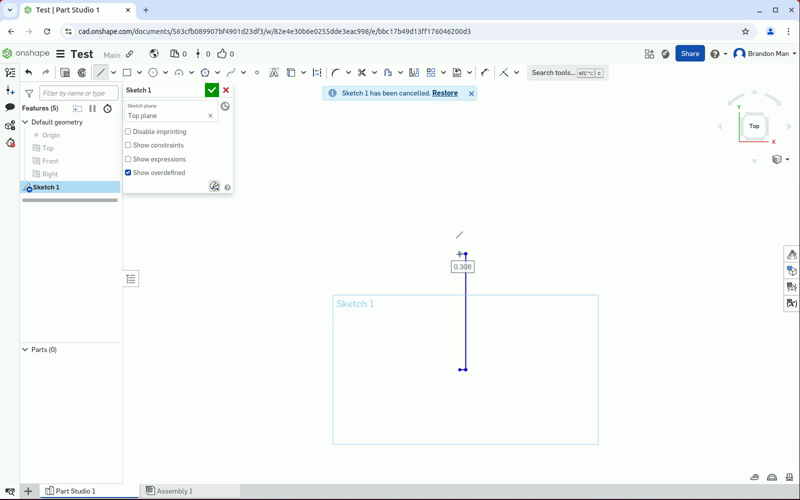
scroll(-6)
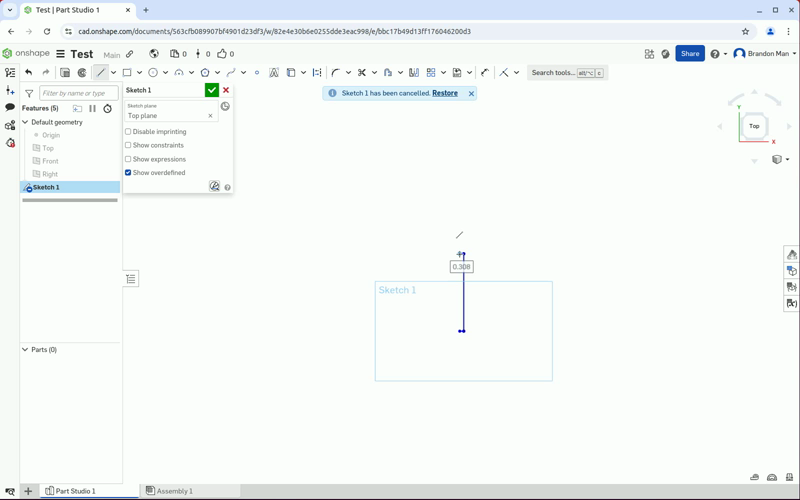
scroll(-6)
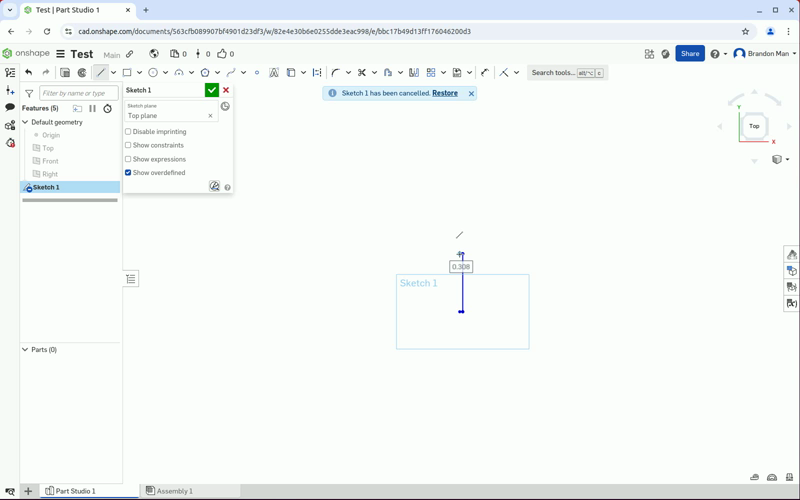
scroll(-6)
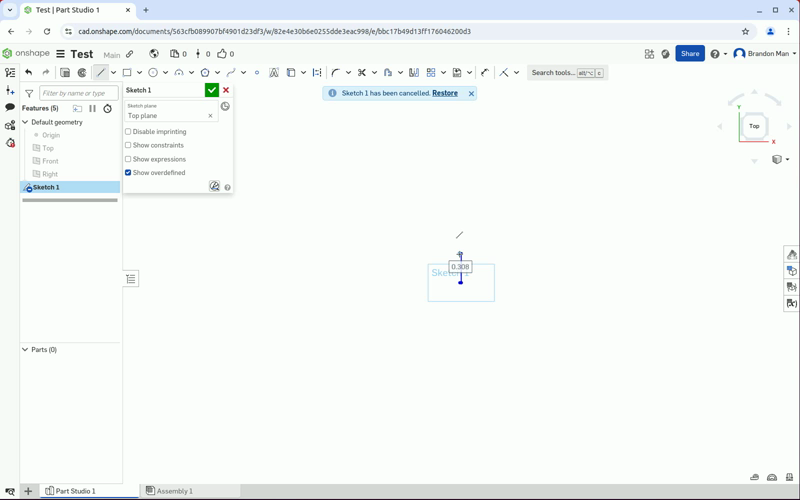
key_up(shift)
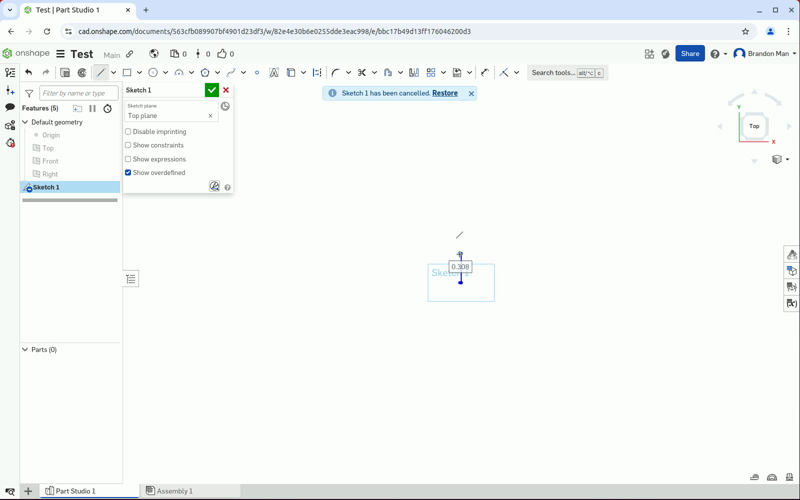
key_down(shift)
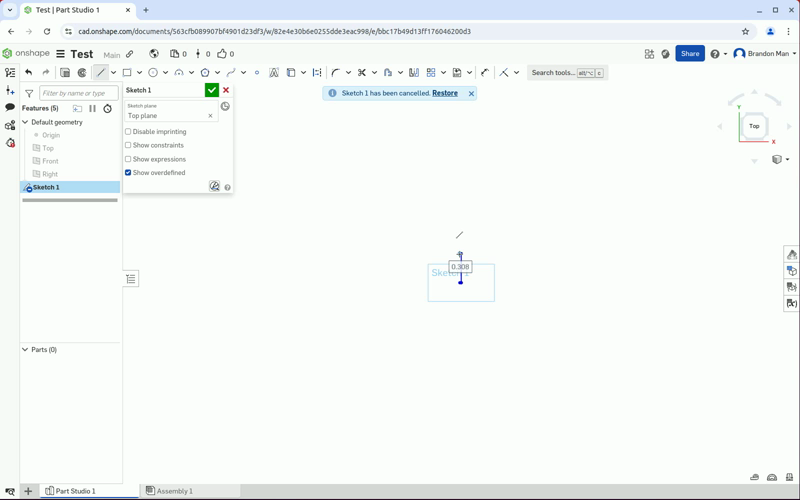
mouse_move(489, 253)
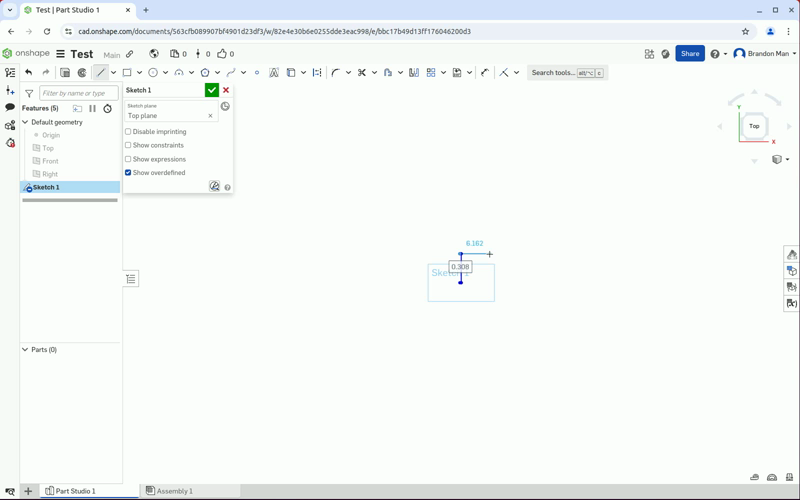
mouse_move(459, 255)
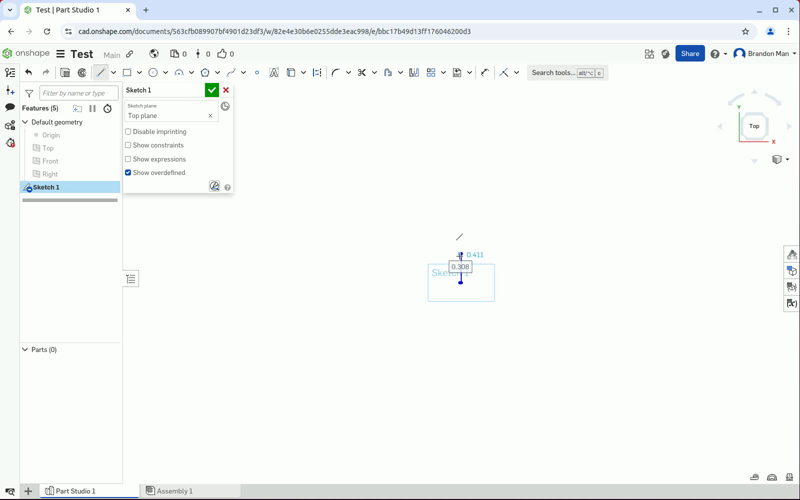
scroll(6)
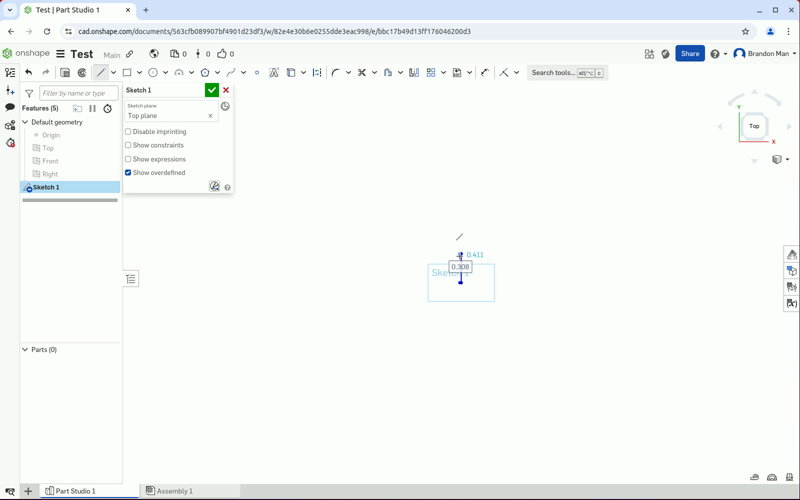
scroll(6)
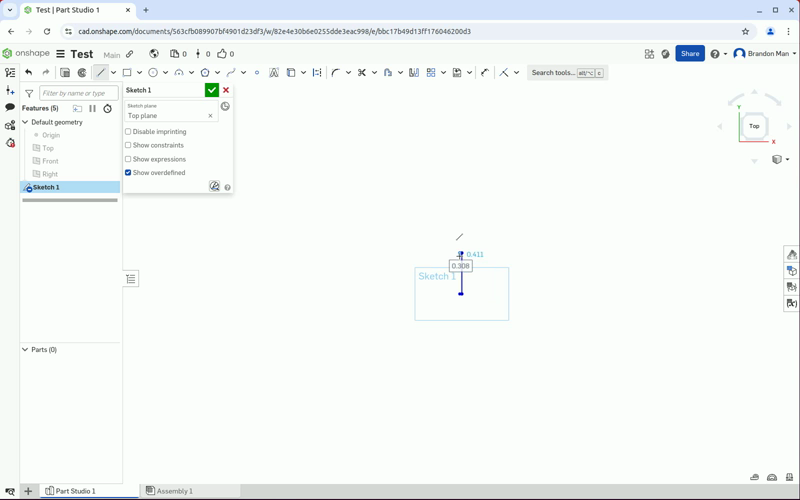
scroll(6)
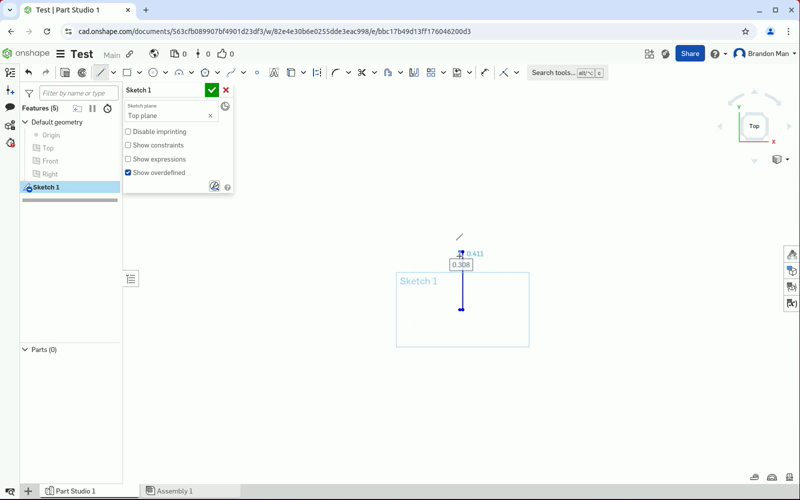
scroll(6)
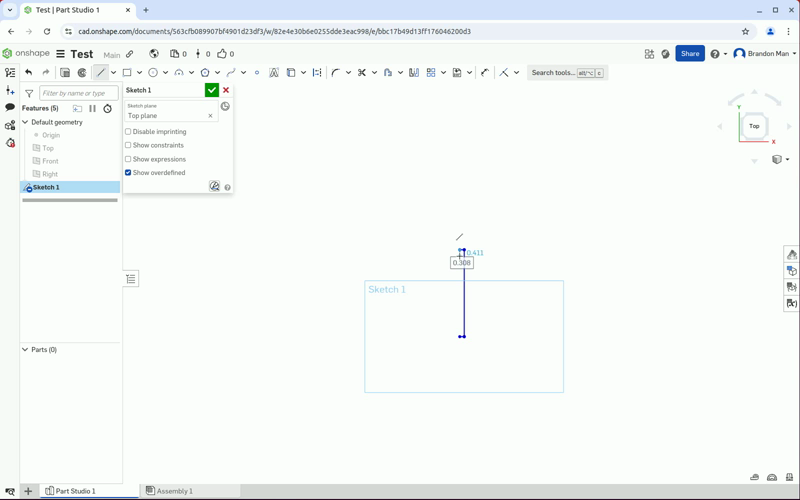
scroll(6)
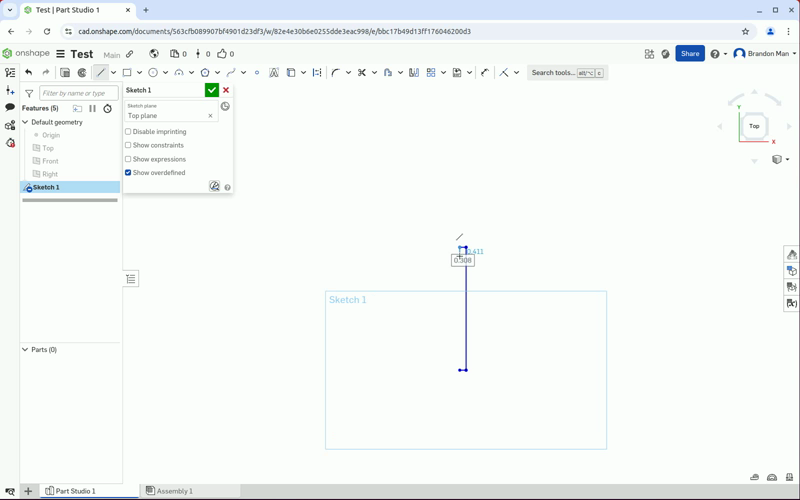
scroll(6)
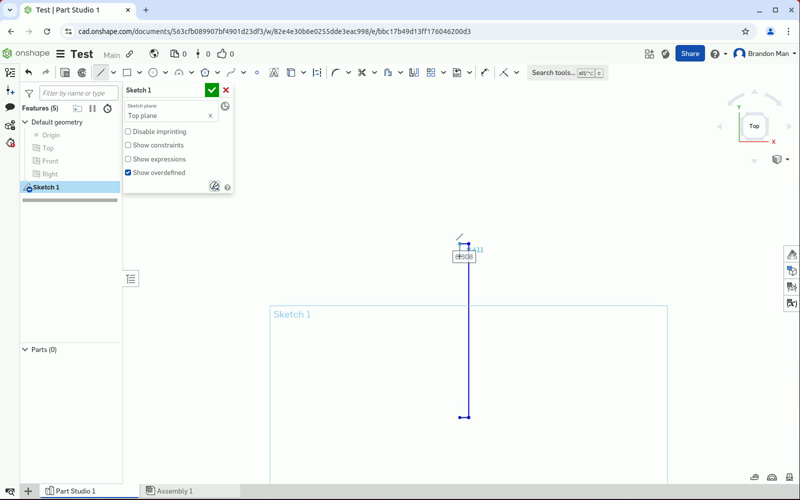
scroll(6)
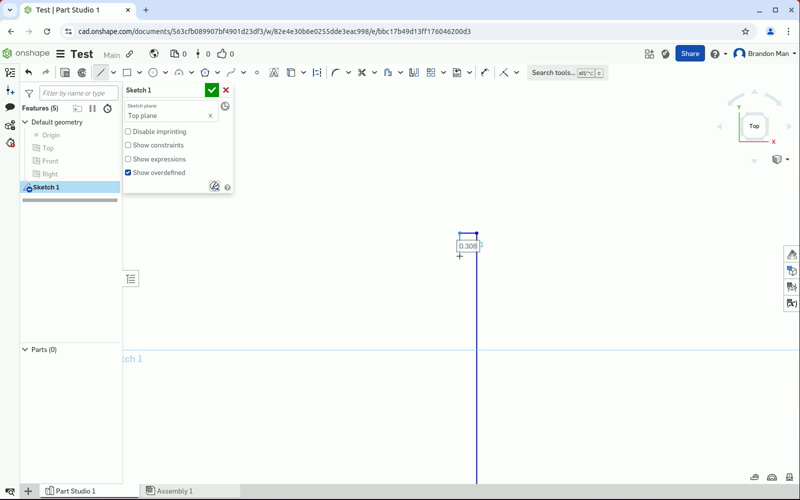
click(459, 255)
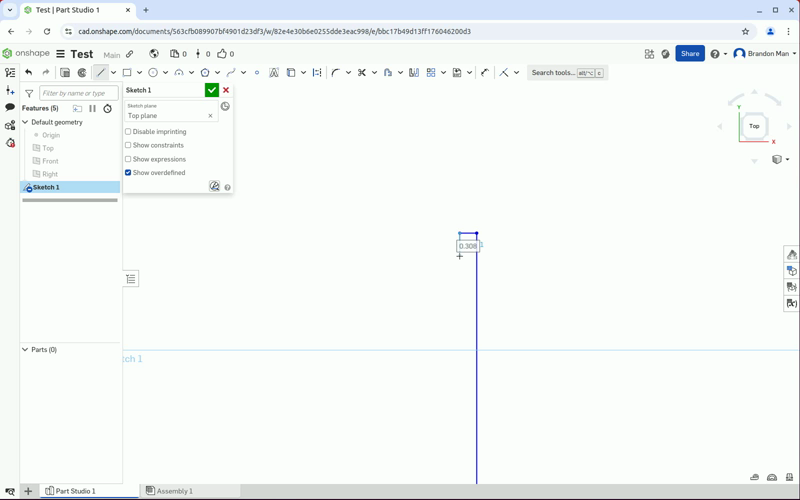
scroll(-6)
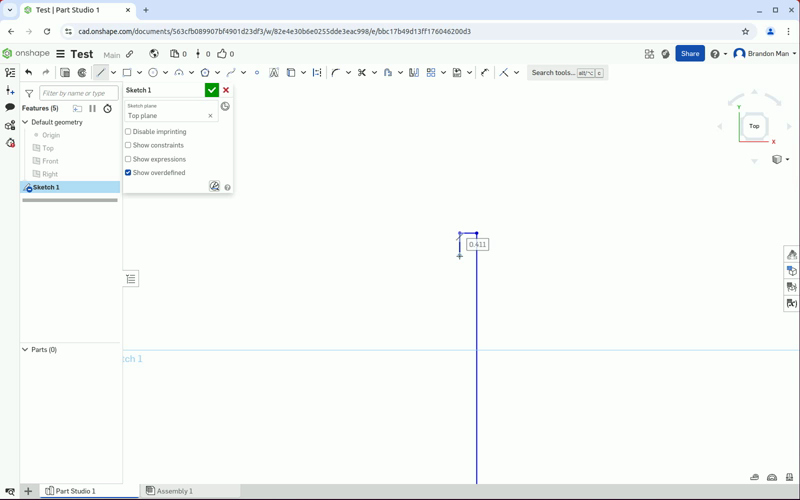
scroll(-6)
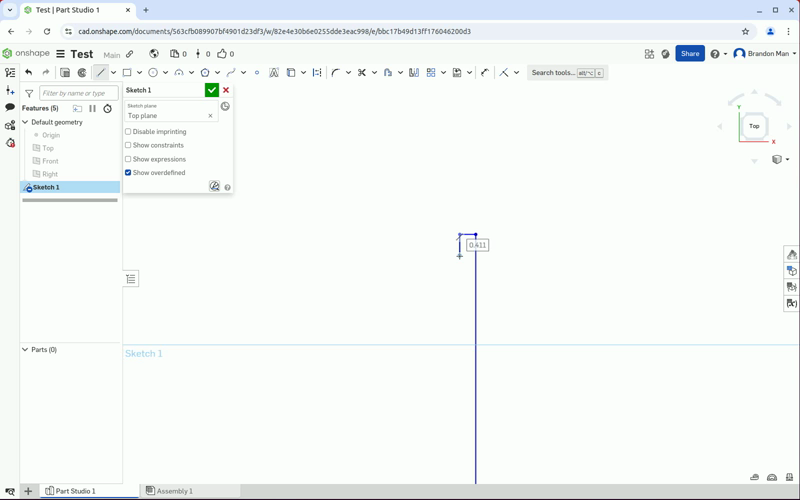
scroll(-6)
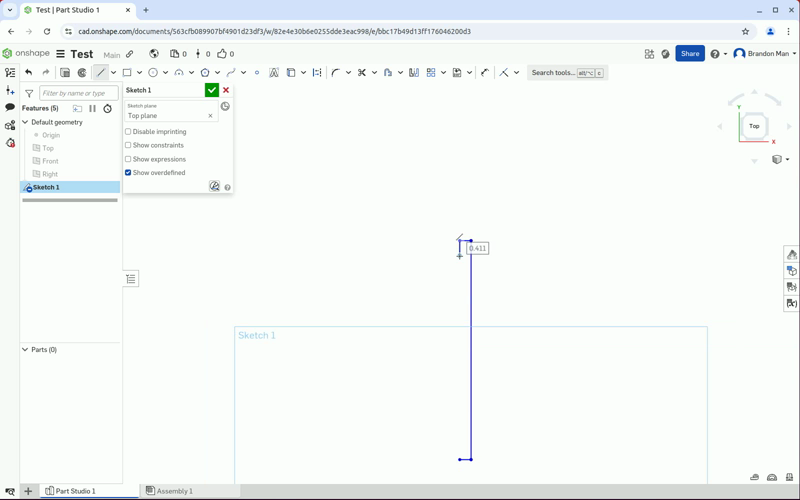
scroll(-6)
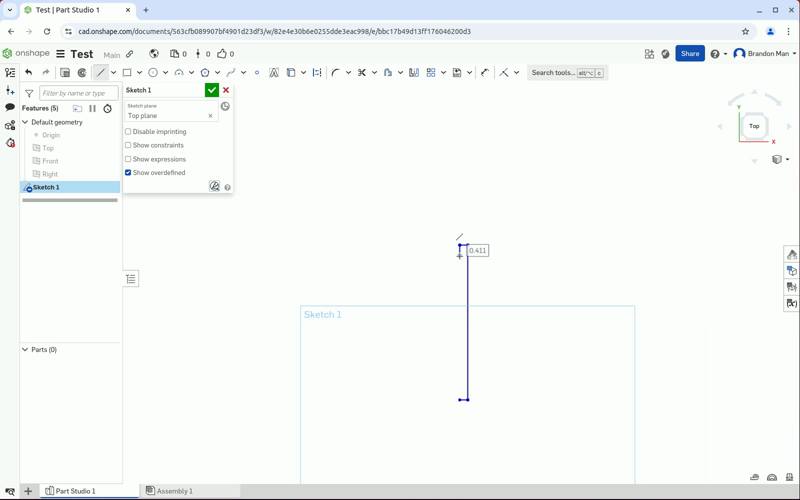
scroll(-6)
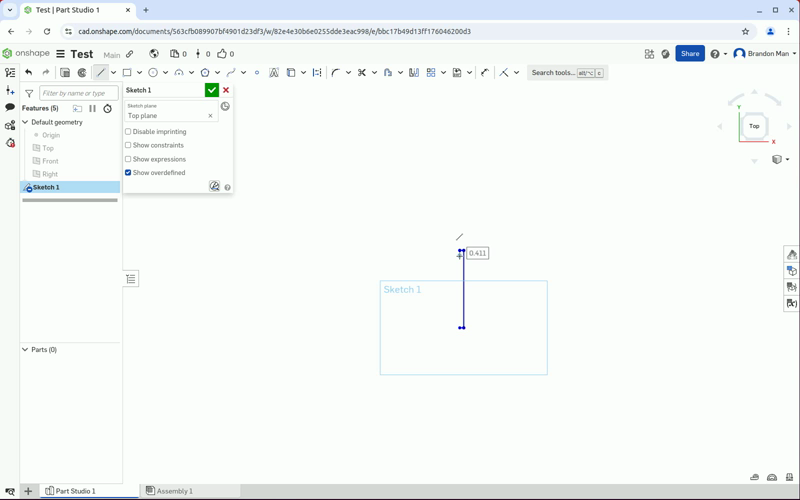
scroll(-6)
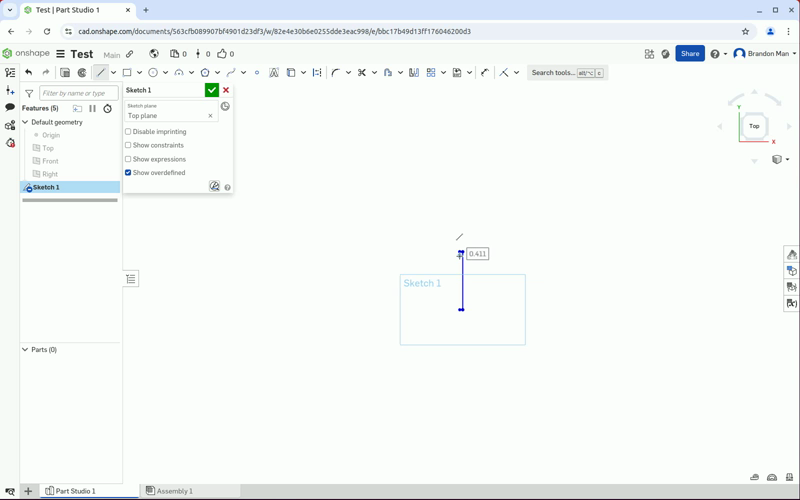
scroll(-6)
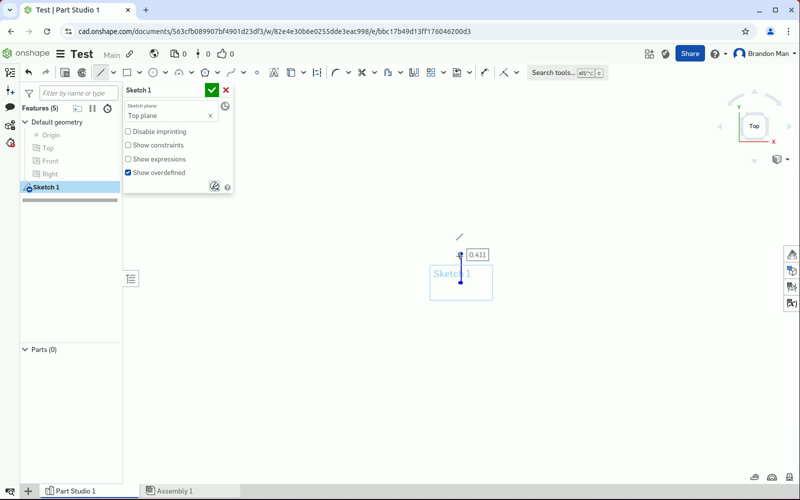
key_up(shift)
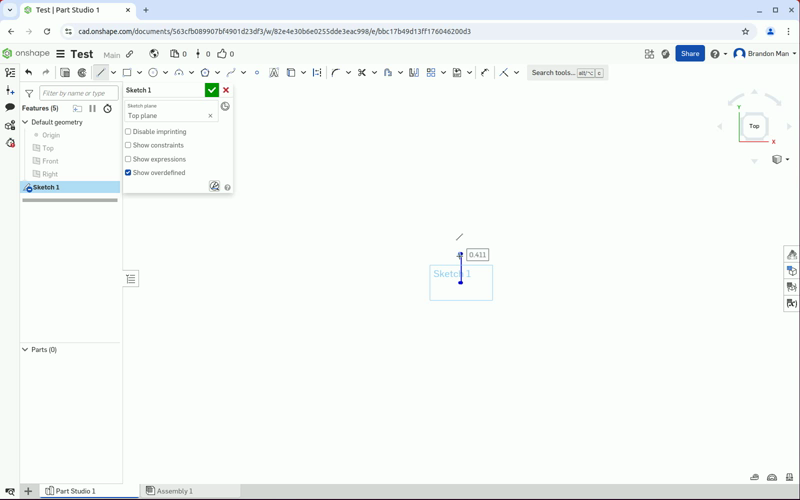
mouse_move(489, 255)
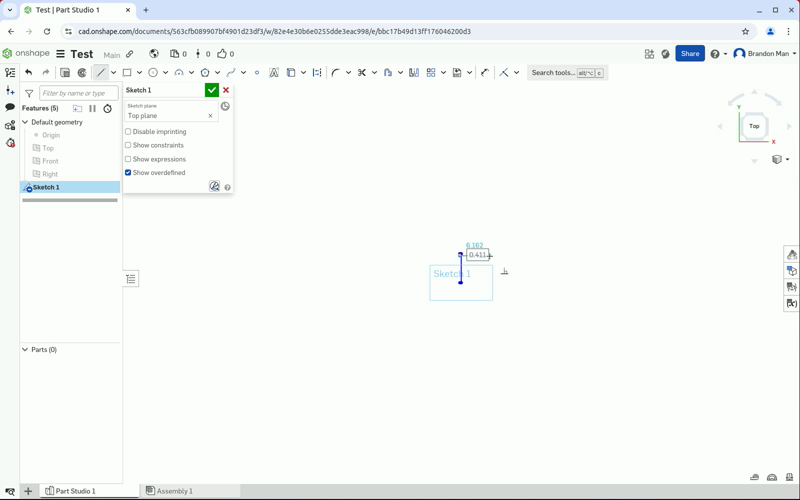
key_down(shift)
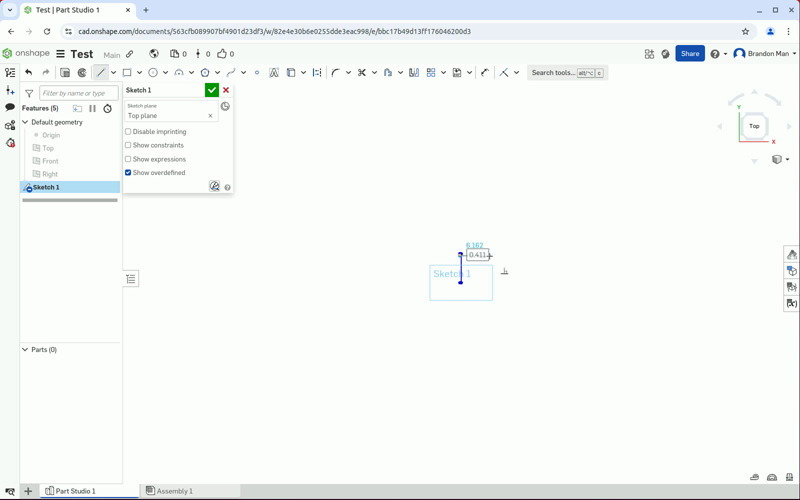
mouse_move(459, 282)
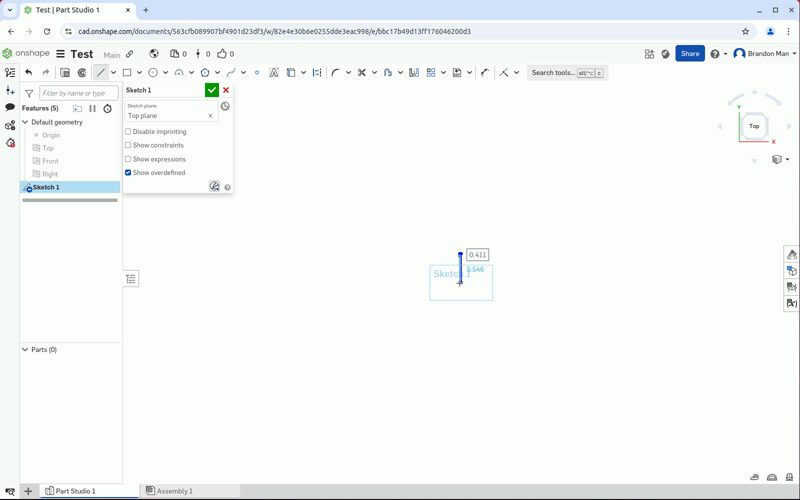
scroll(6)
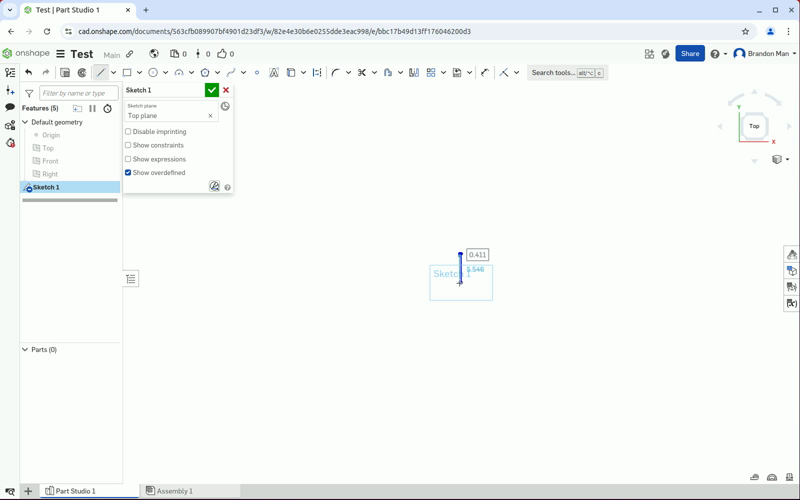
scroll(6)
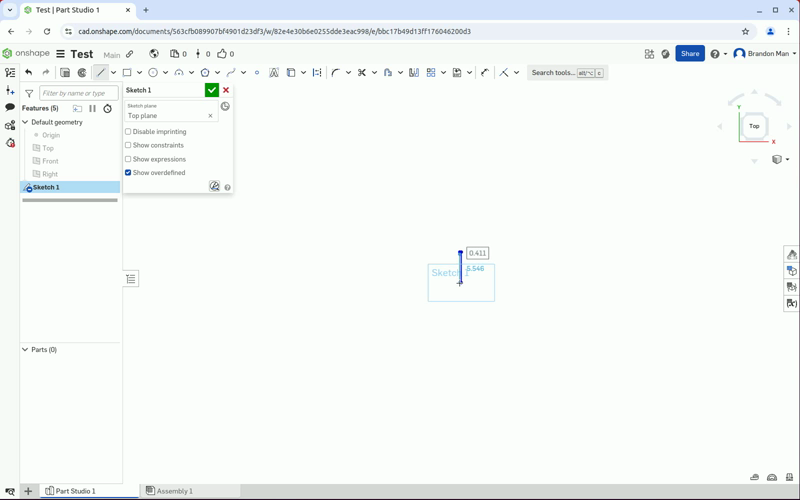
scroll(6)
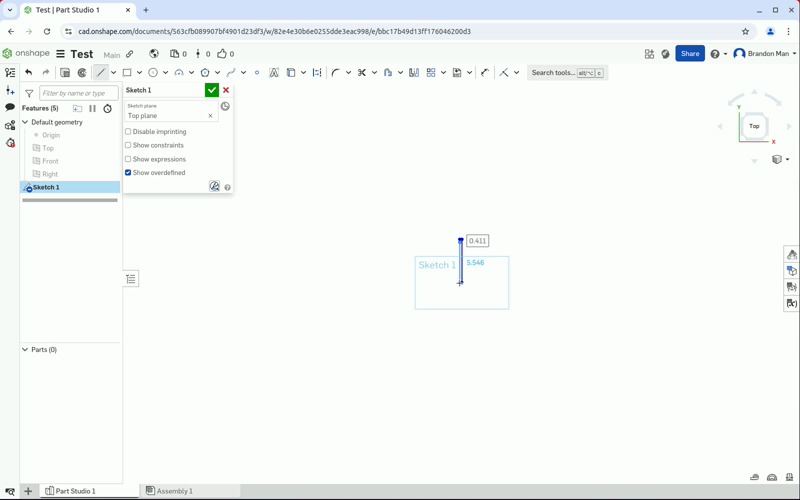
scroll(6)
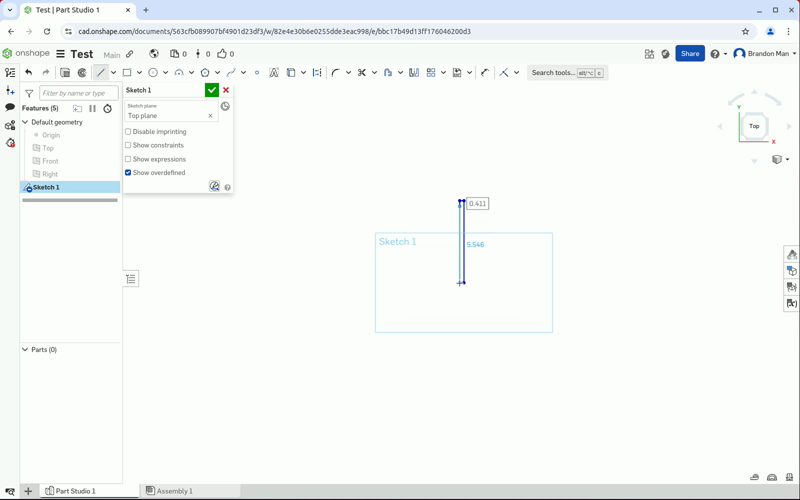
scroll(6)
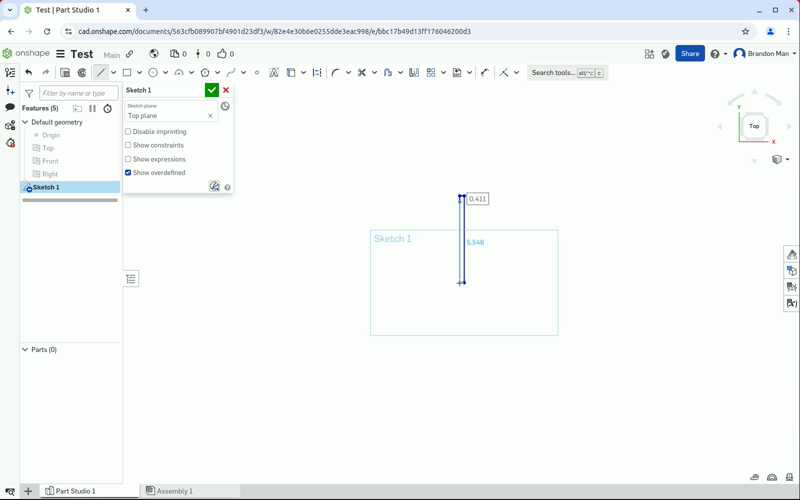
scroll(6)
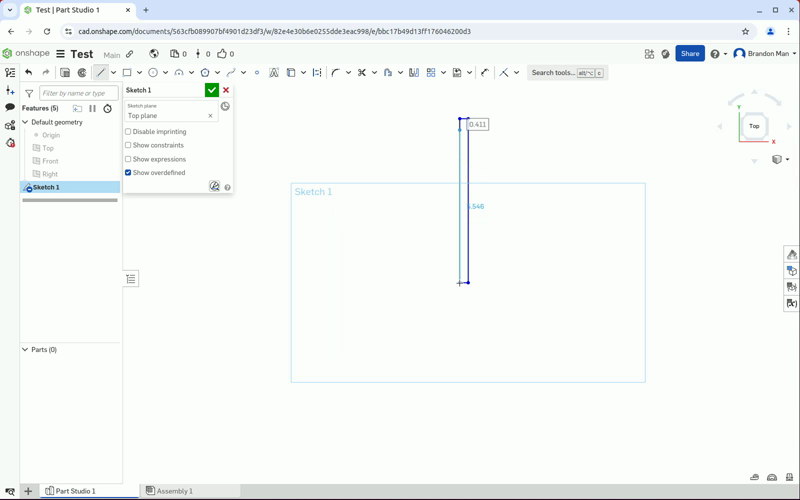
scroll(6)
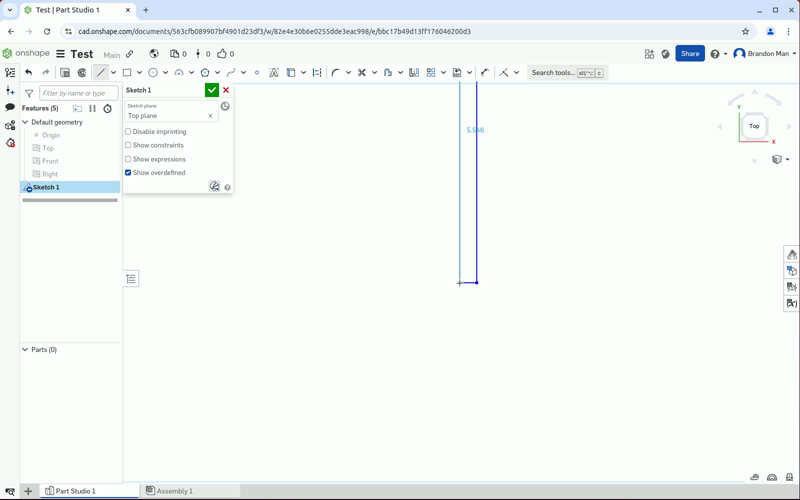
key_up(shift)
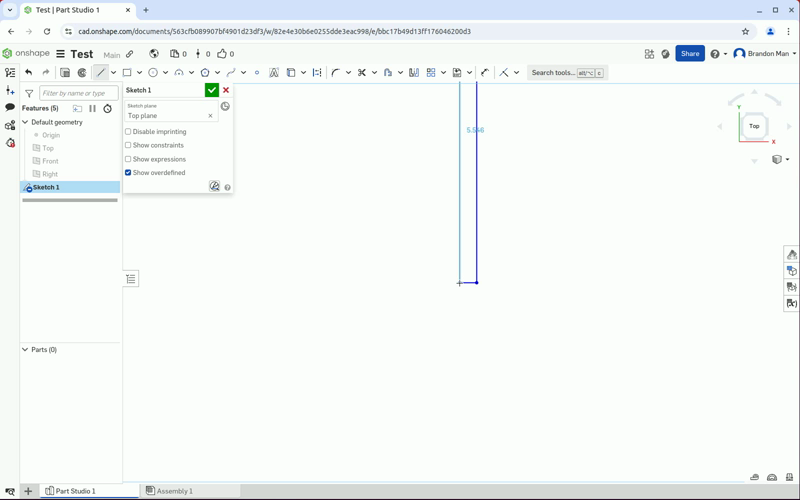
click(459, 282)
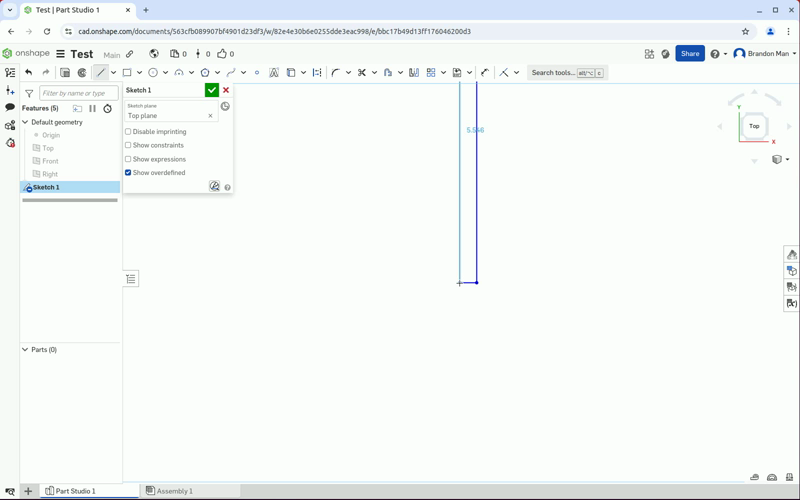
scroll(-6)
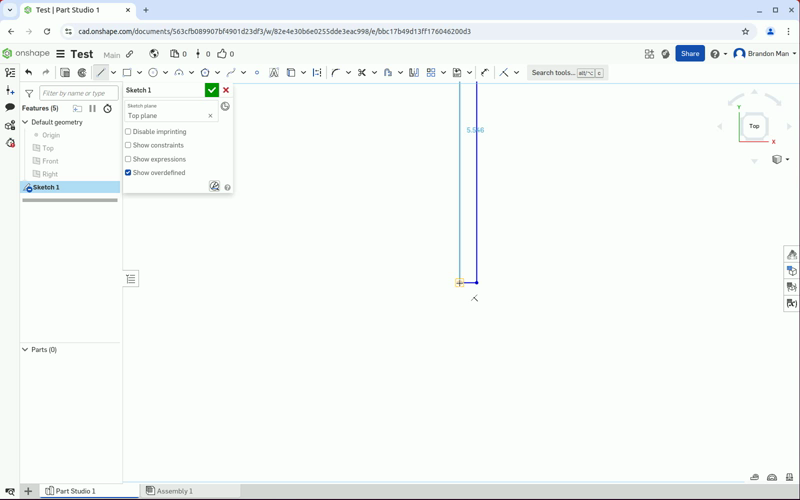
scroll(-6)
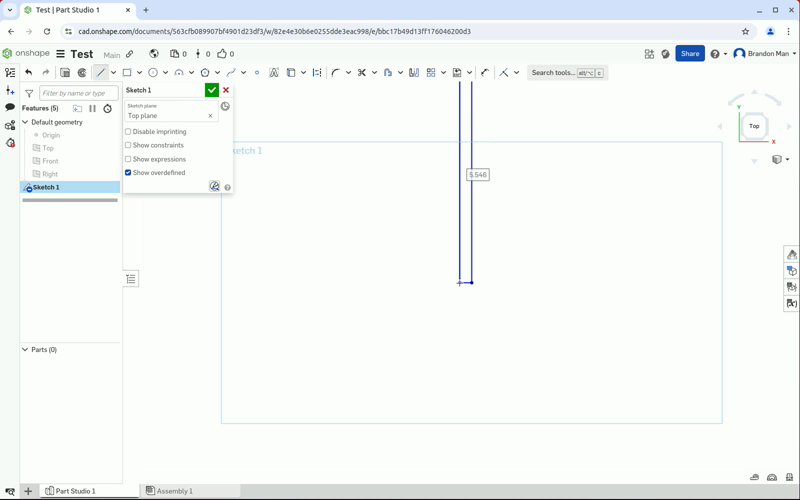
scroll(-6)
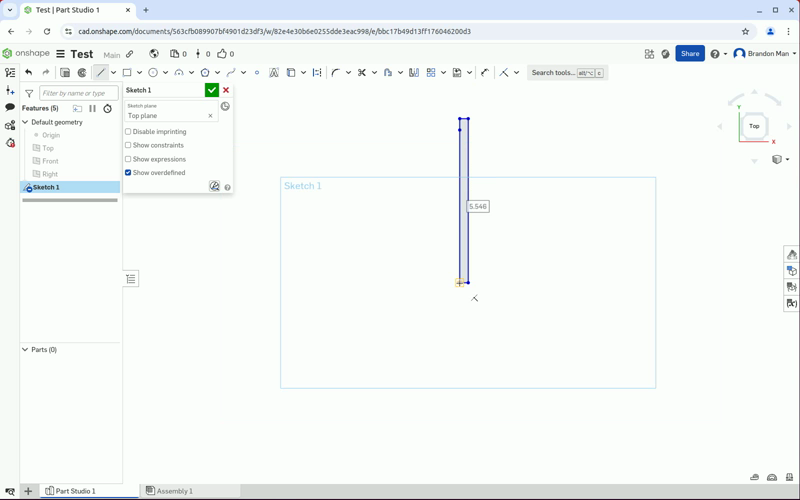
scroll(-6)
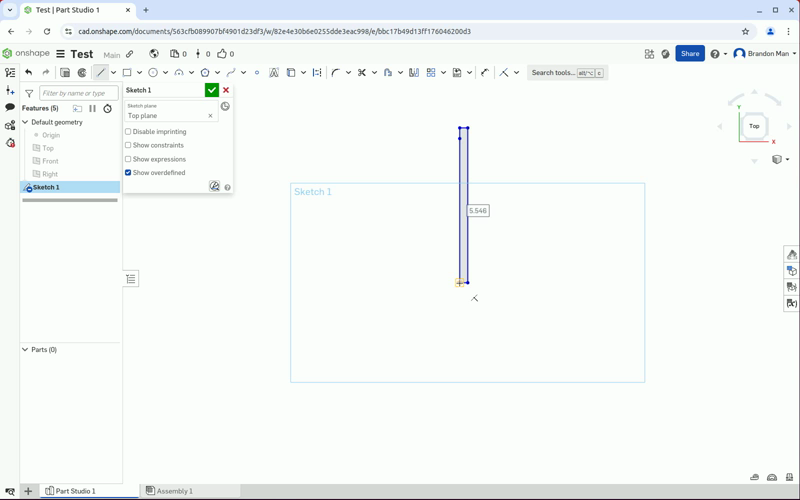
scroll(-6)
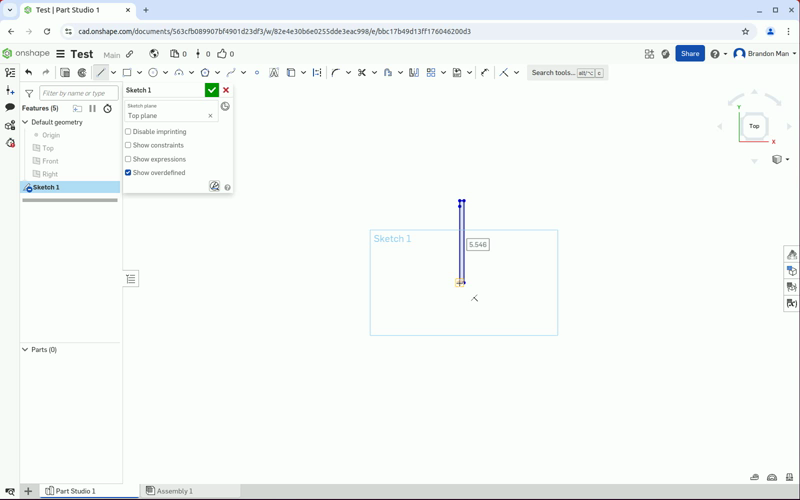
scroll(-6)
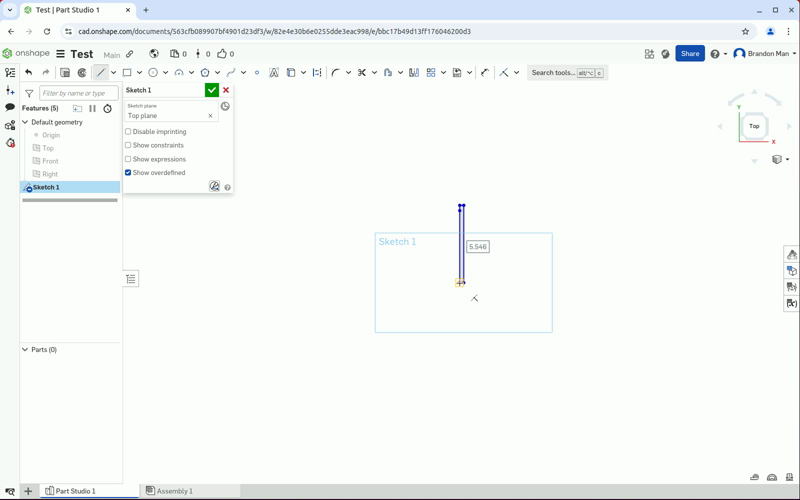
scroll(-6)
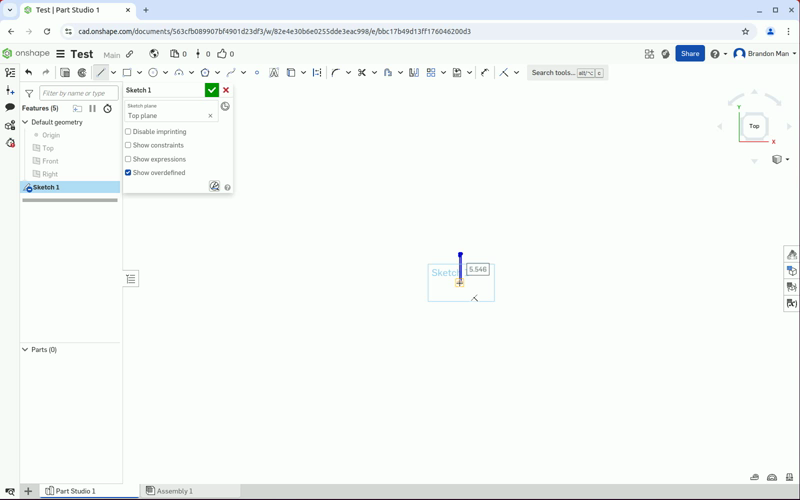
key(esc)
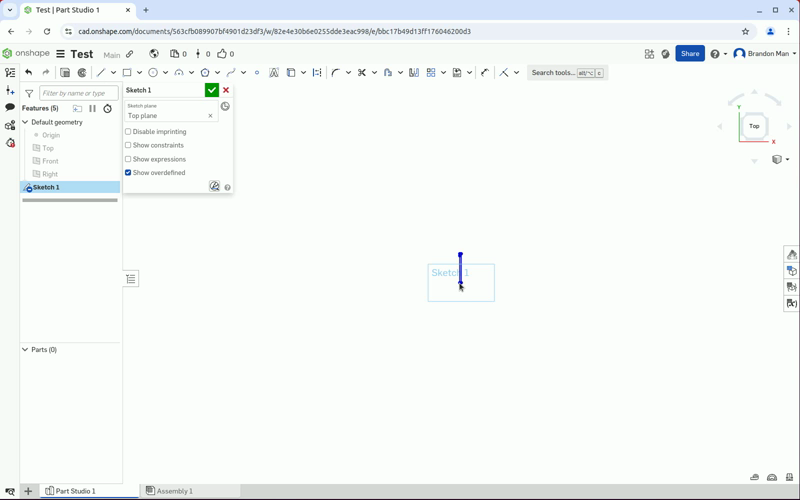
mouse_move(459, 263)
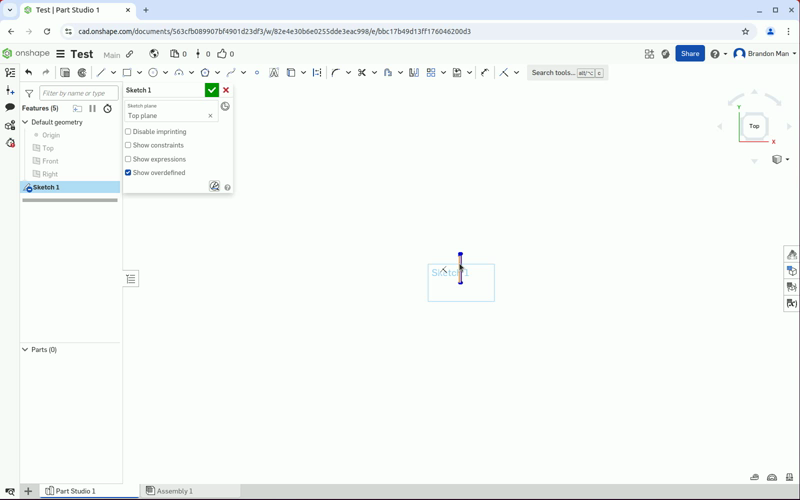
scroll(6)
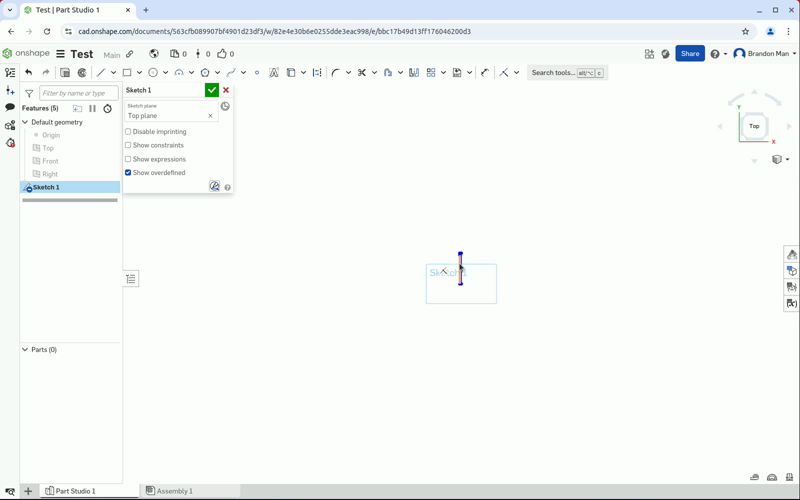
scroll(6)
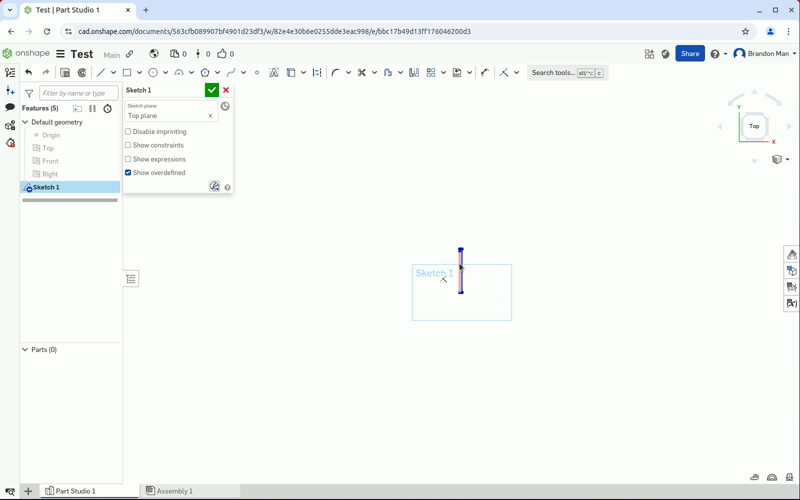
scroll(6)
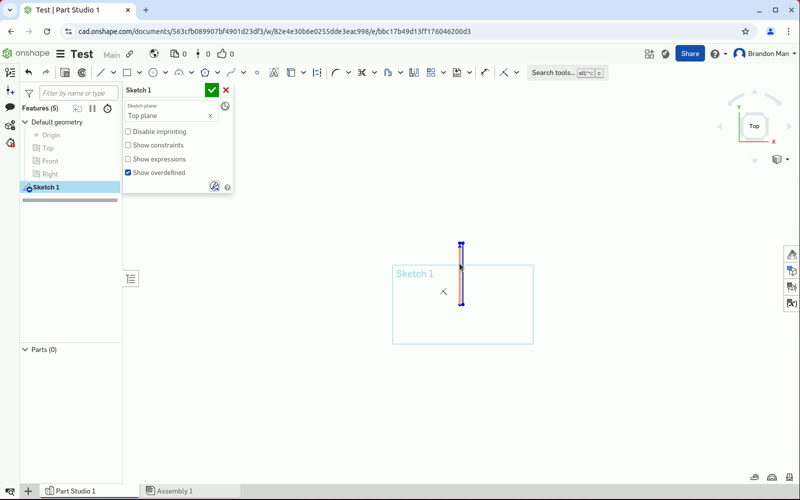
scroll(6)
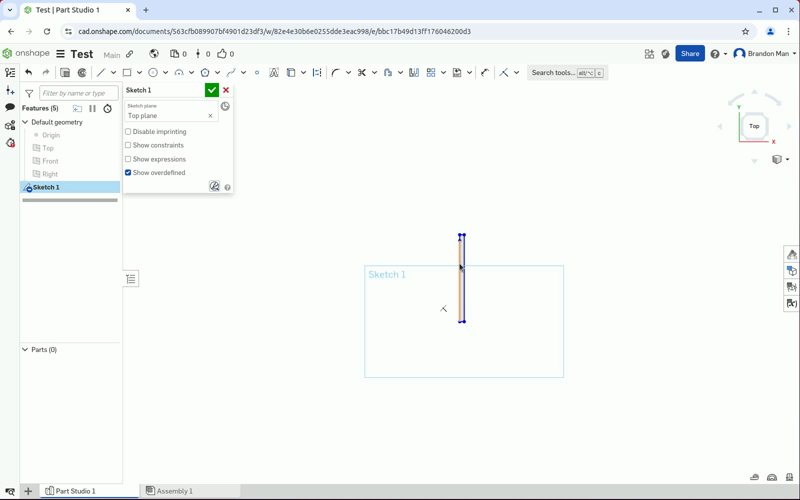
scroll(6)
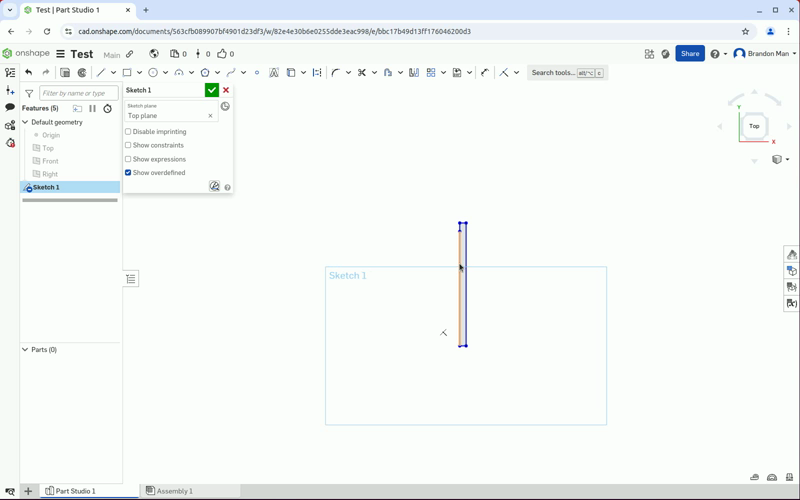
scroll(6)
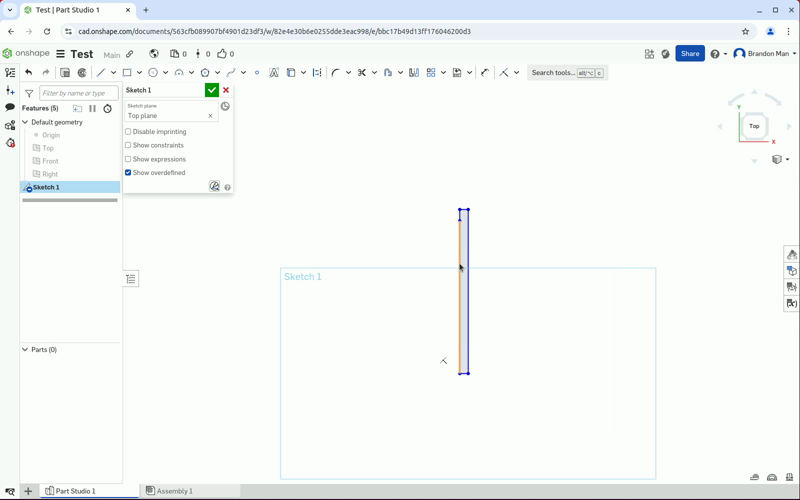
scroll(6)
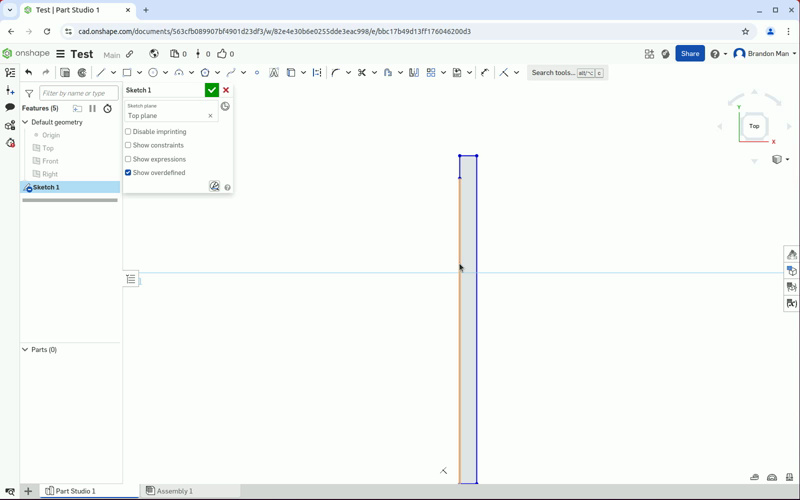
click(459, 263)
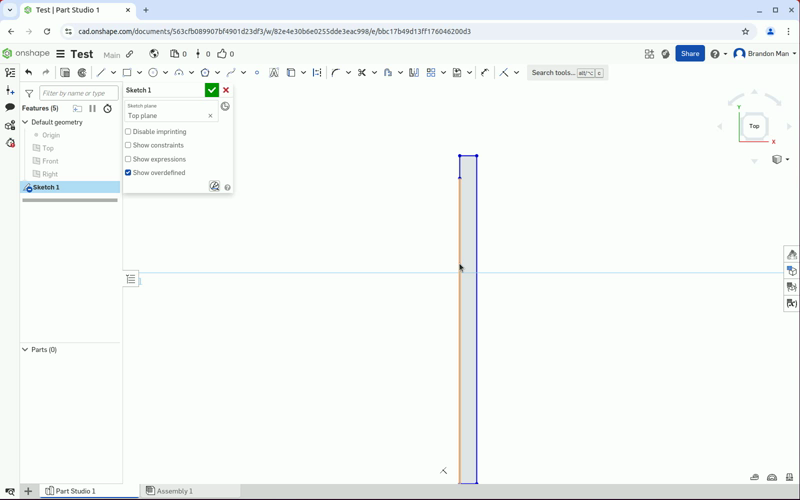
scroll(-6)
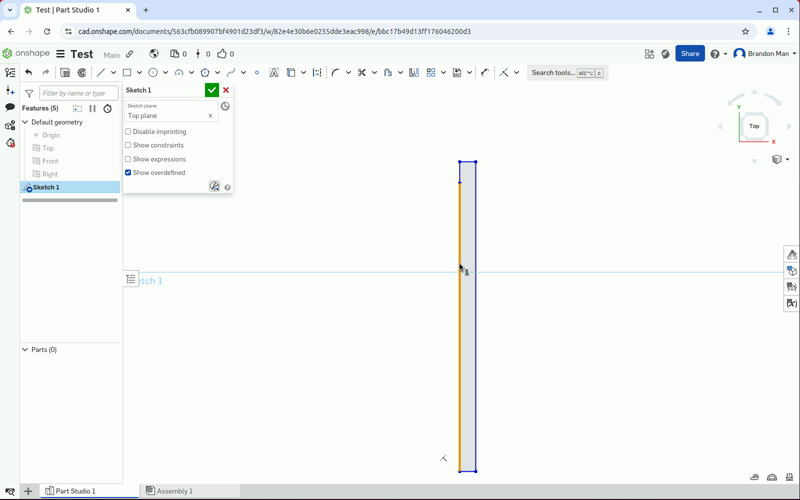
scroll(-6)
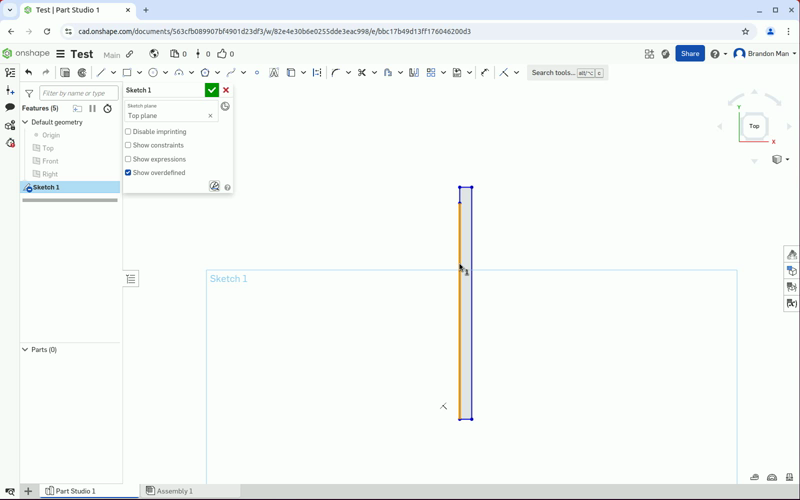
scroll(-6)
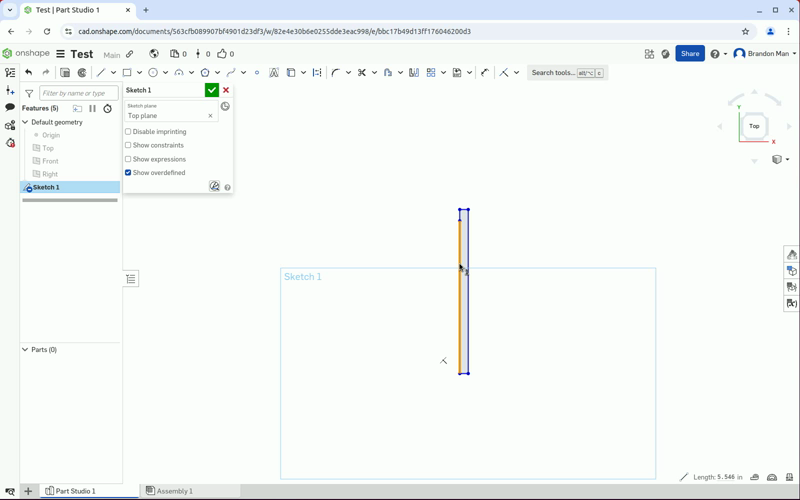
scroll(-6)
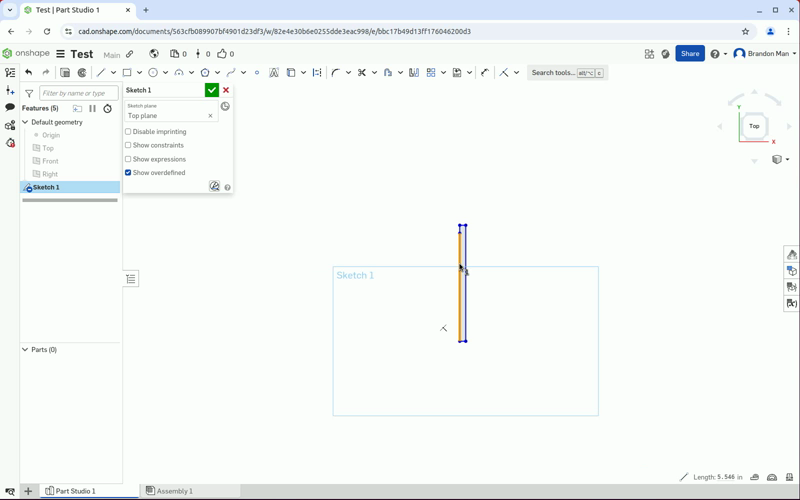
scroll(-6)
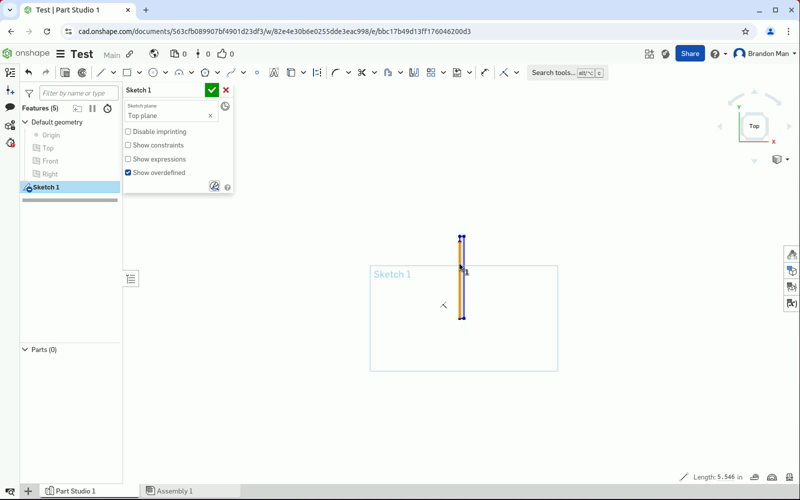
scroll(-6)
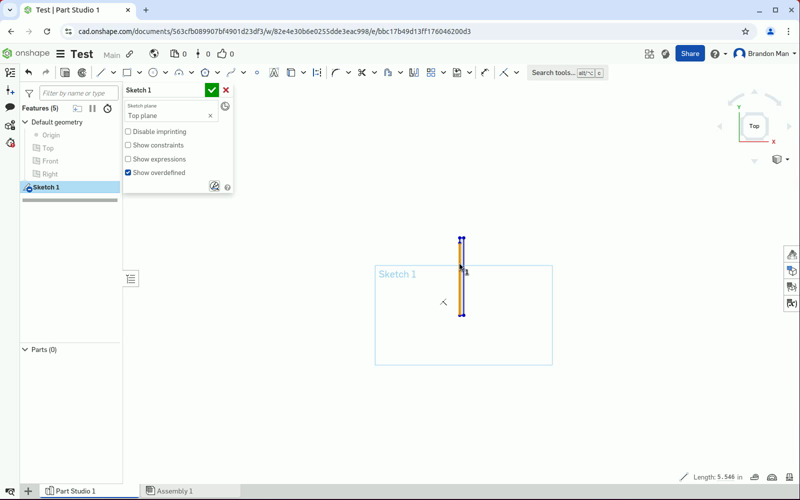
scroll(-6)
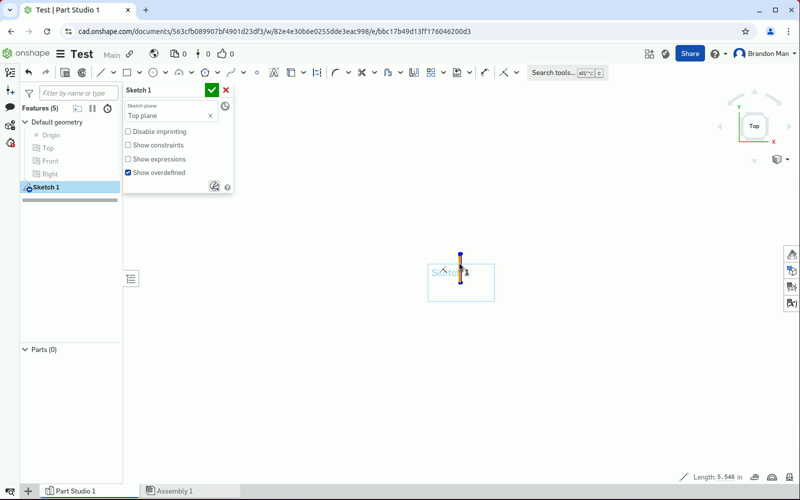
mouse_move(73, 352)
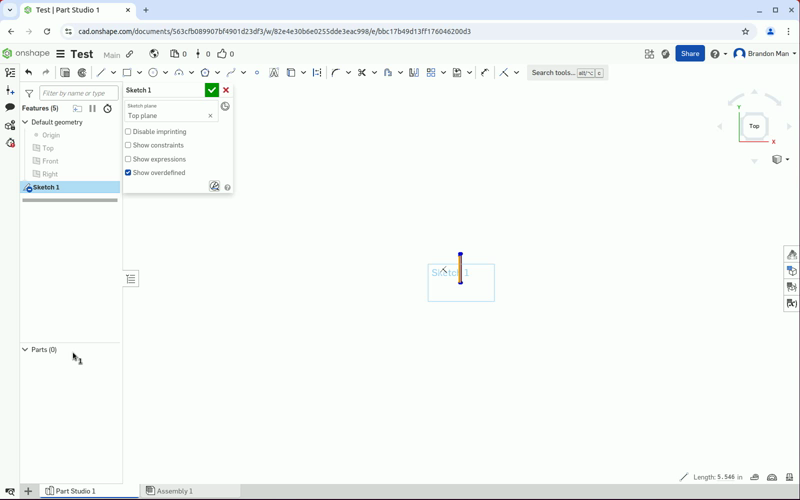
key(shift+y)
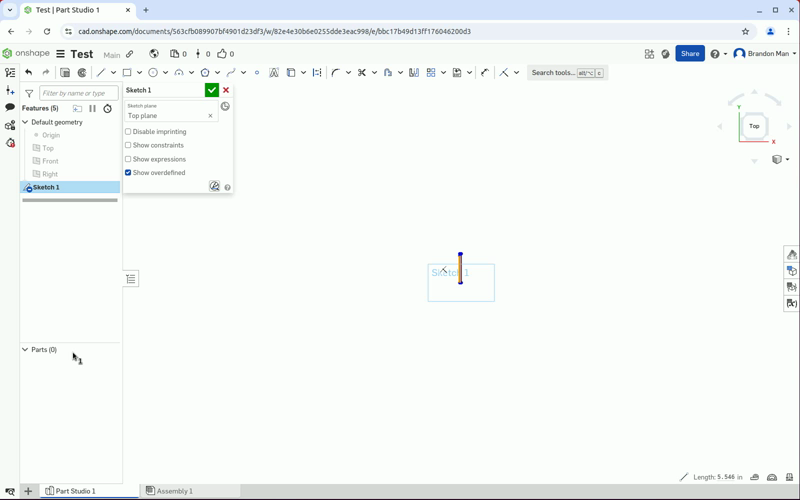
key(shift+e)
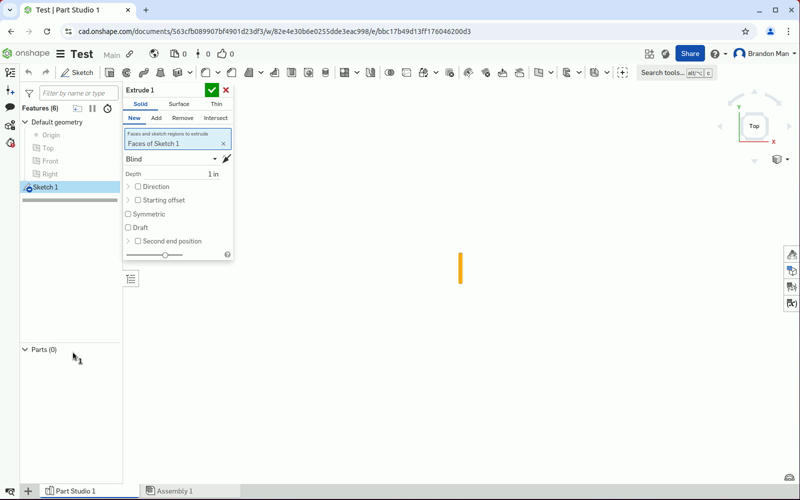
mouse_move(143, 106)
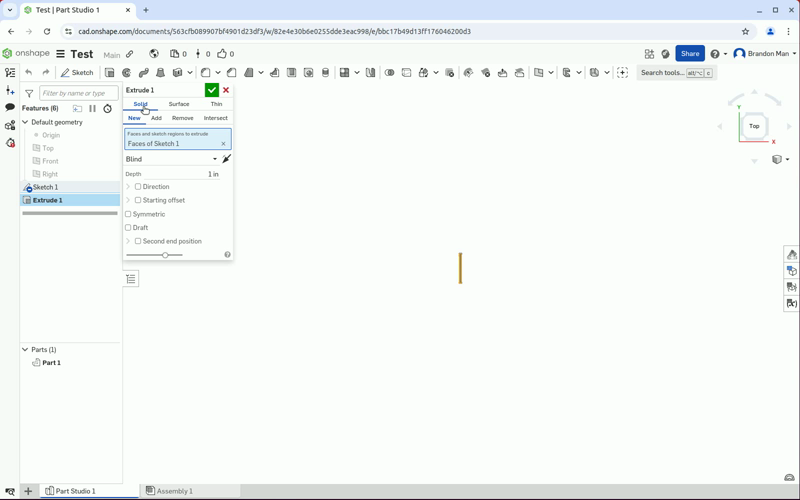
click(143, 106)
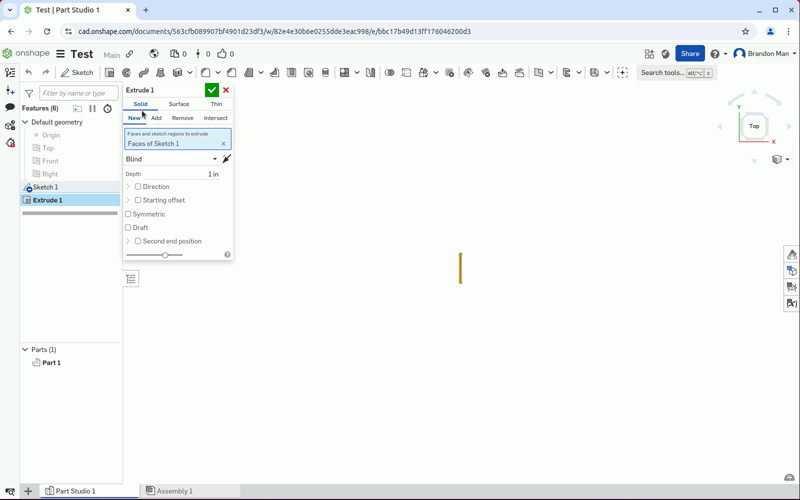
mouse_move(137, 120)
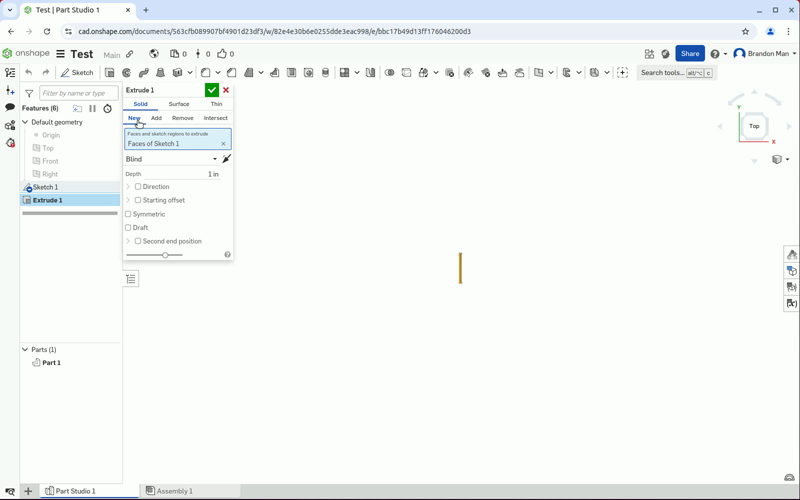
click(137, 120)
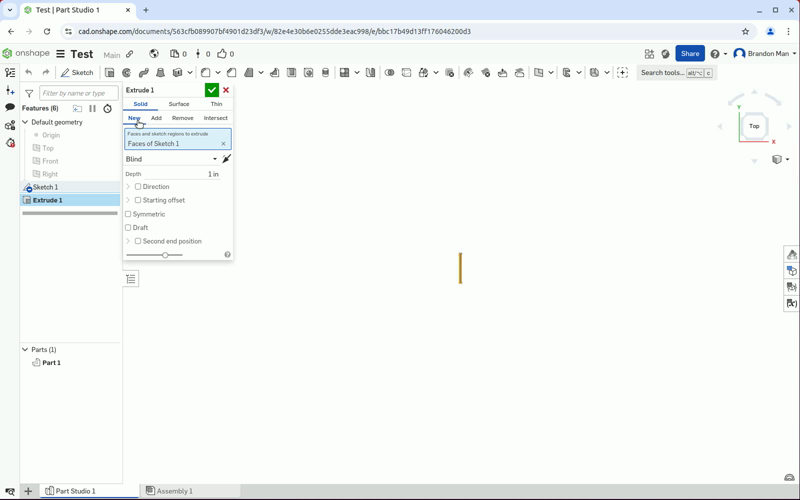
key(tab, 4)
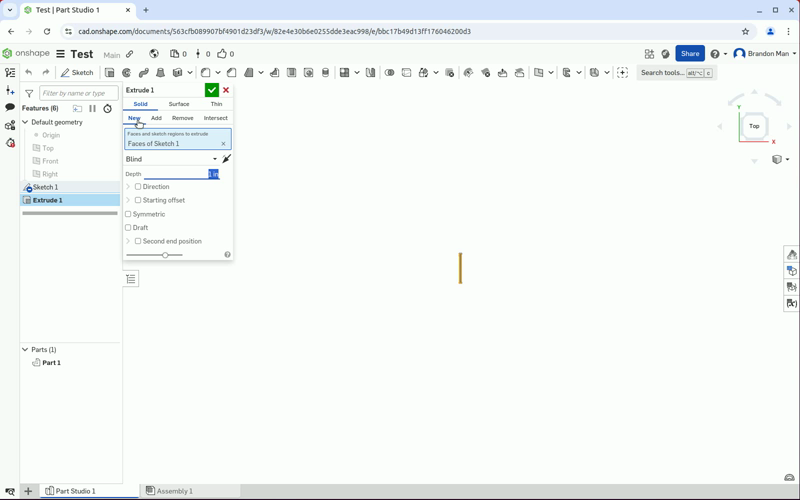
text(23.108)
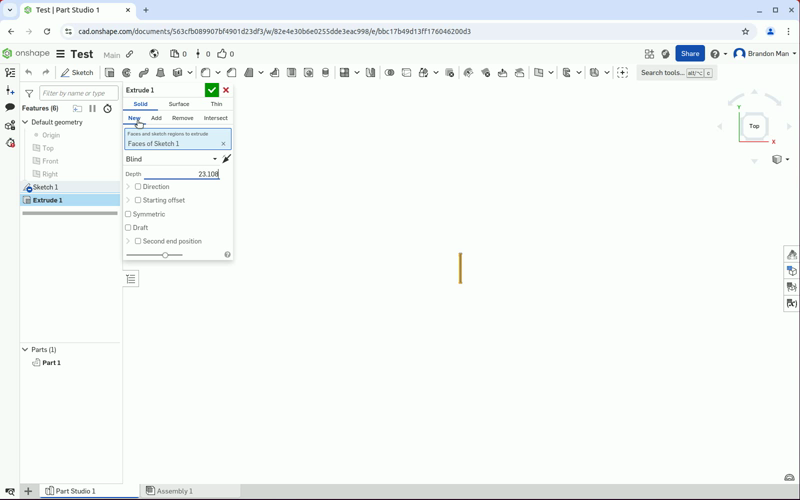
key(enter)
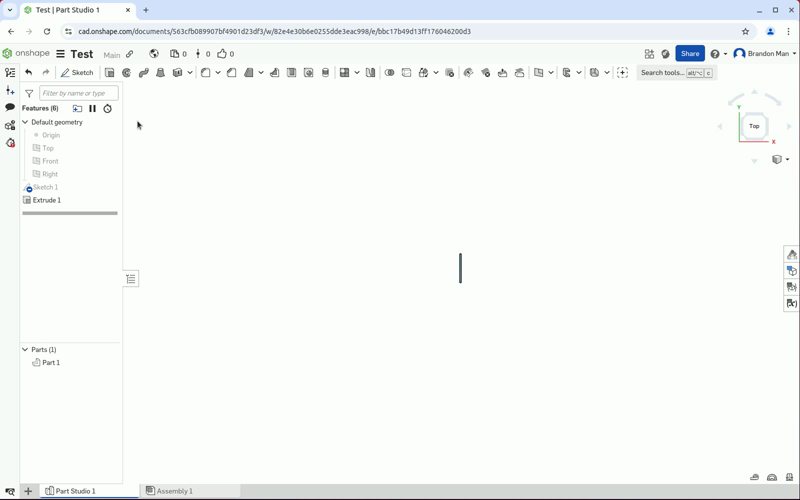
key(shift+h)
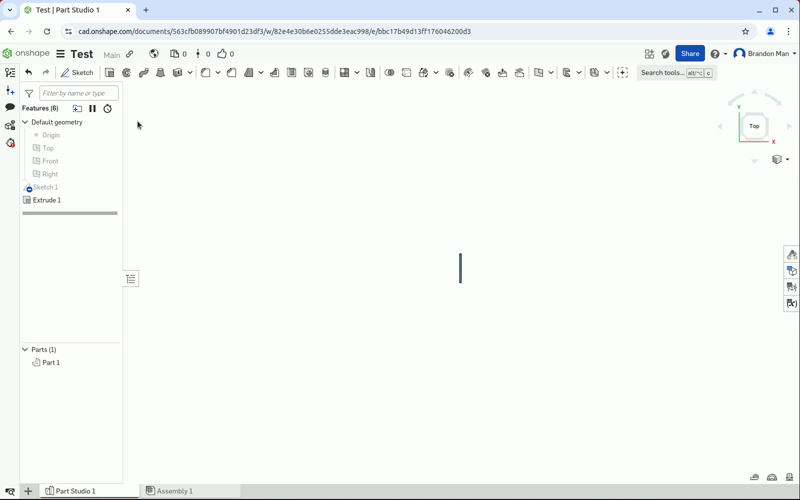
key(shift+h)
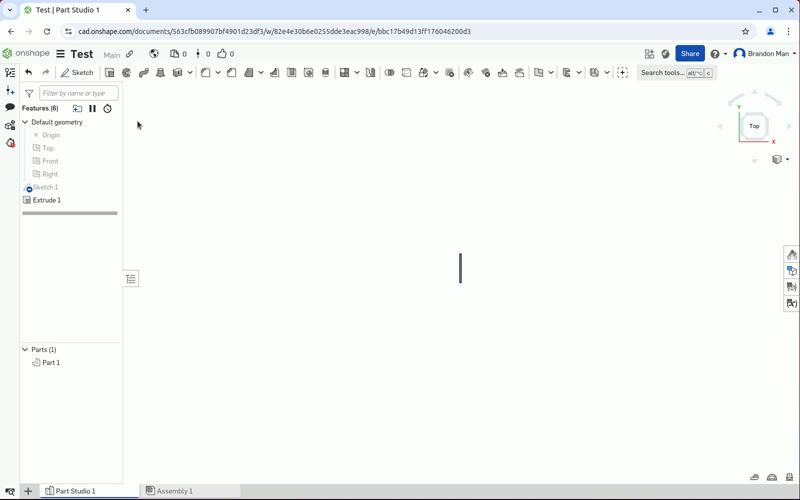
mouse_move(73, 189)
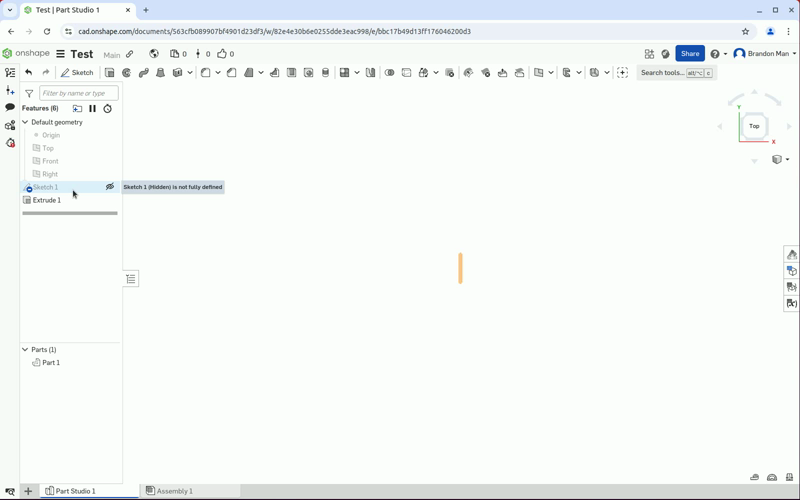
click(73, 189)
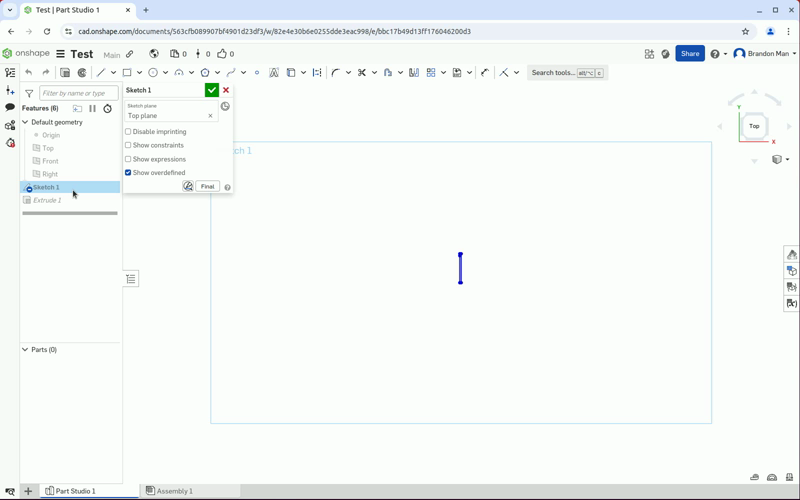
mouse_move(229, 92)
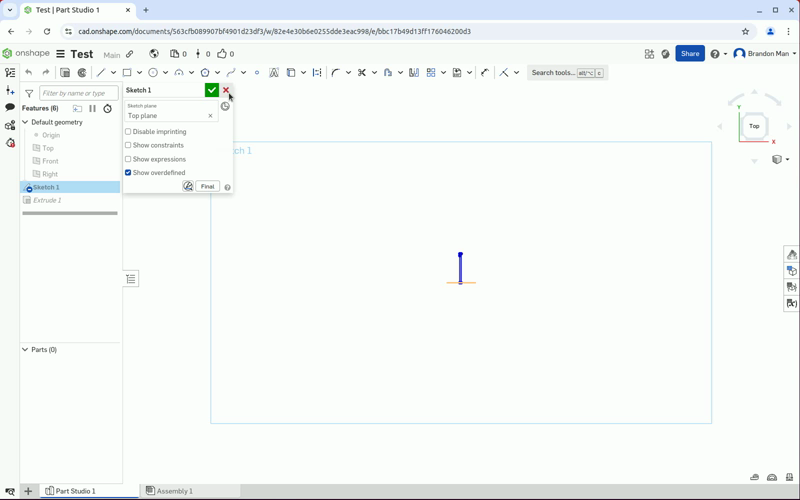
click(229, 92)
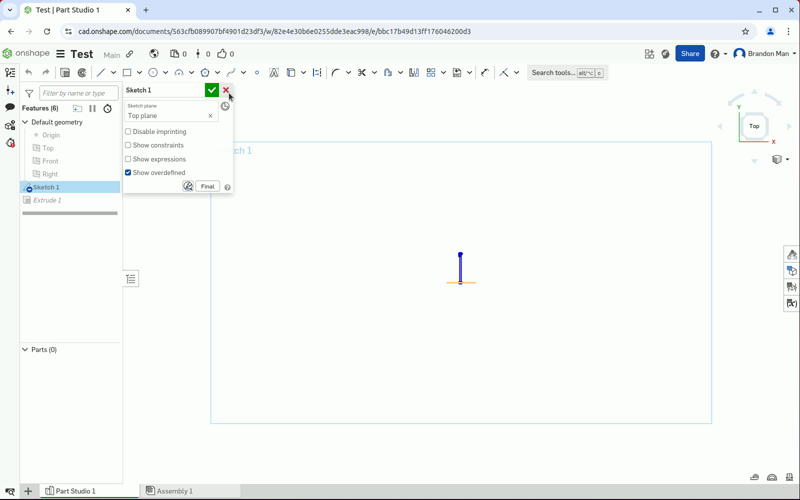
key(shift+s)
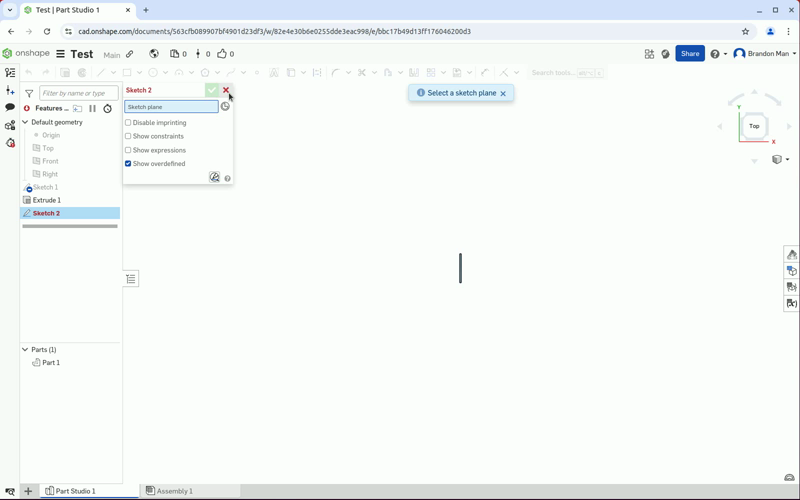
mouse_move(73, 150)
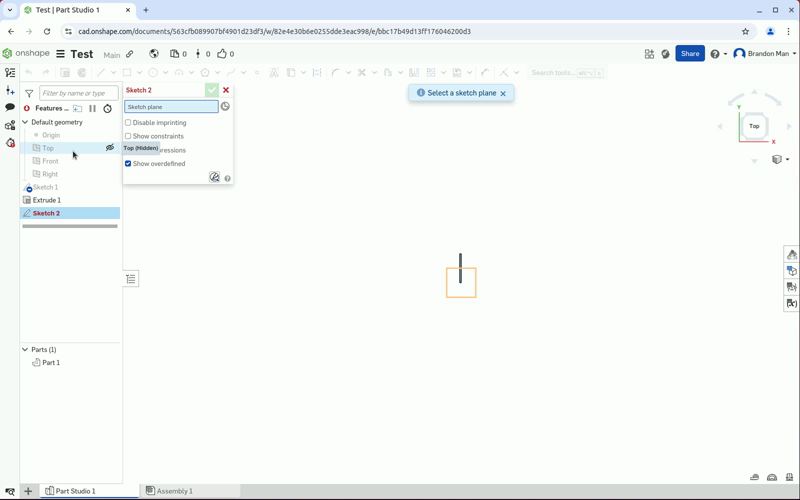
click(73, 150)
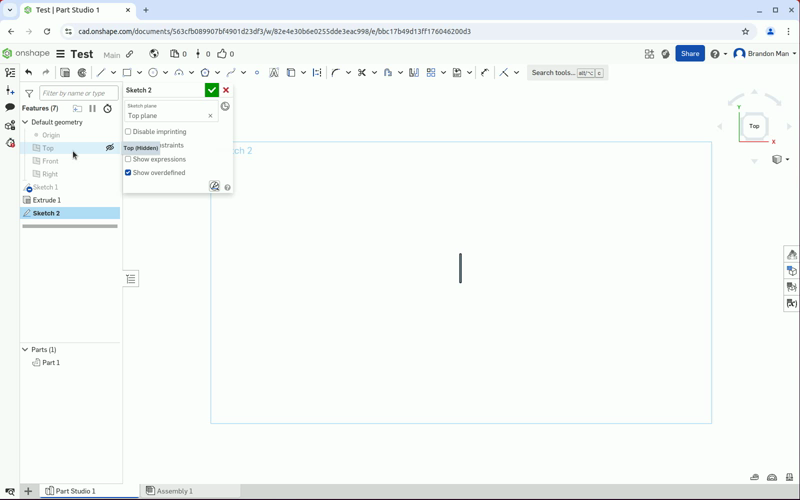
mouse_move(73, 352)
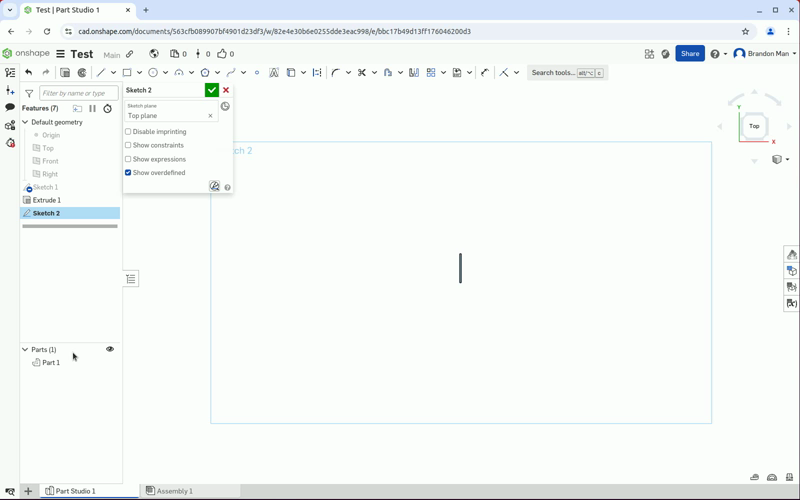
key(y)
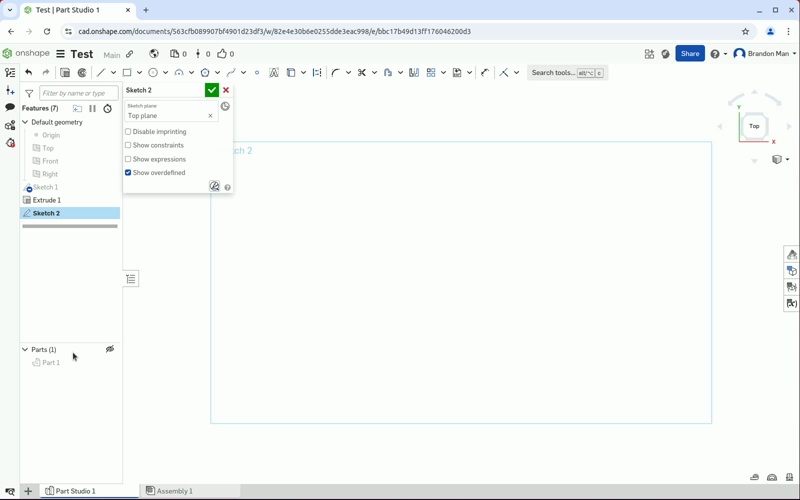
key(l)
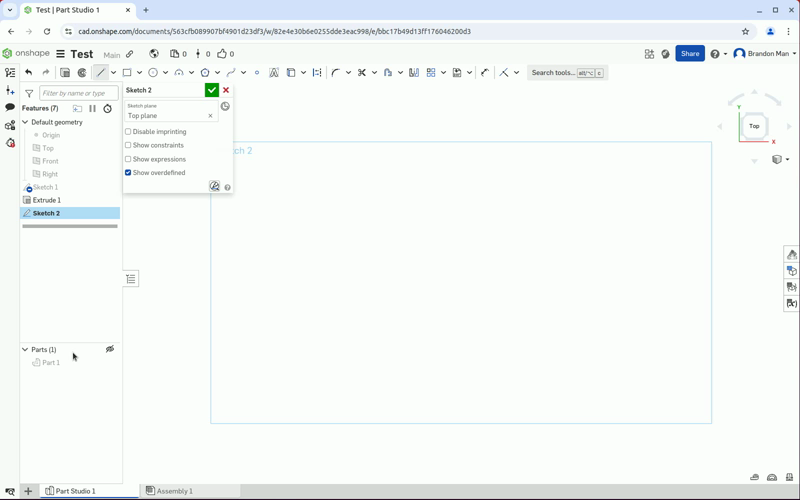
key_down(shift)
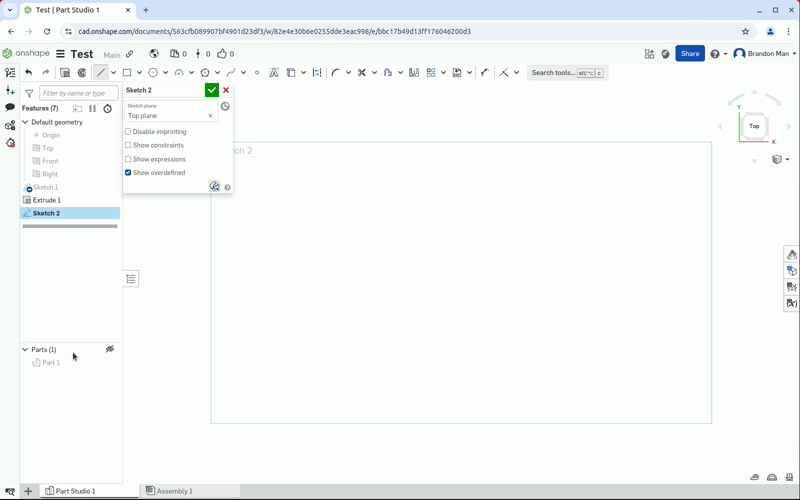
mouse_move(433, 255)
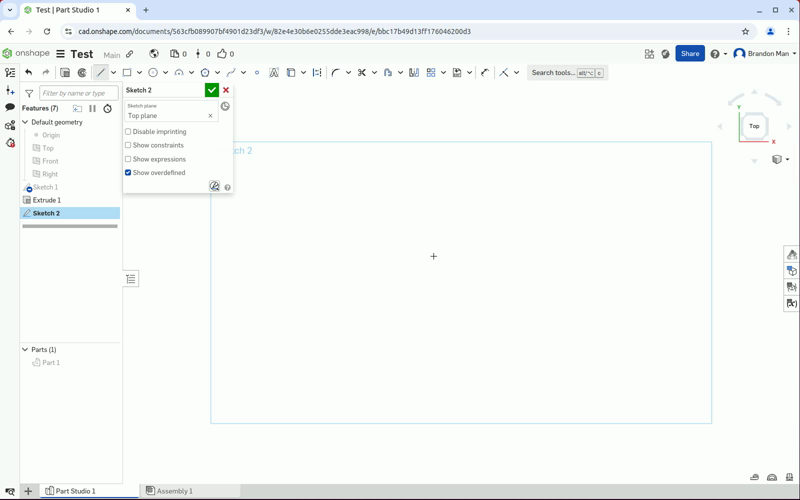
click(433, 255)
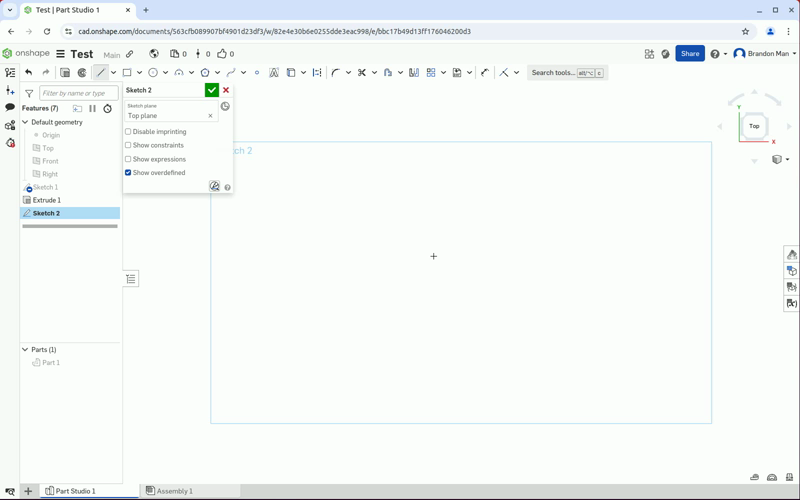
key_up(shift)
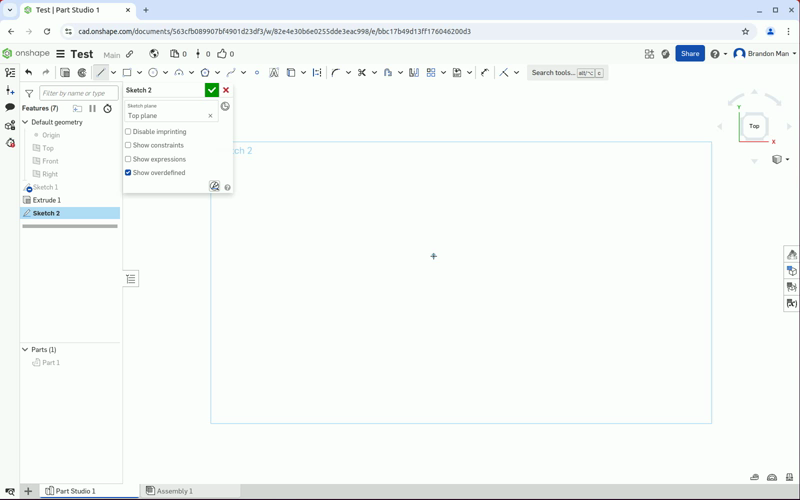
key_down(shift)
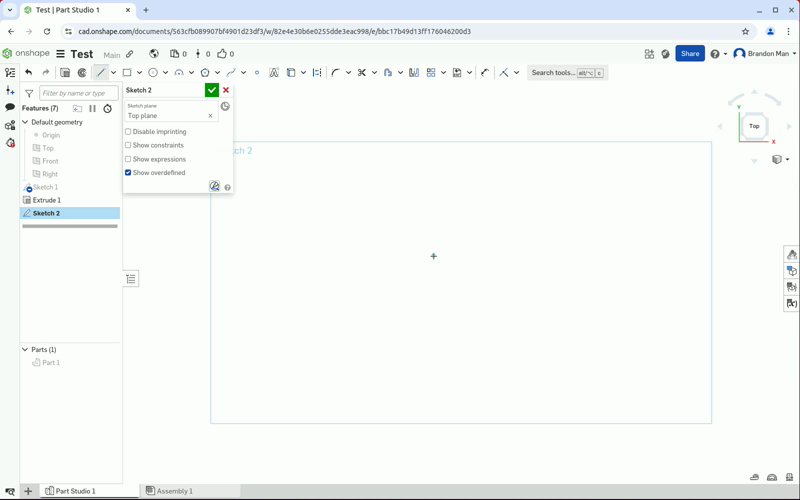
mouse_move(463, 255)
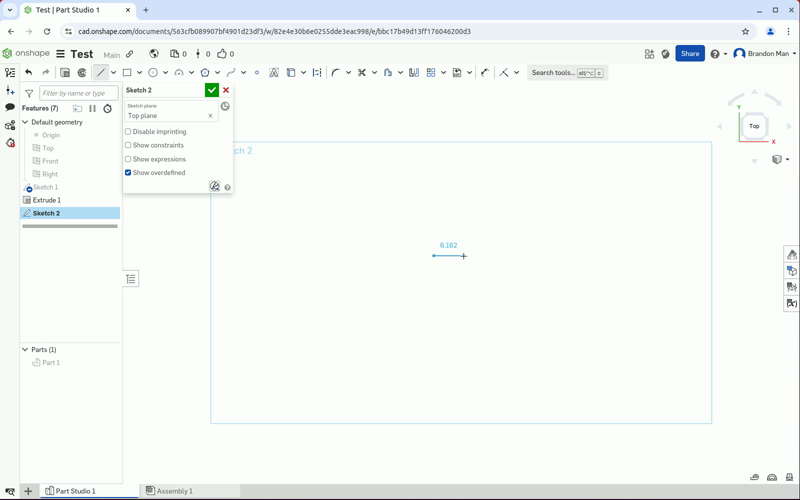
mouse_move(459, 255)
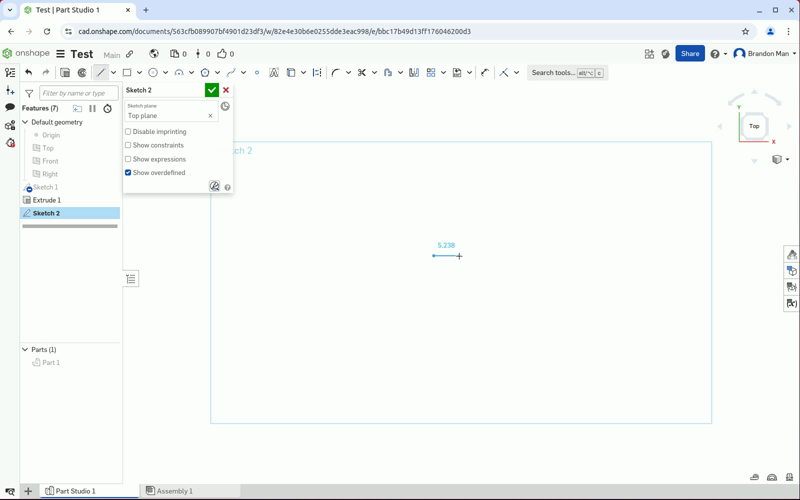
click(459, 255)
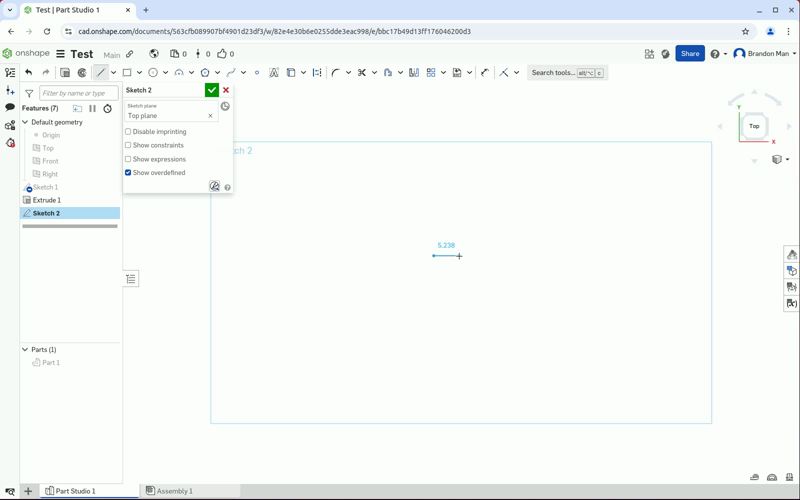
key_up(shift)
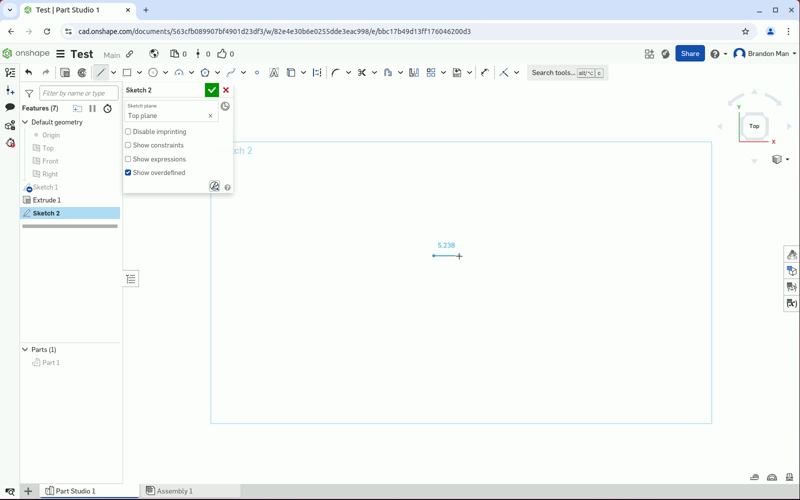
key_down(shift)
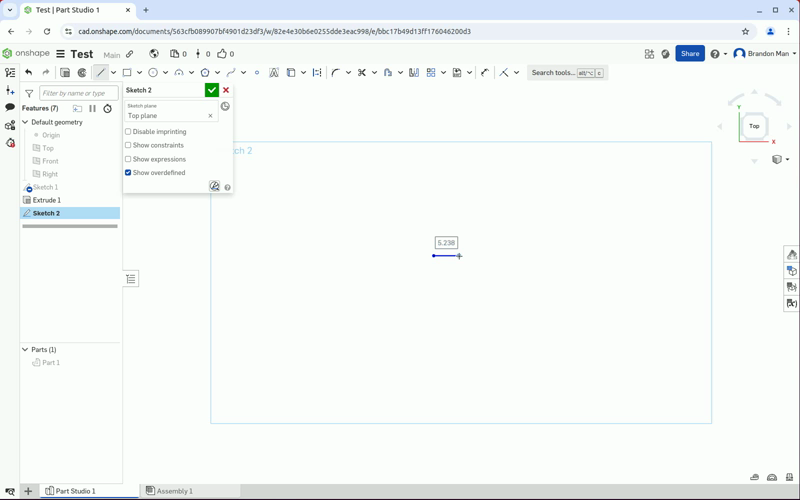
mouse_move(489, 255)
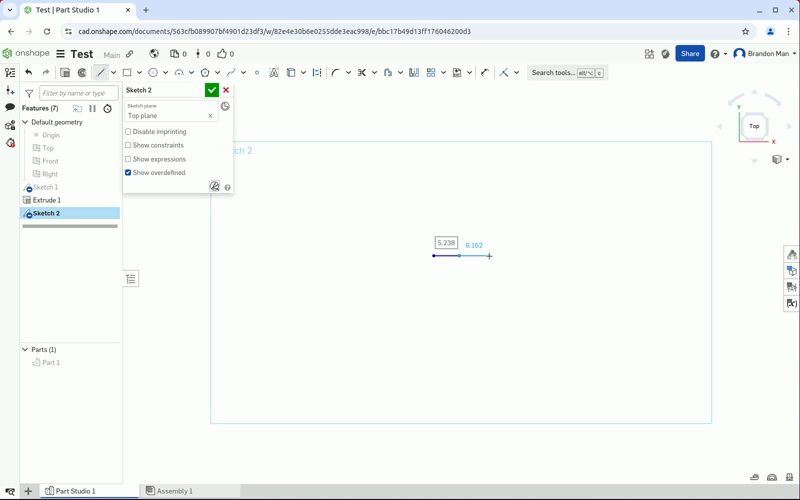
mouse_move(459, 254)
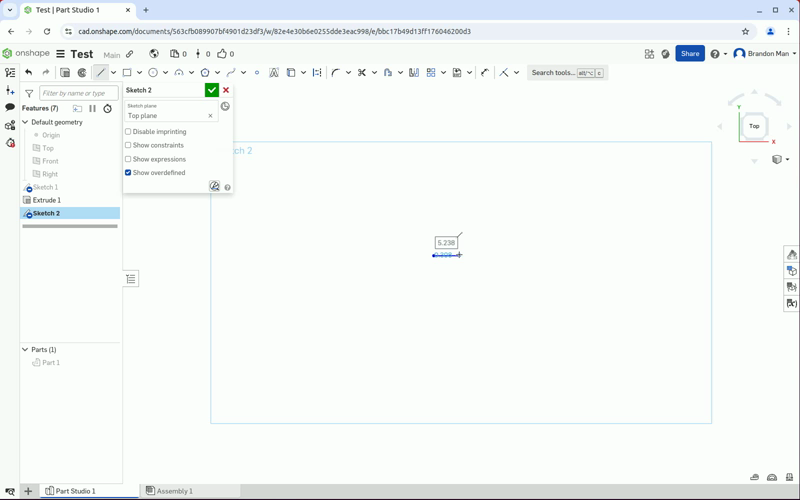
scroll(6)
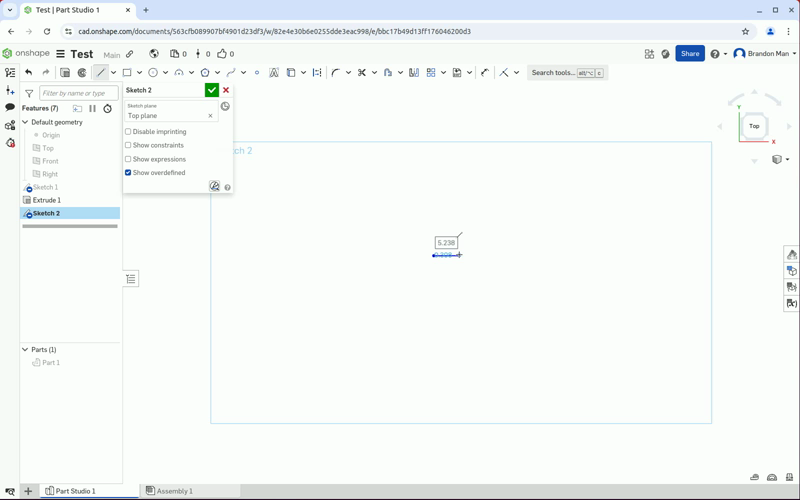
scroll(6)
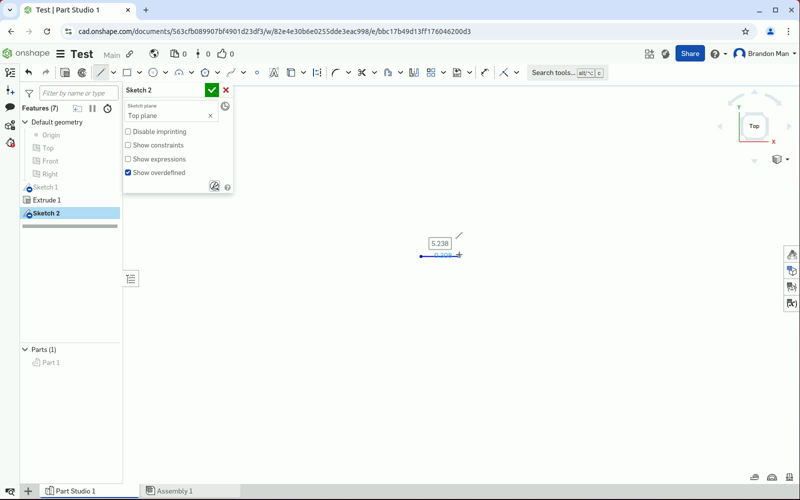
scroll(6)
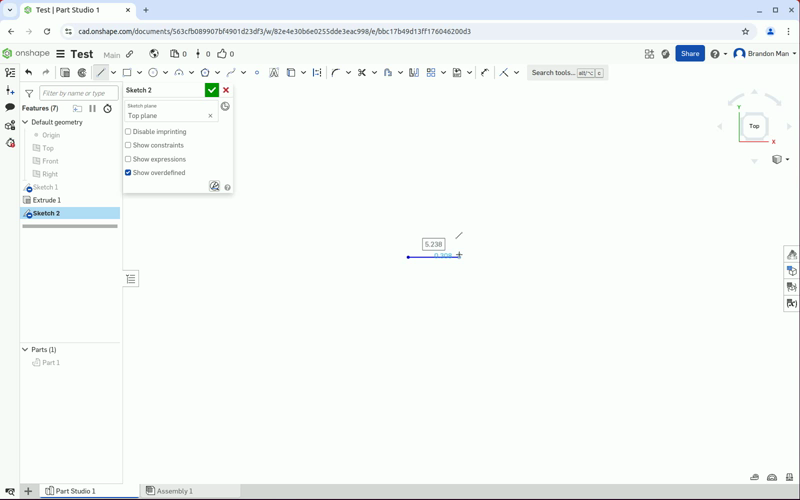
scroll(6)
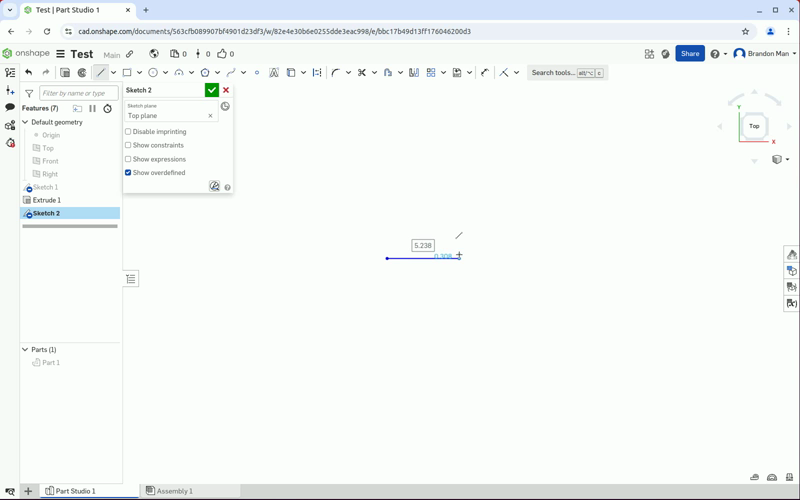
scroll(6)
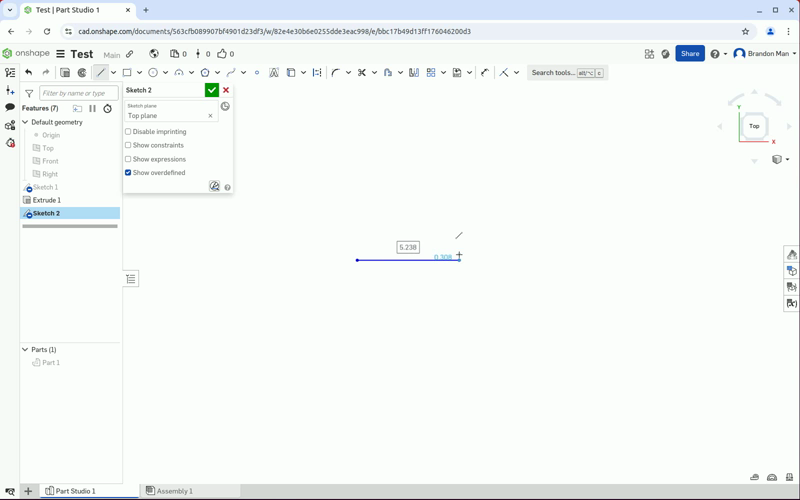
scroll(6)
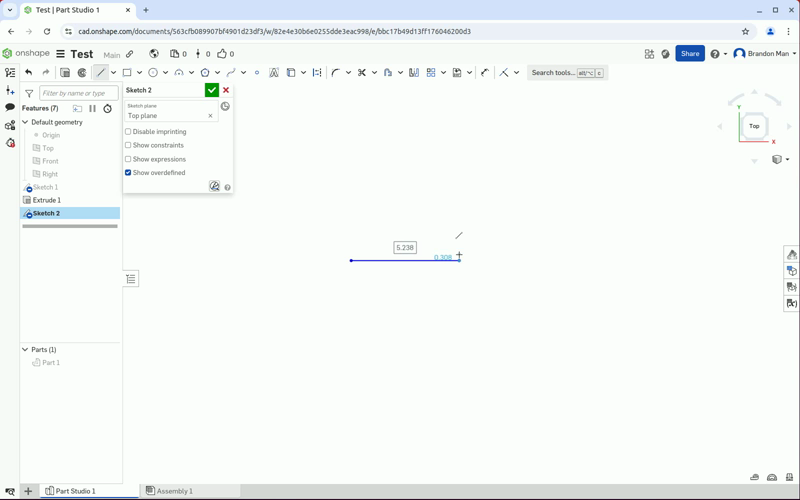
scroll(6)
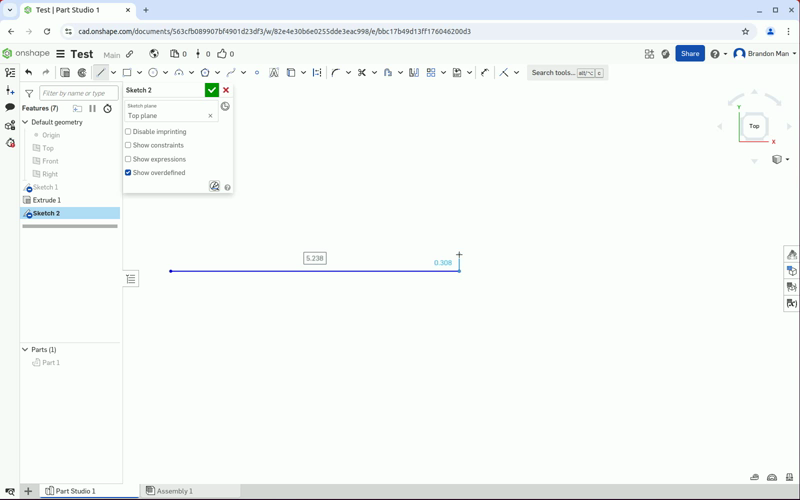
click(459, 254)
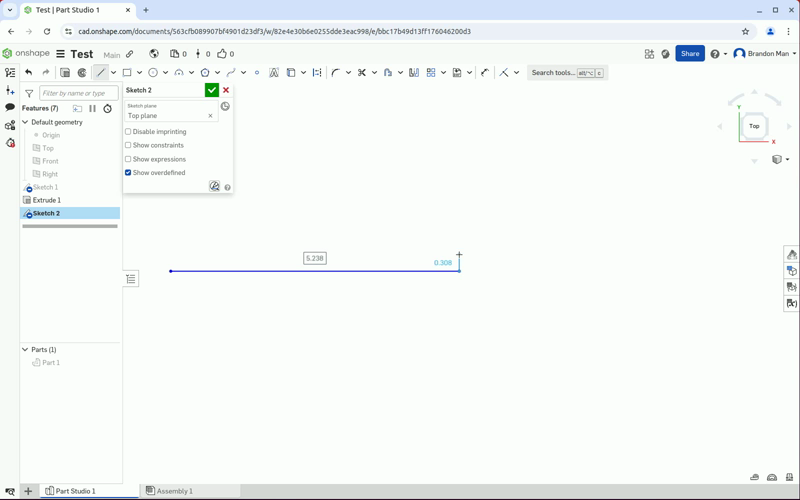
scroll(-6)
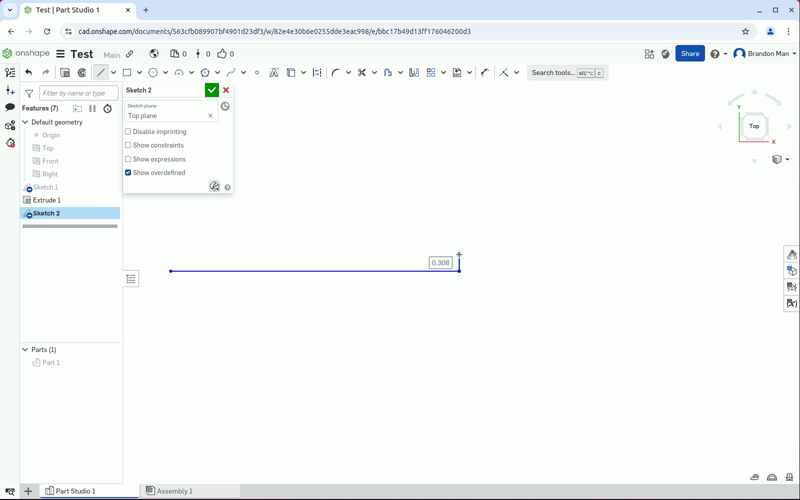
scroll(-6)
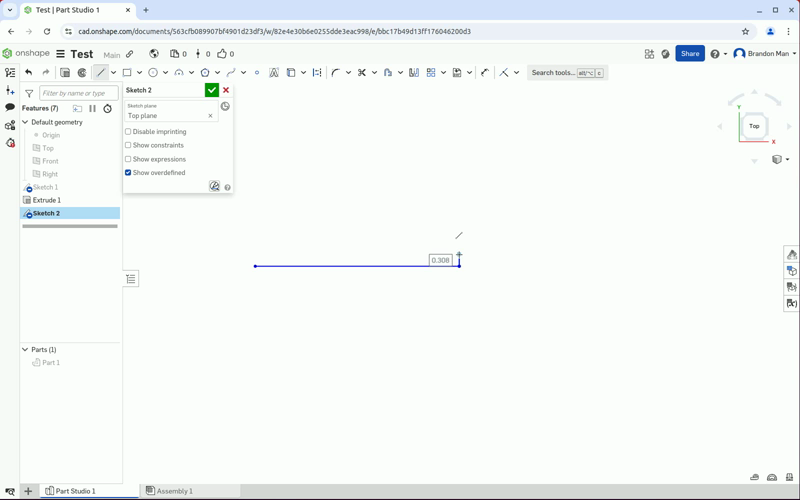
scroll(-6)
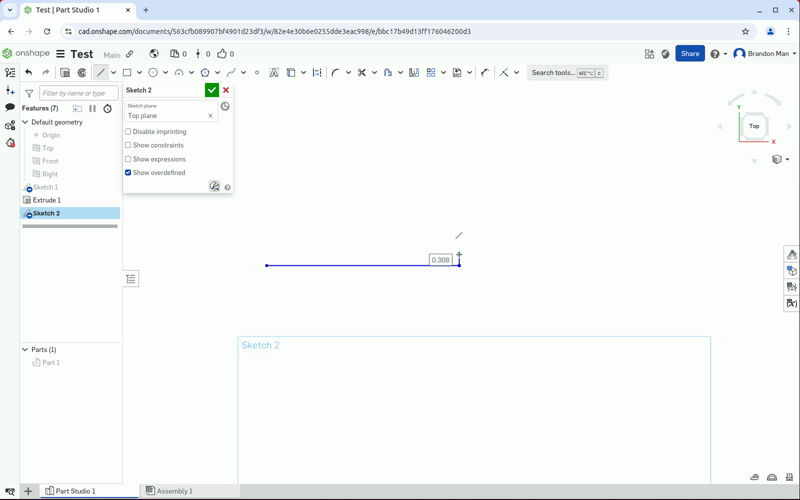
scroll(-6)
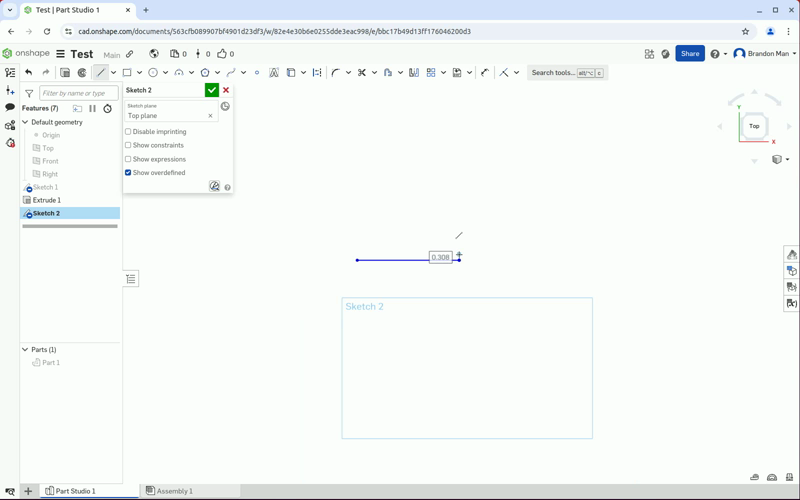
scroll(-6)
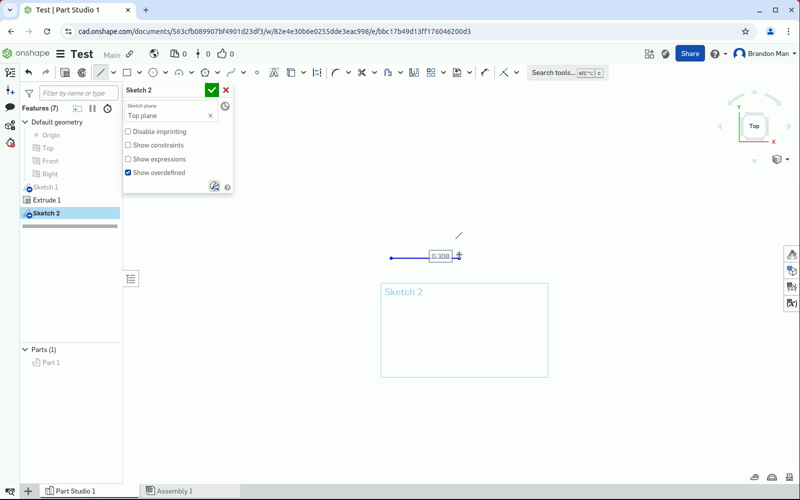
scroll(-6)
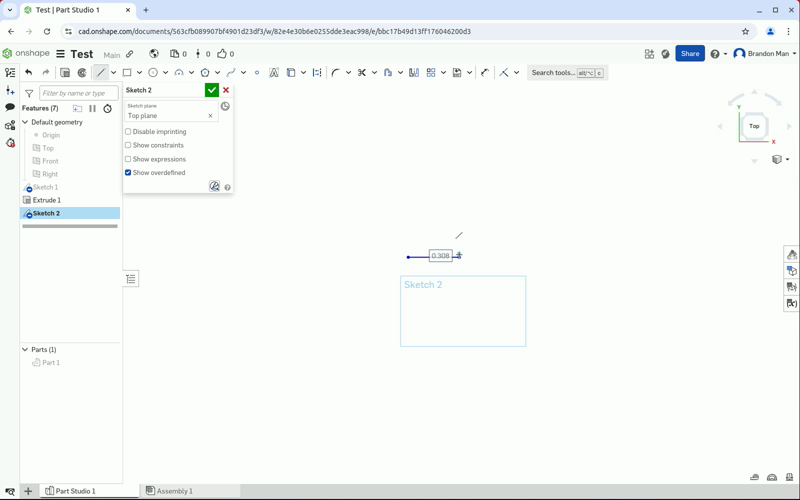
scroll(-6)
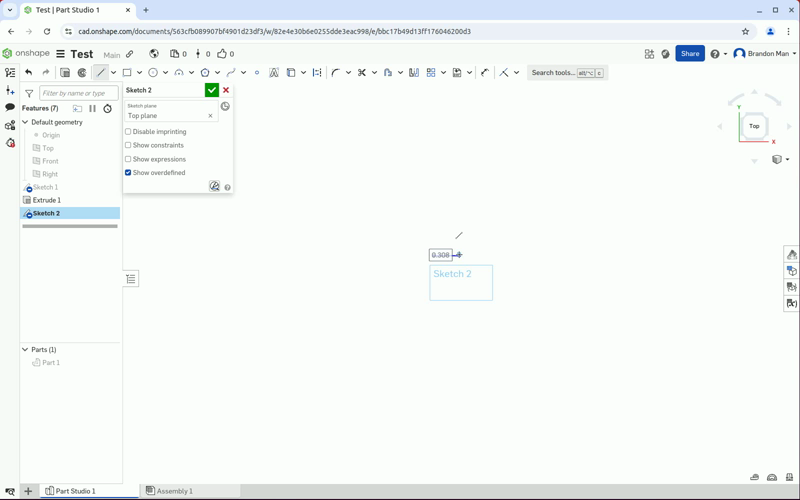
key_up(shift)
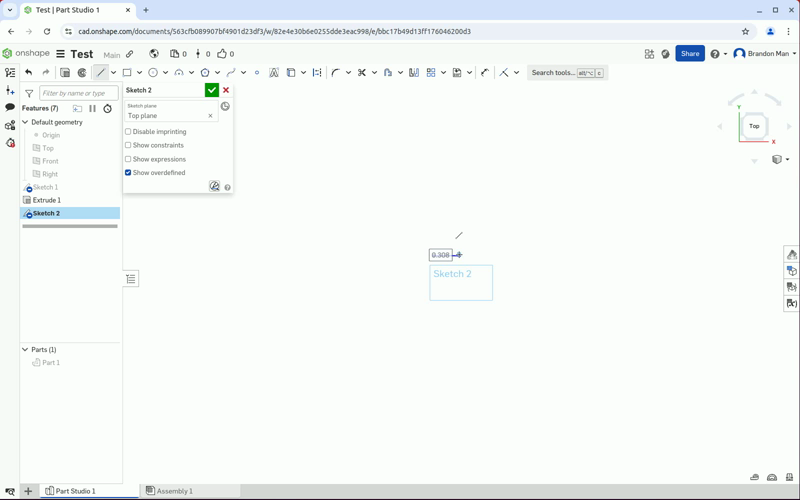
key_down(shift)
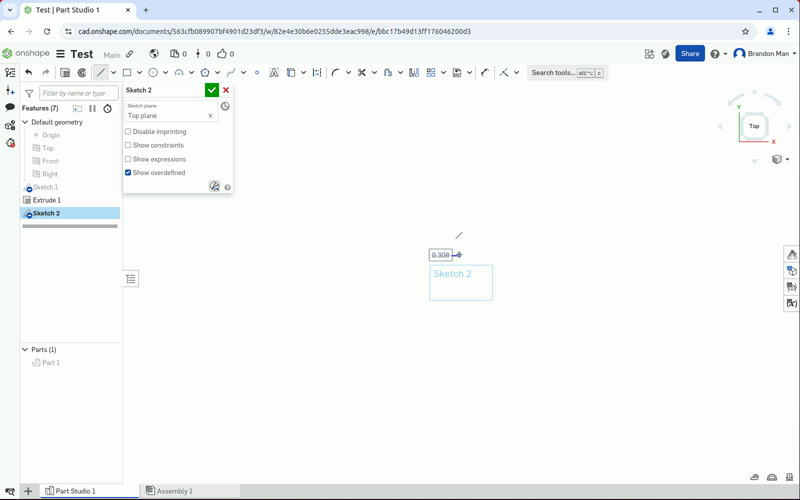
mouse_move(489, 254)
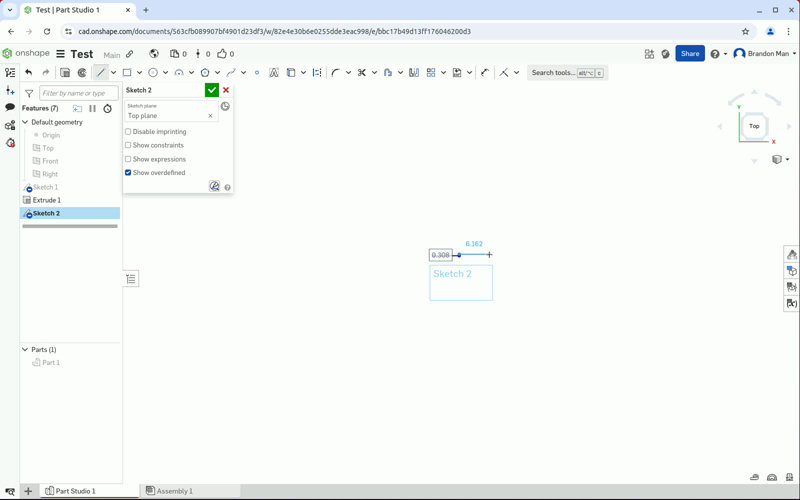
mouse_move(433, 254)
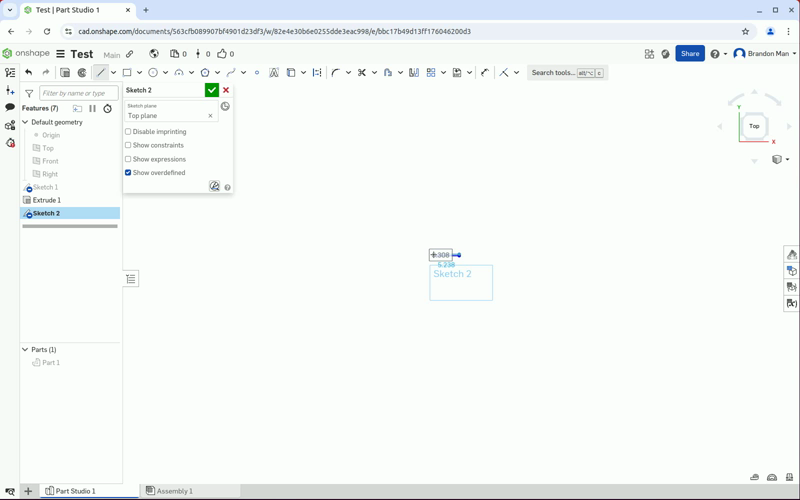
scroll(6)
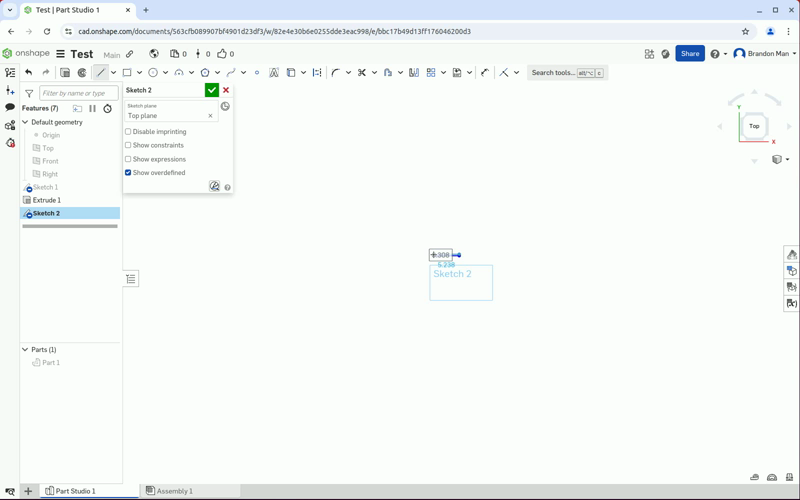
scroll(6)
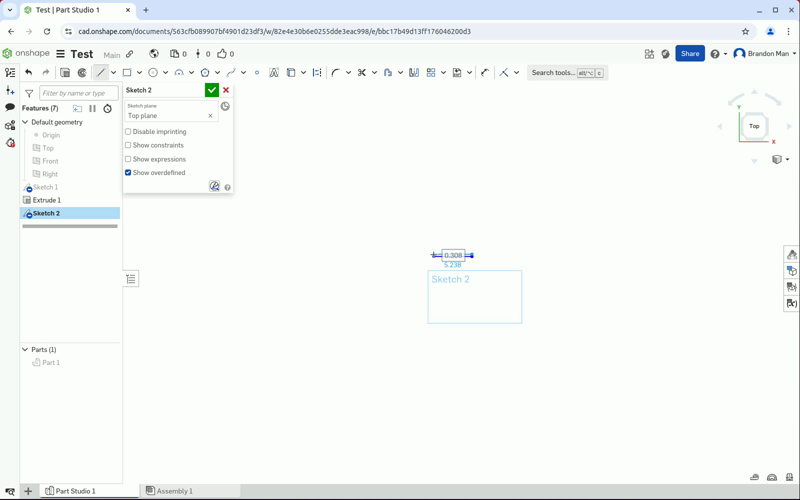
scroll(6)
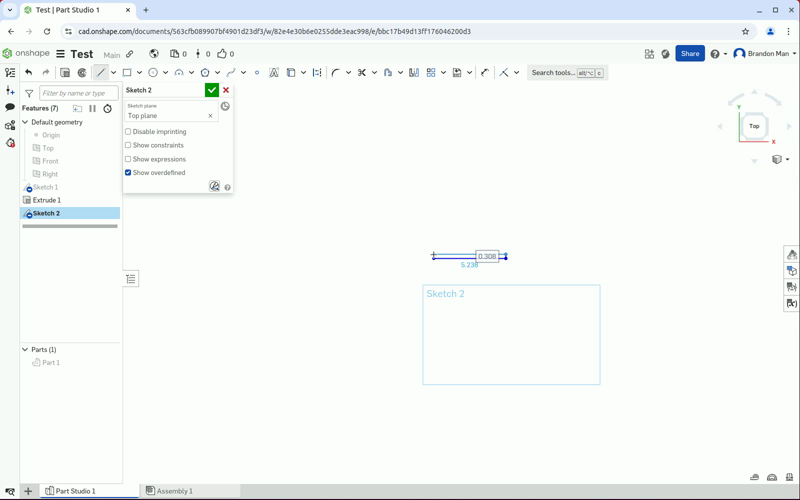
scroll(6)
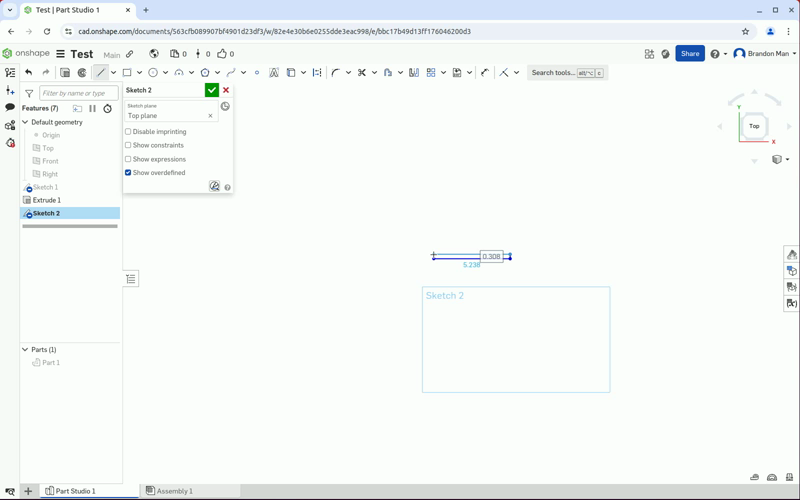
scroll(6)
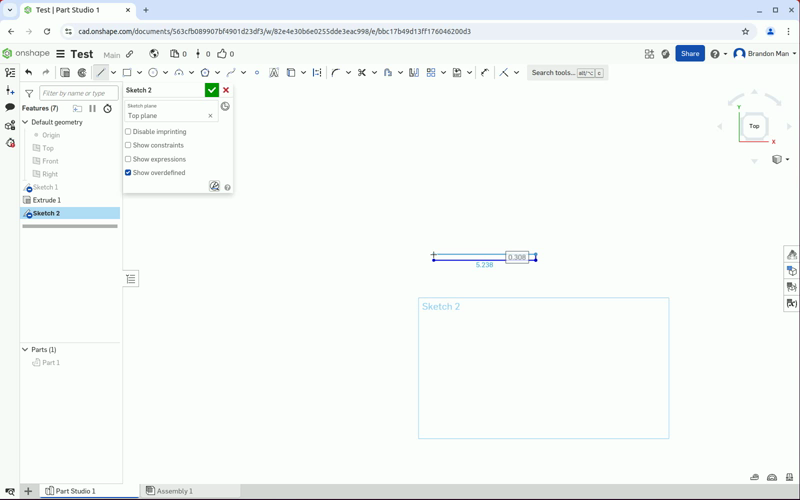
scroll(6)
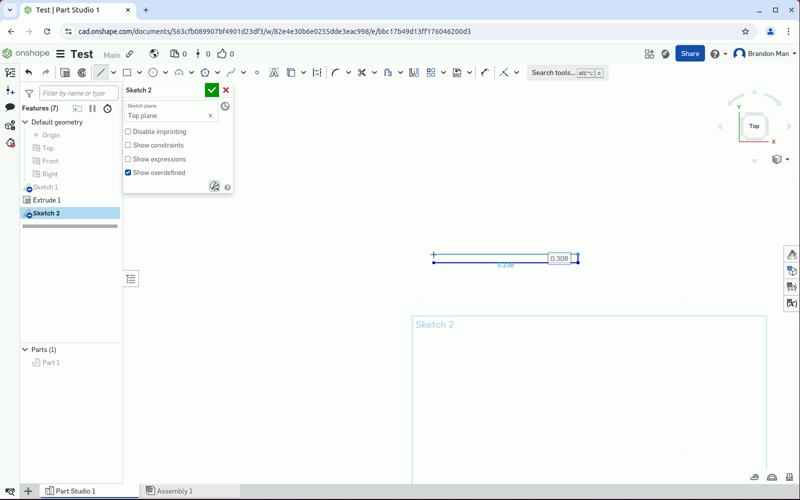
scroll(6)
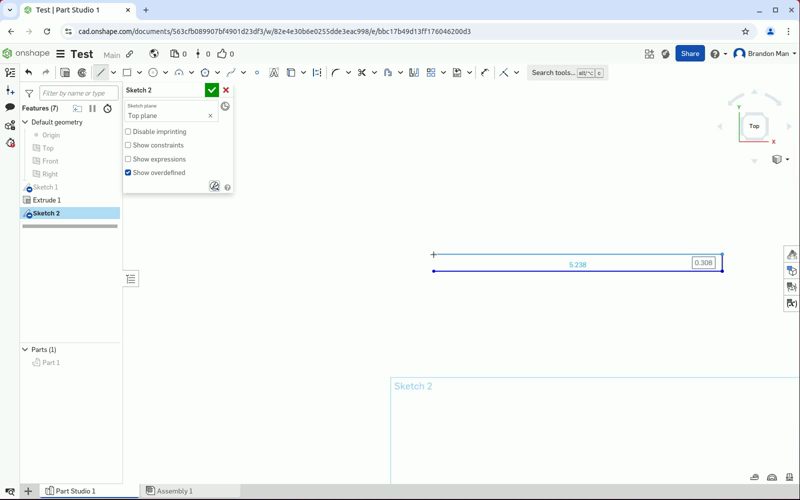
click(433, 254)
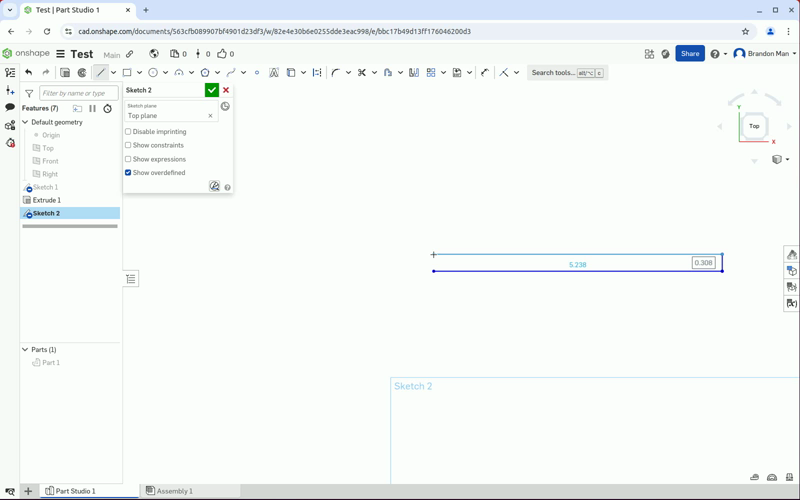
scroll(-6)
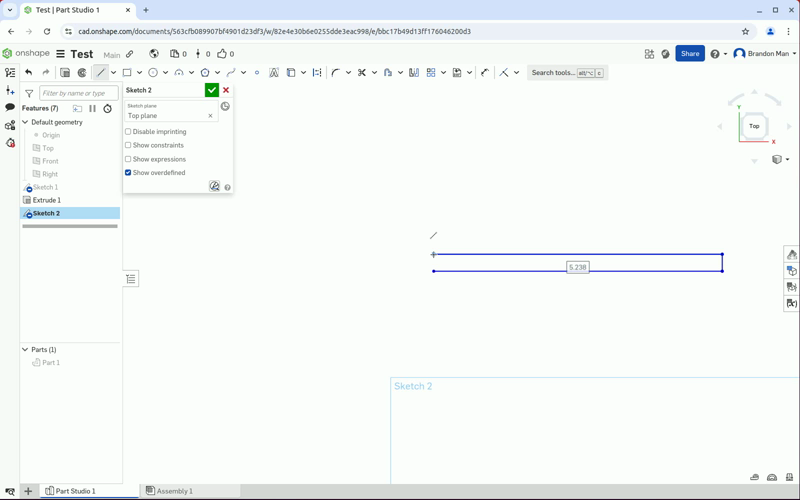
scroll(-6)
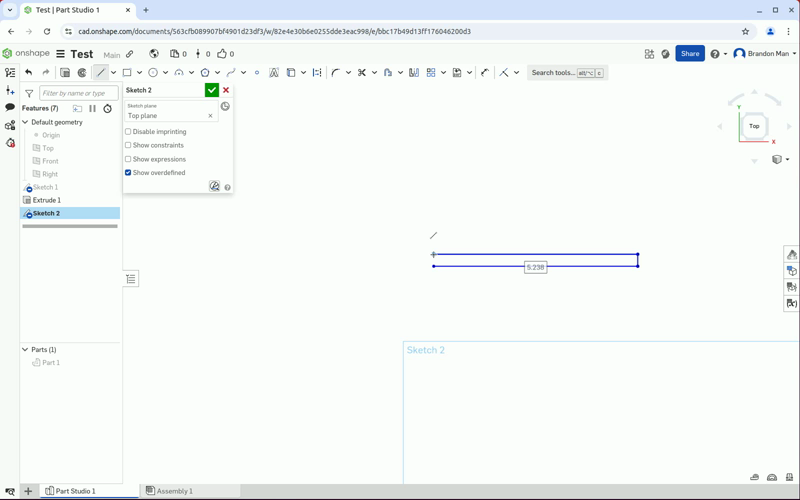
scroll(-6)
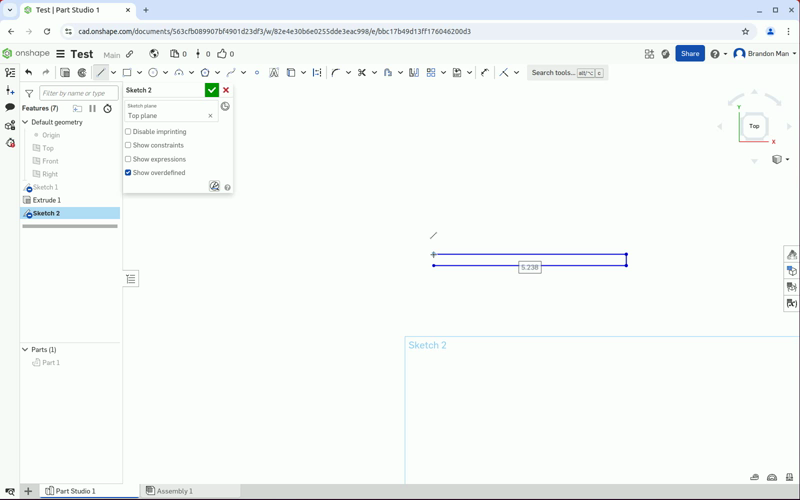
scroll(-6)
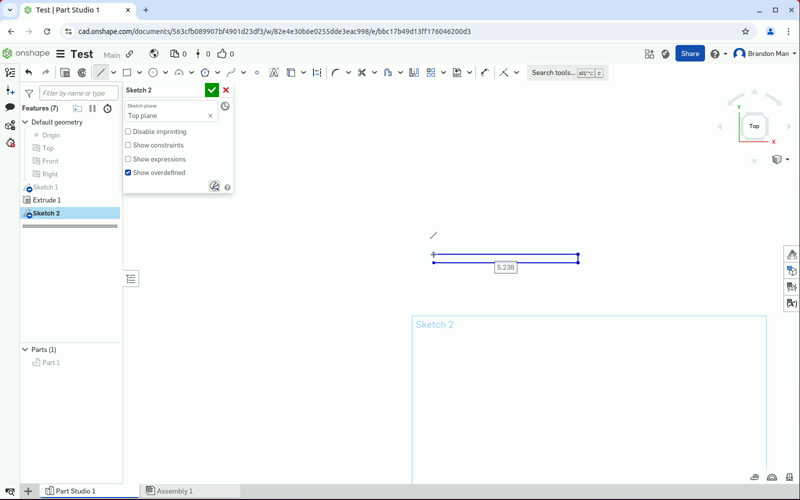
scroll(-6)
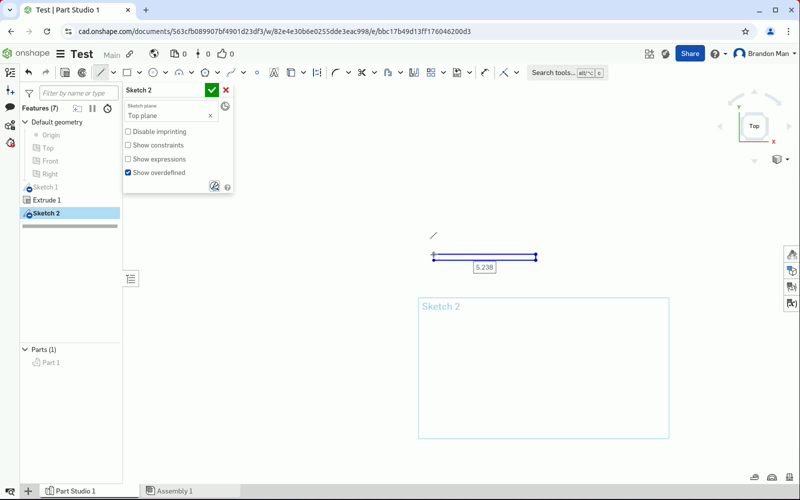
scroll(-6)
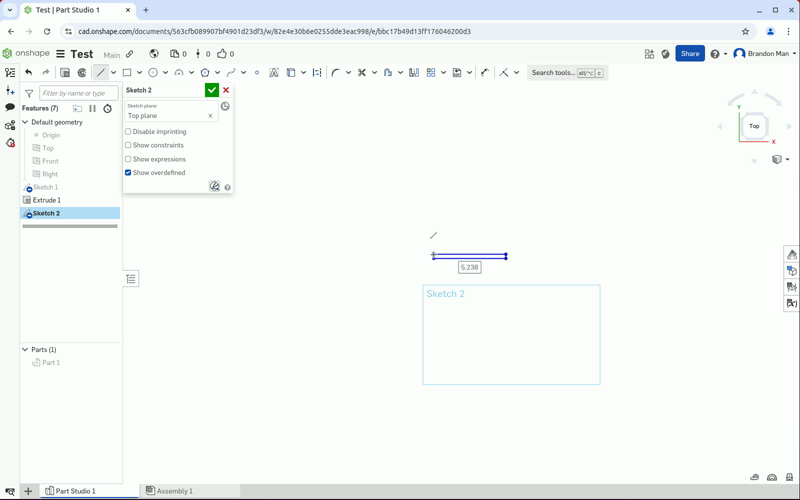
scroll(-6)
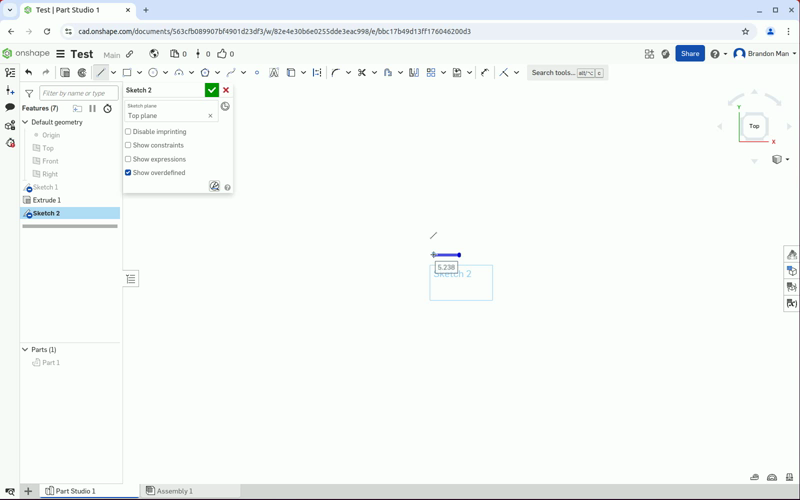
key_up(shift)
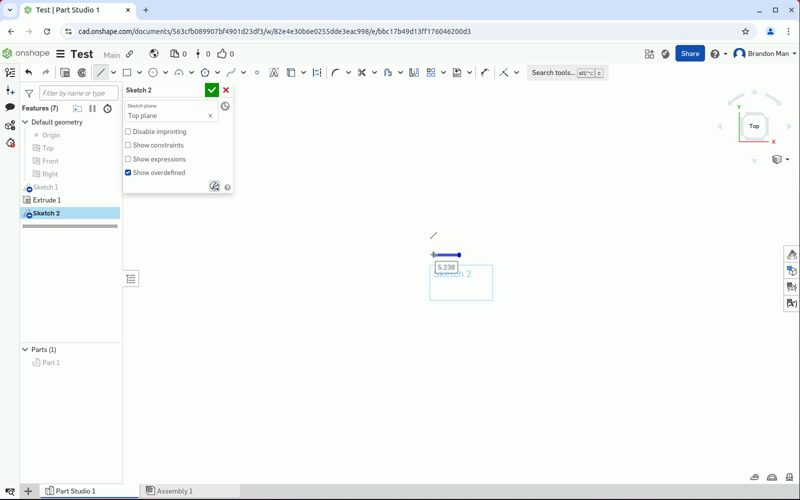
mouse_move(463, 254)
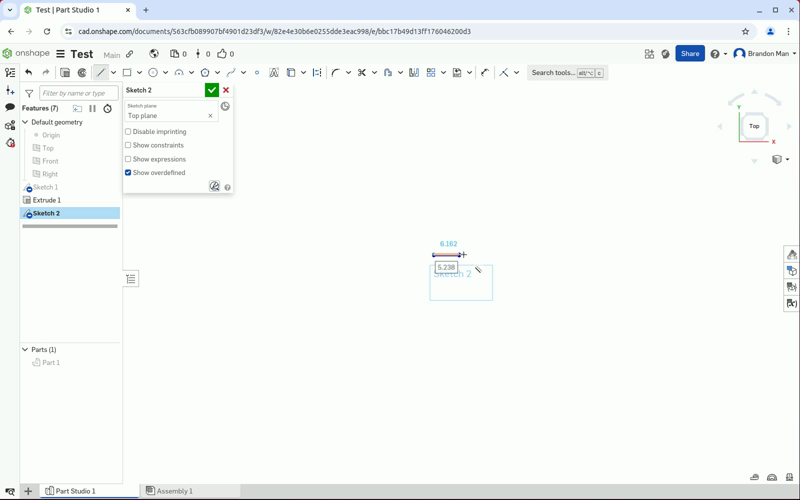
key_down(shift)
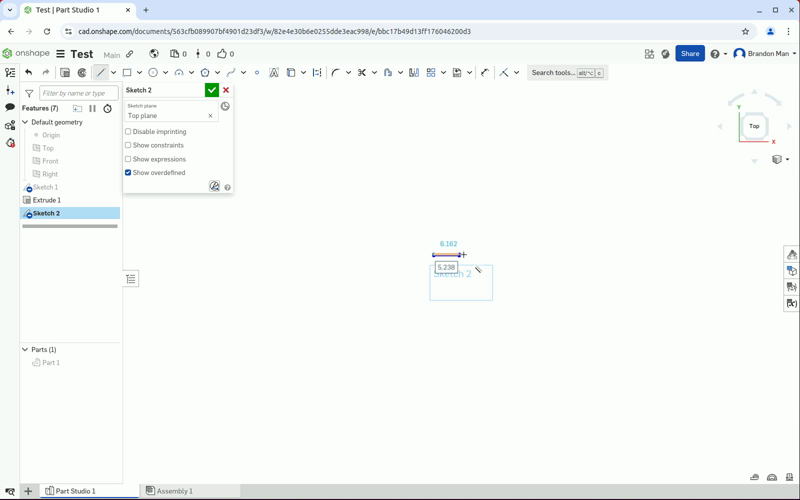
mouse_move(433, 255)
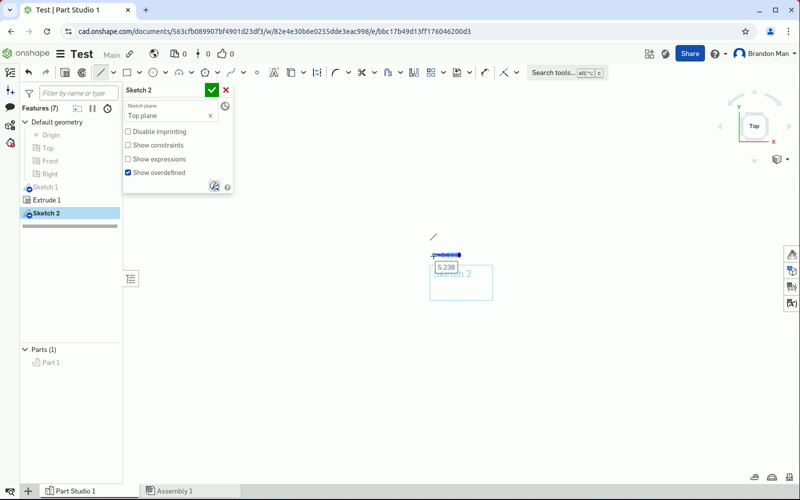
scroll(6)
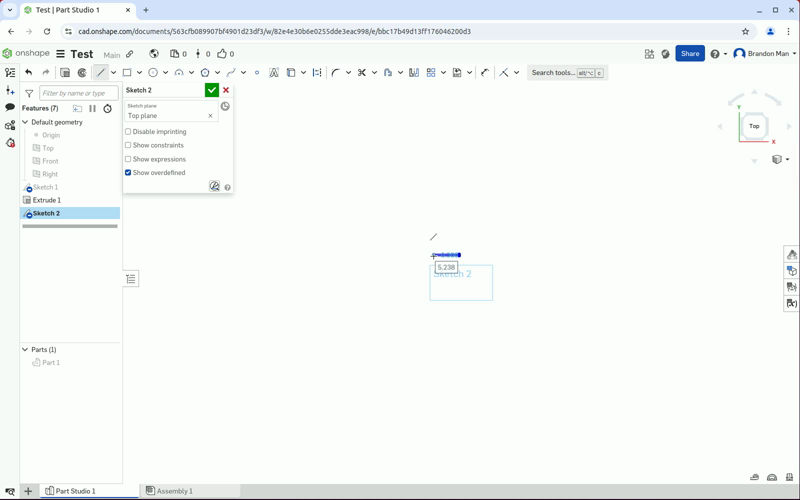
scroll(6)
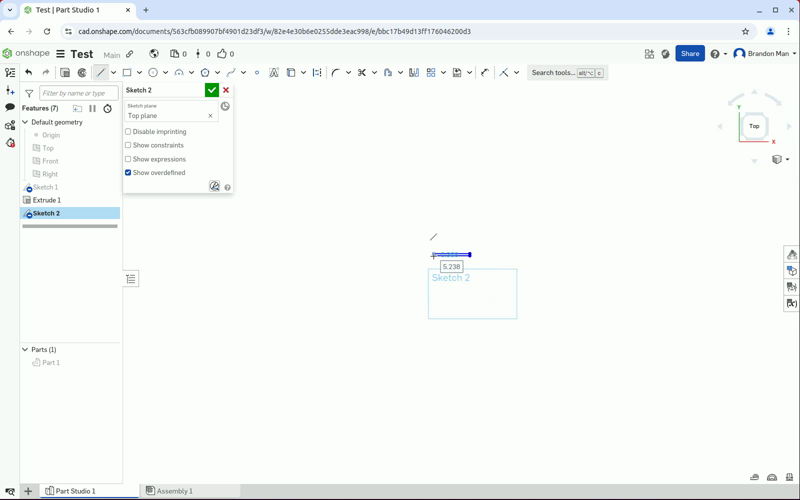
scroll(6)
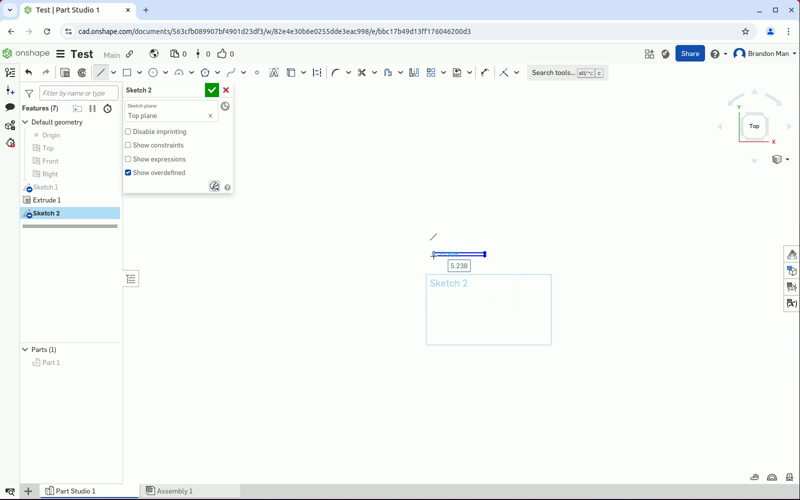
scroll(6)
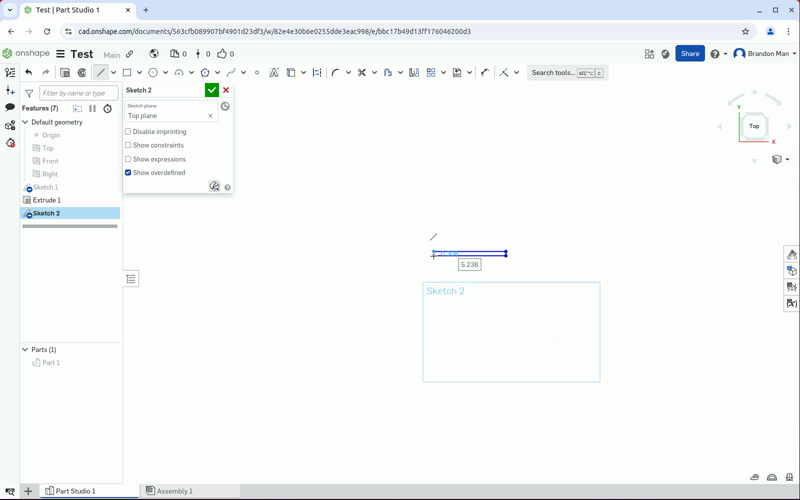
scroll(6)
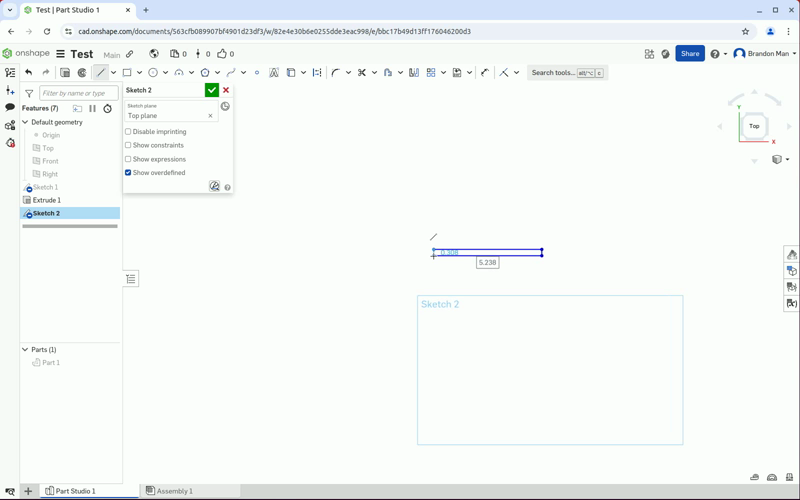
scroll(6)
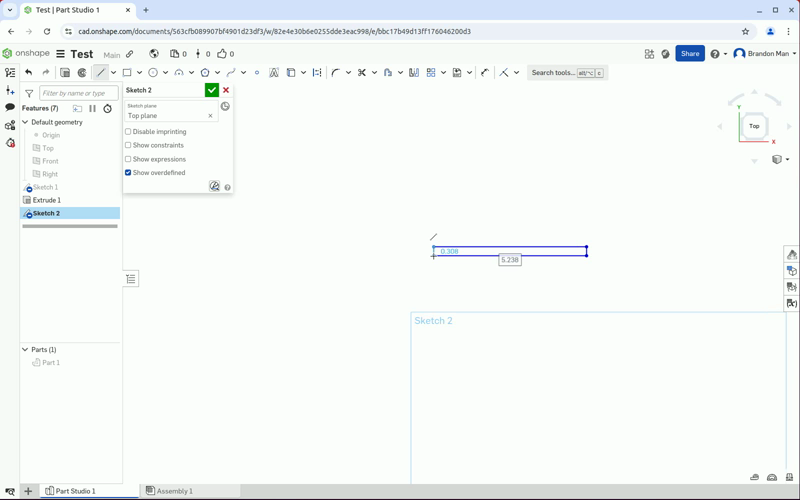
scroll(6)
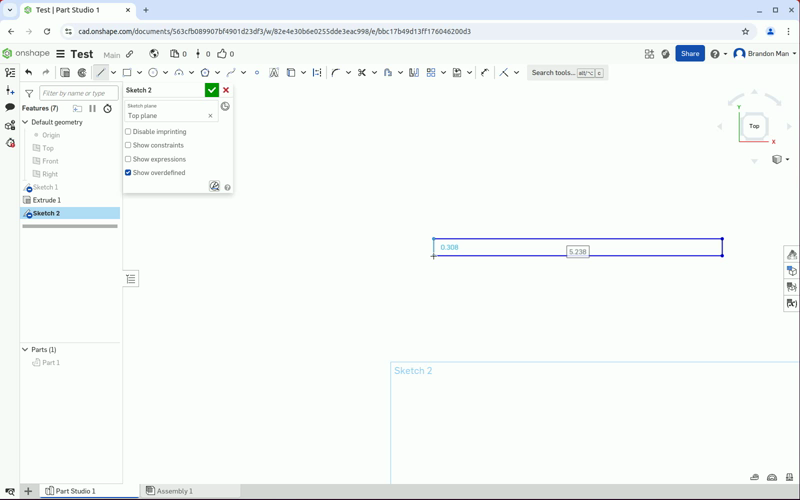
key_up(shift)
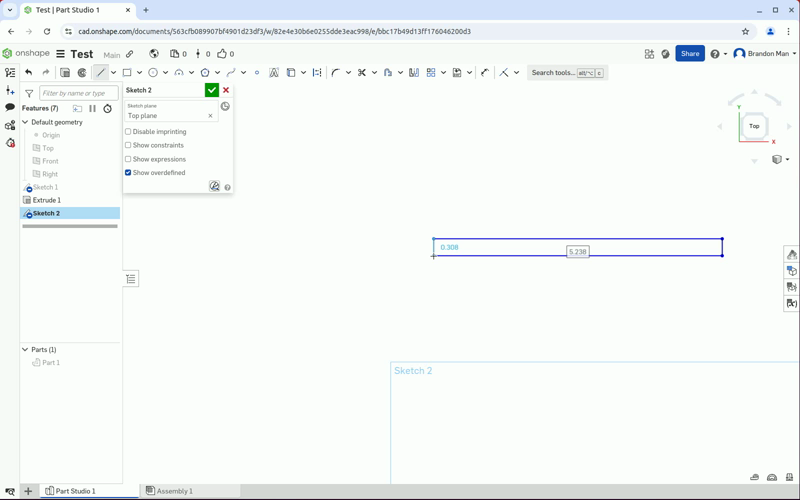
click(433, 255)
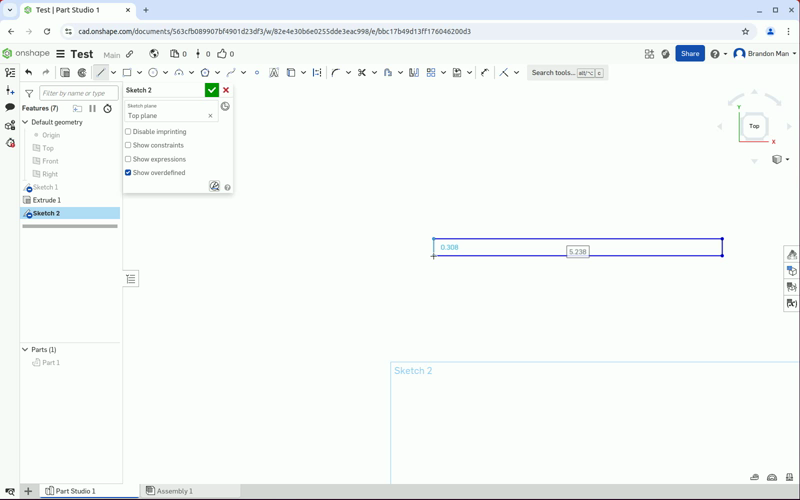
scroll(-6)
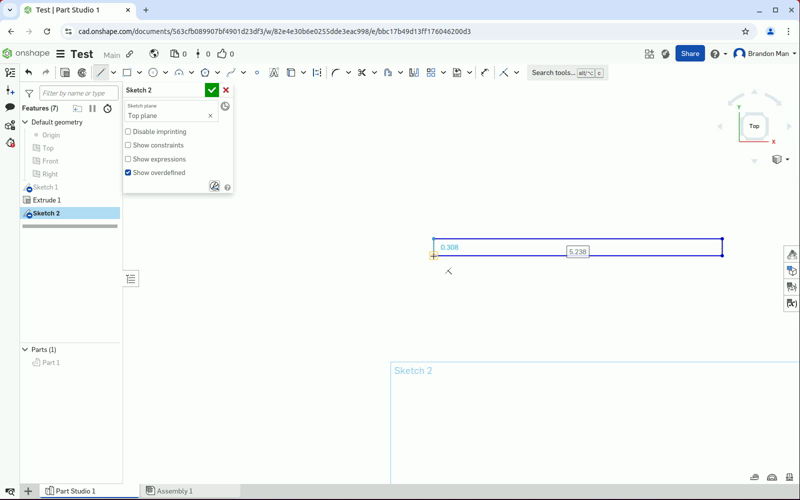
scroll(-6)
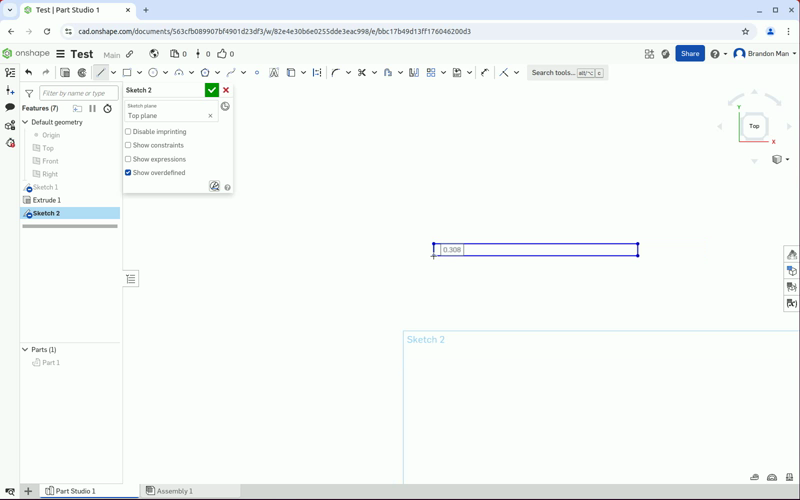
scroll(-6)
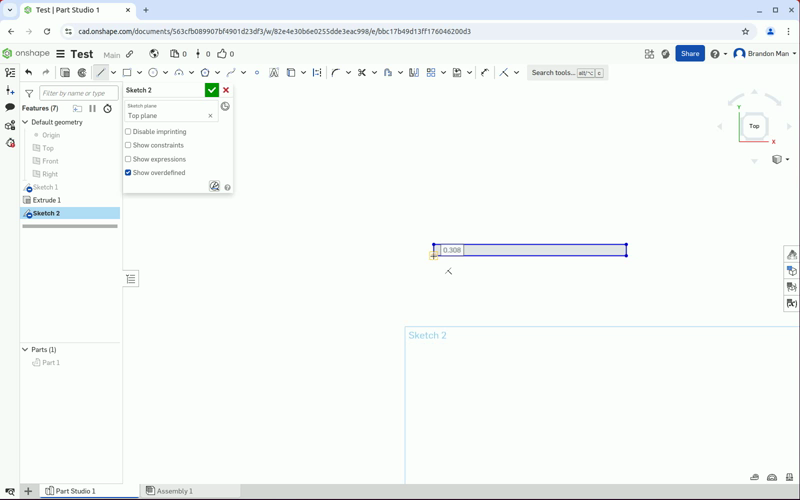
scroll(-6)
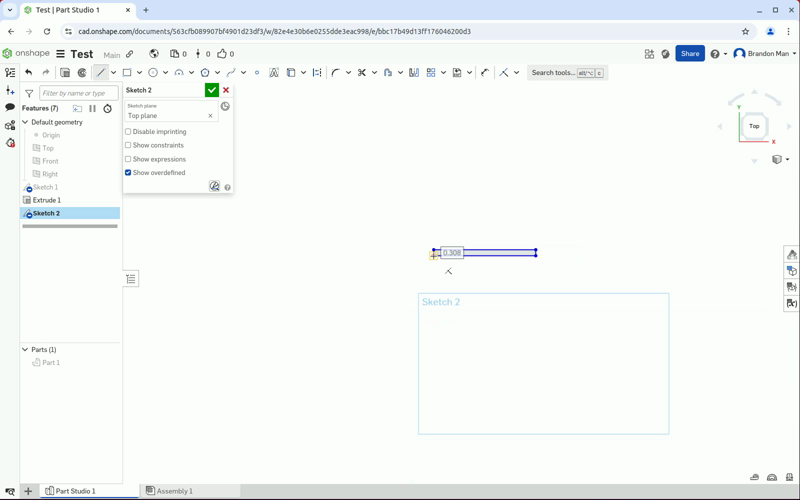
scroll(-6)
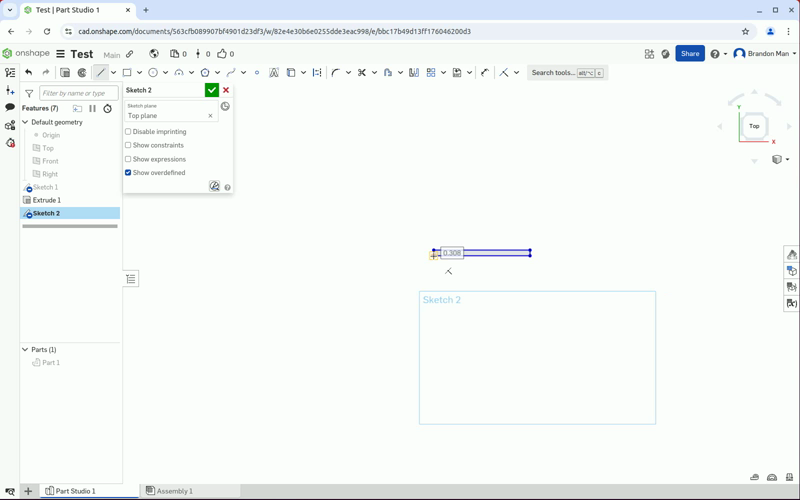
scroll(-6)
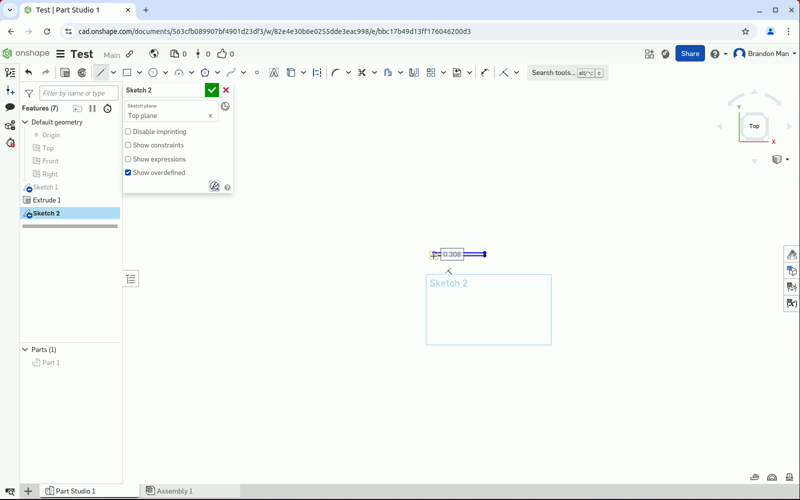
scroll(-6)
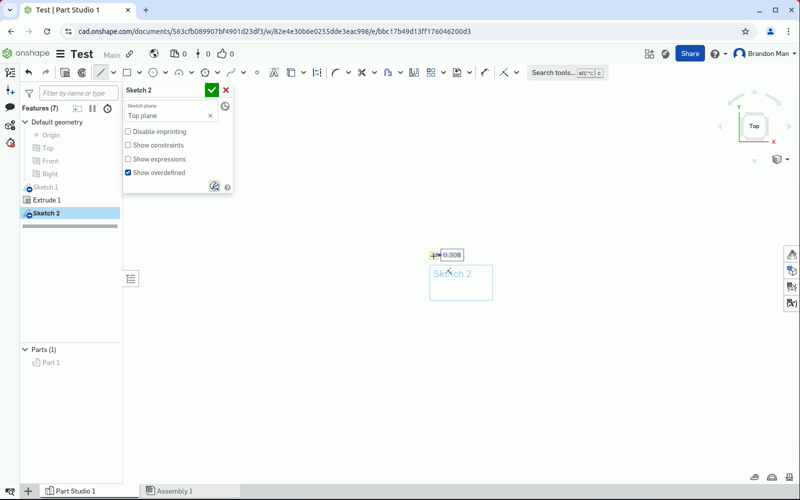
key(esc)
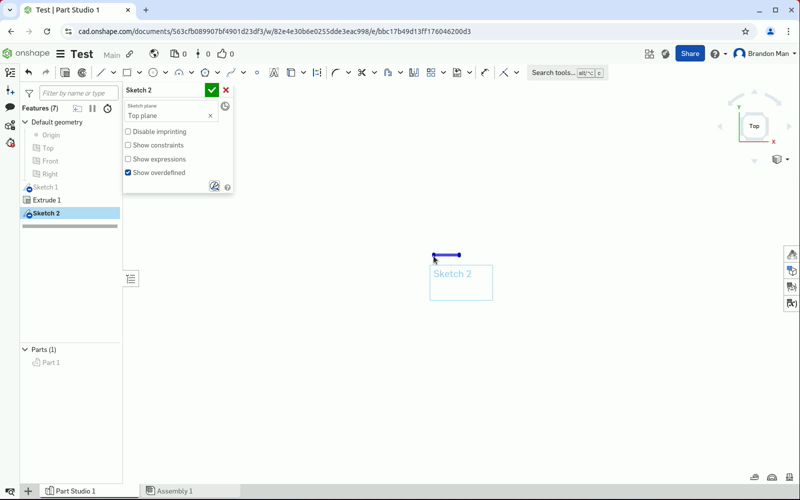
mouse_move(434, 255)
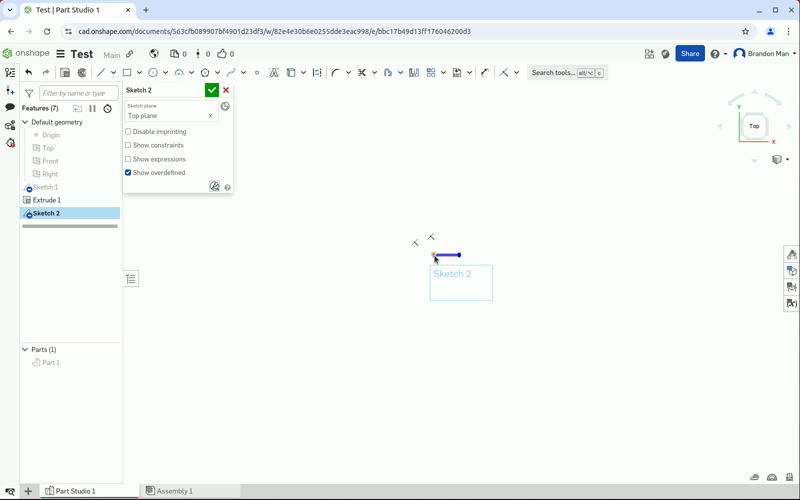
scroll(6)
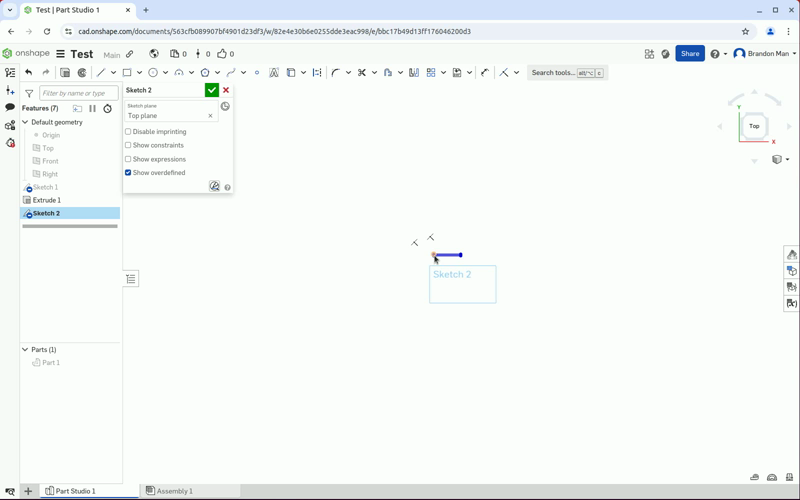
scroll(6)
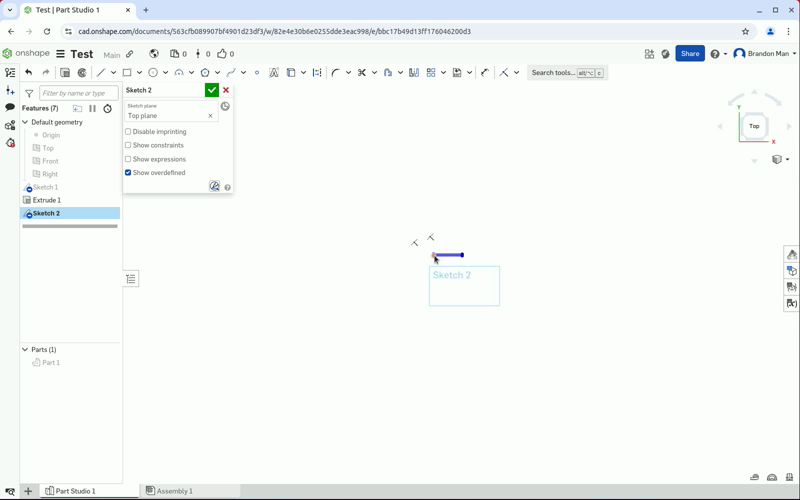
scroll(6)
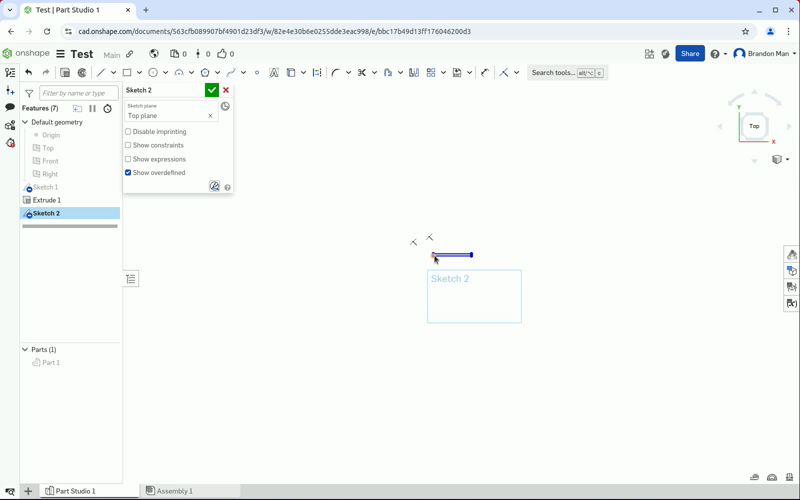
scroll(6)
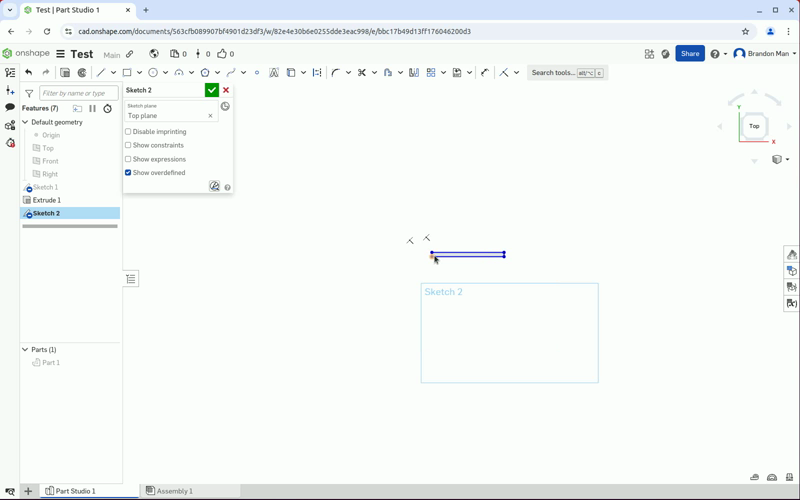
scroll(6)
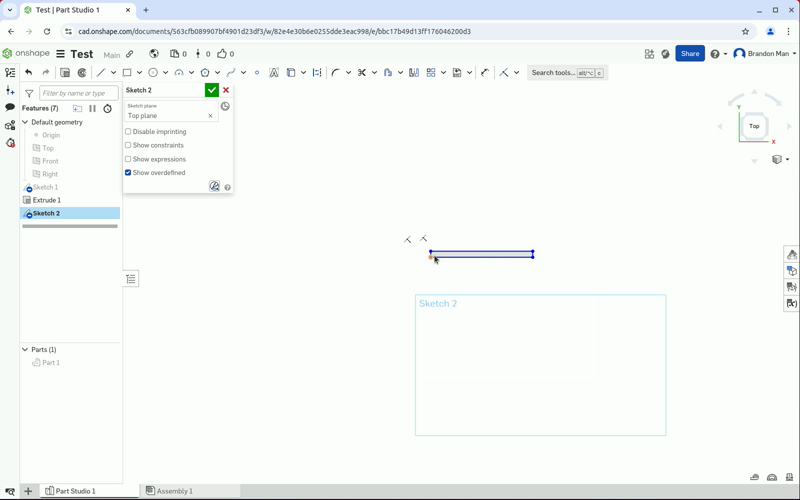
scroll(6)
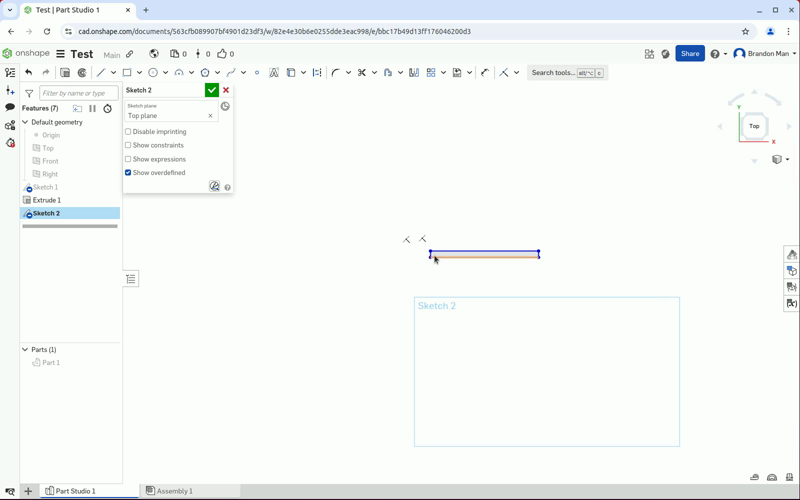
scroll(6)
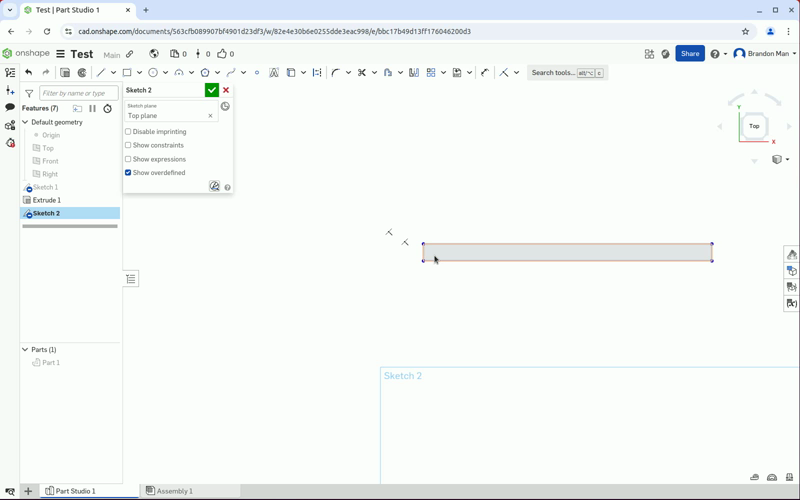
click(434, 255)
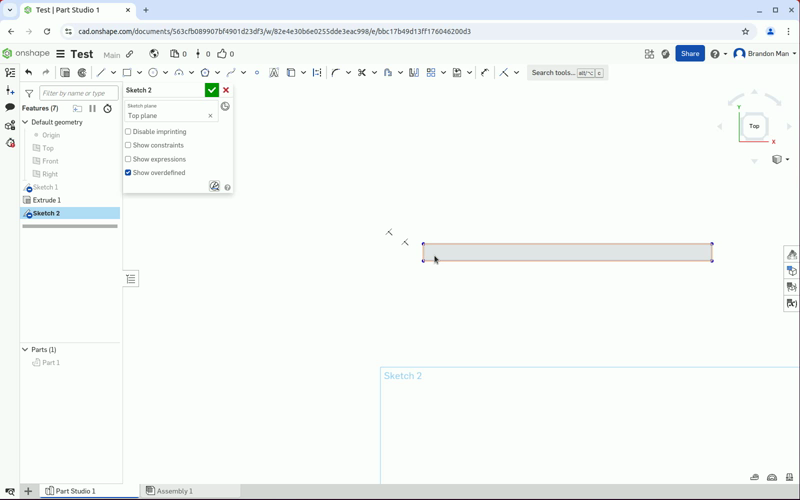
scroll(-6)
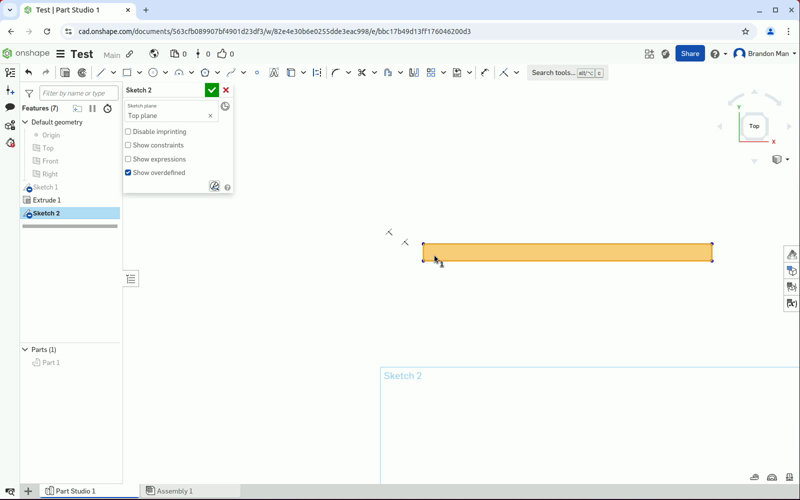
scroll(-6)
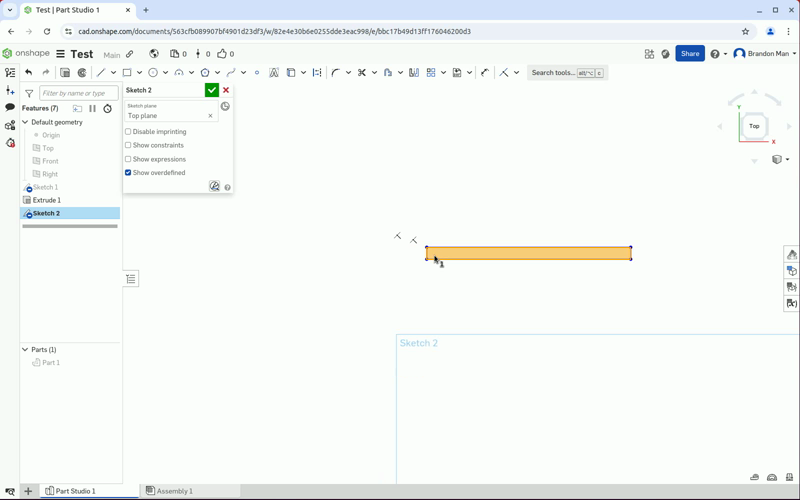
scroll(-6)
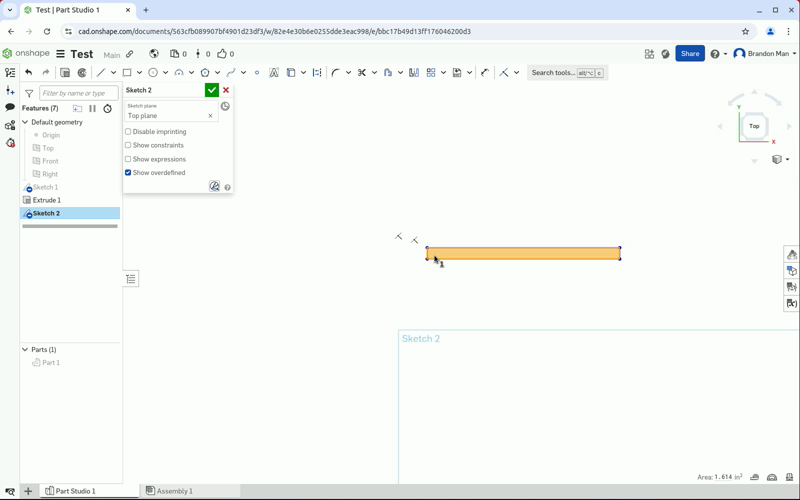
scroll(-6)
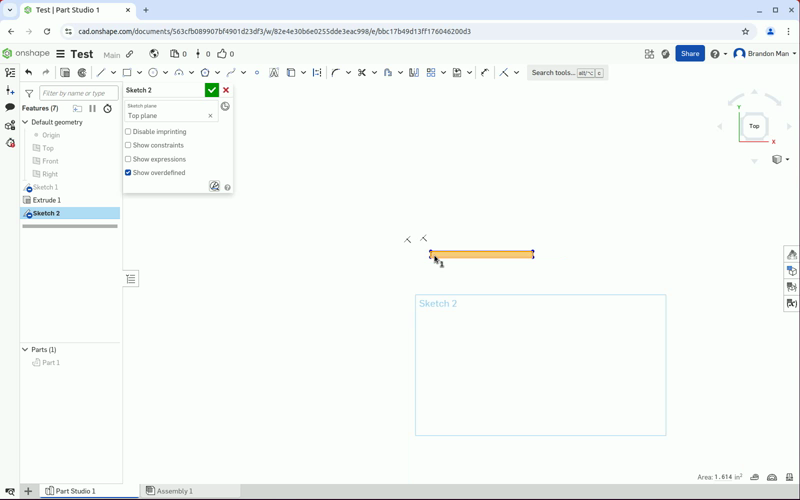
scroll(-6)
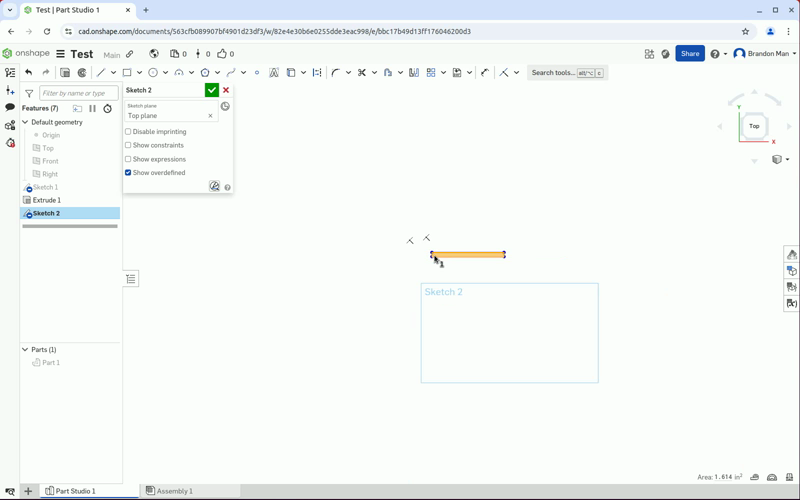
scroll(-6)
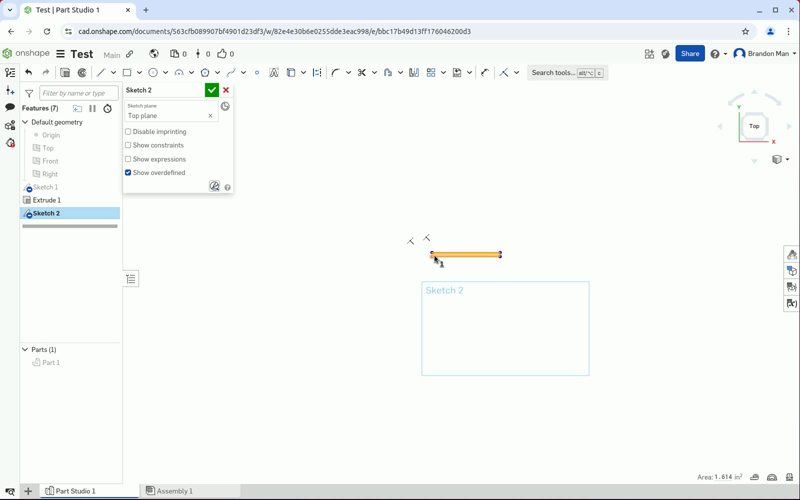
scroll(-6)
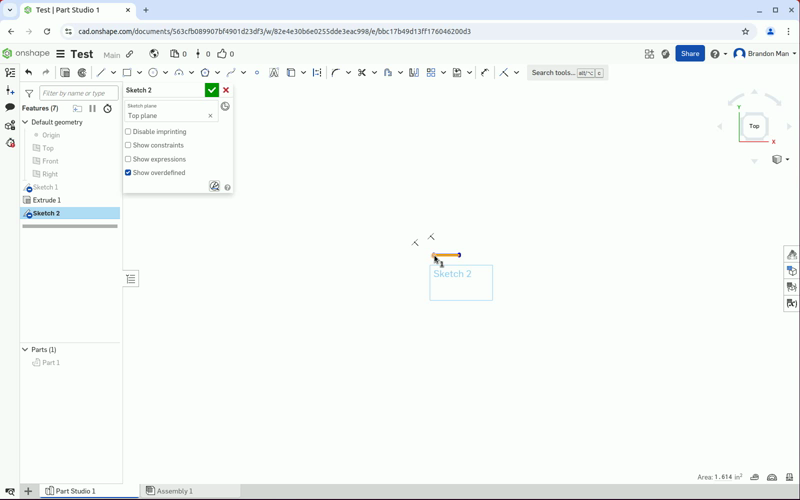
mouse_move(73, 352)
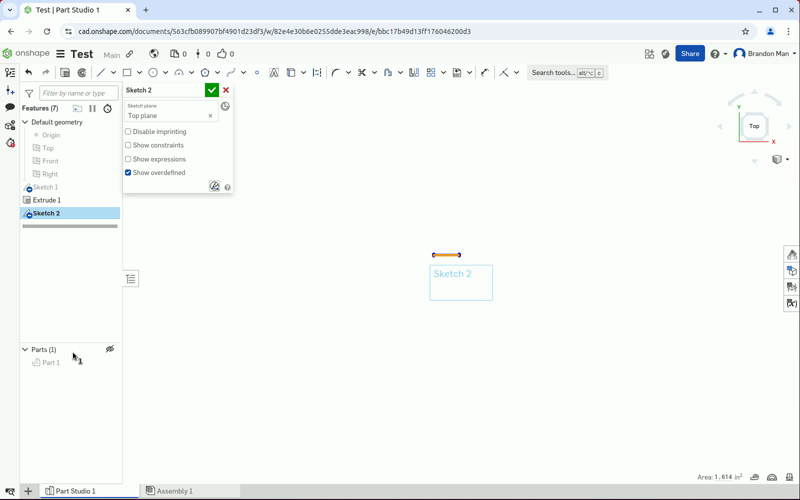
key(shift+y)
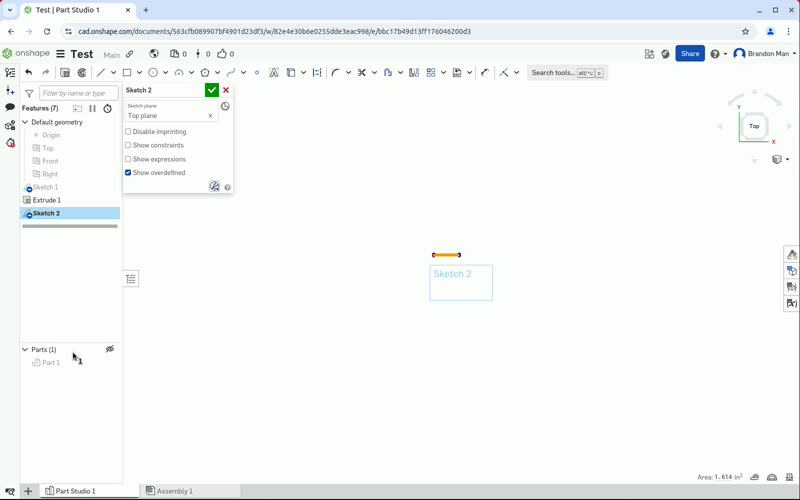
key(shift+e)
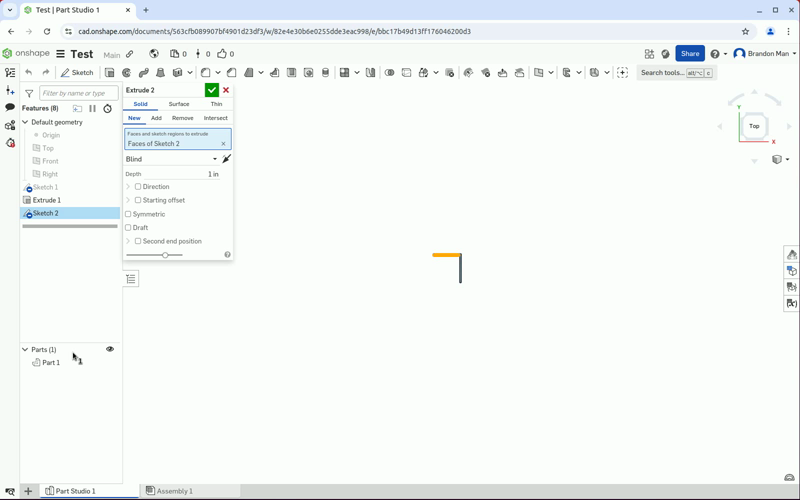
mouse_move(143, 106)
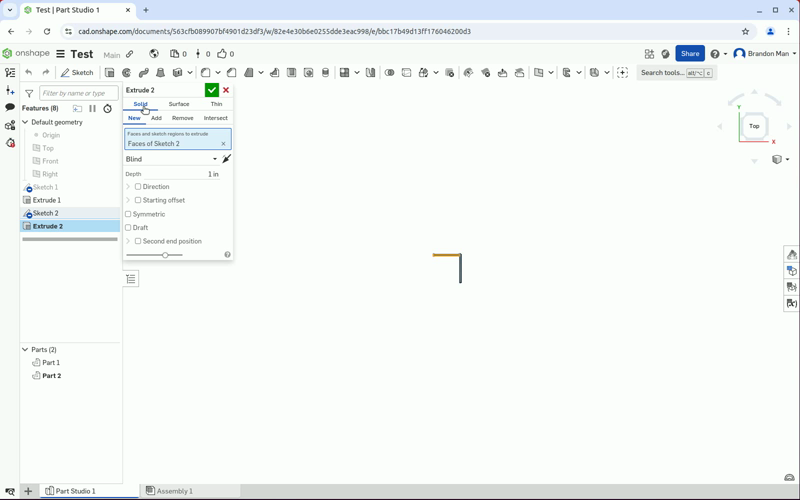
click(143, 106)
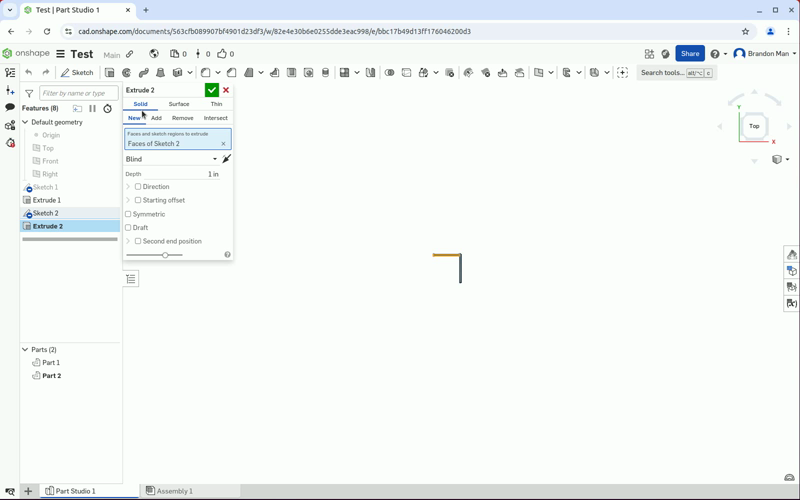
mouse_move(137, 120)
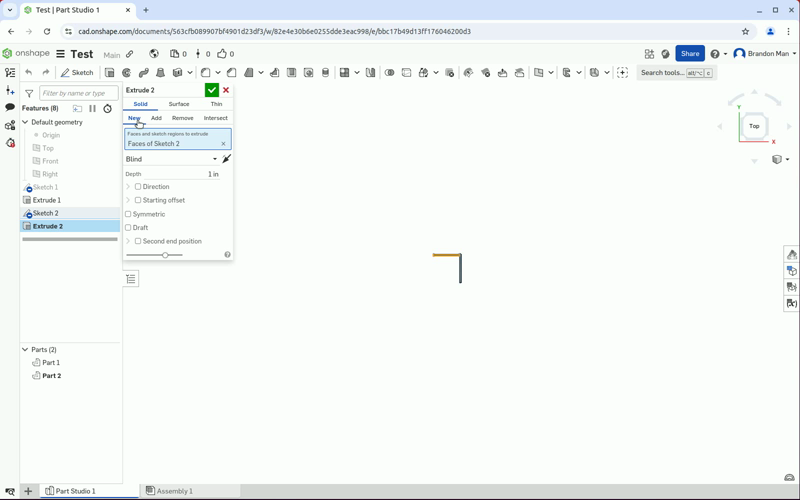
click(137, 120)
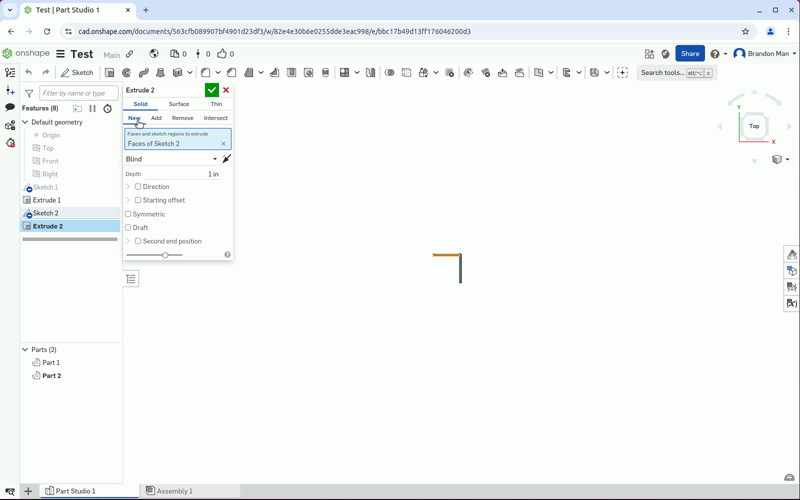
key(tab, 4)
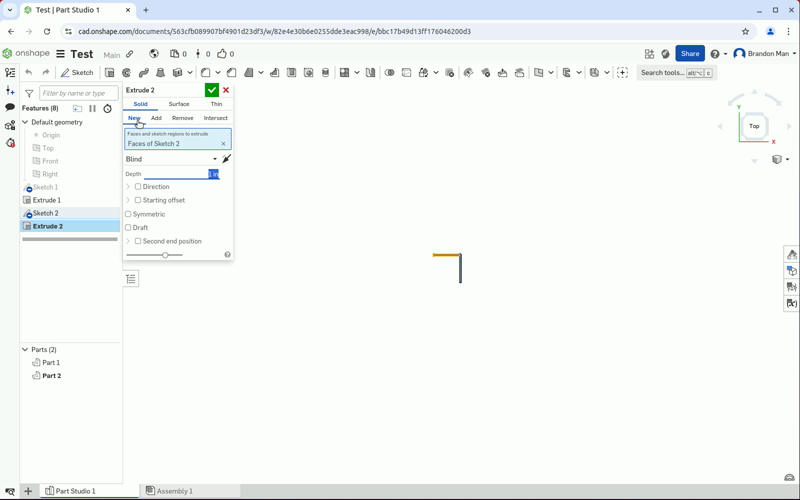
text(23.108)
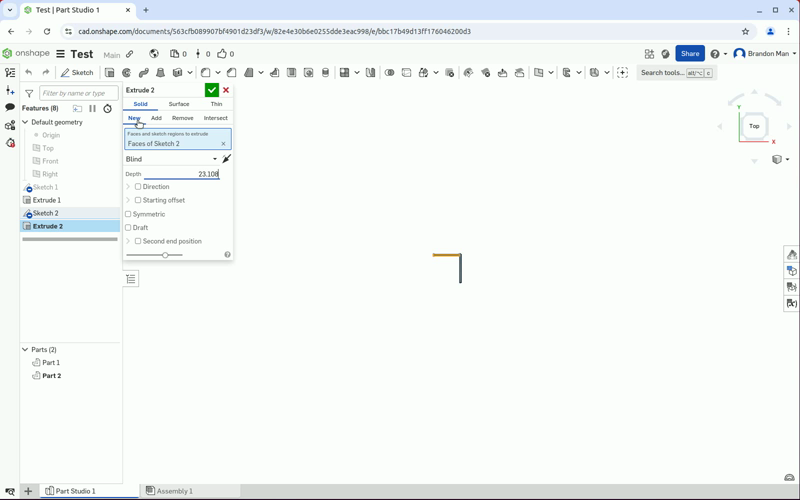
key(enter)
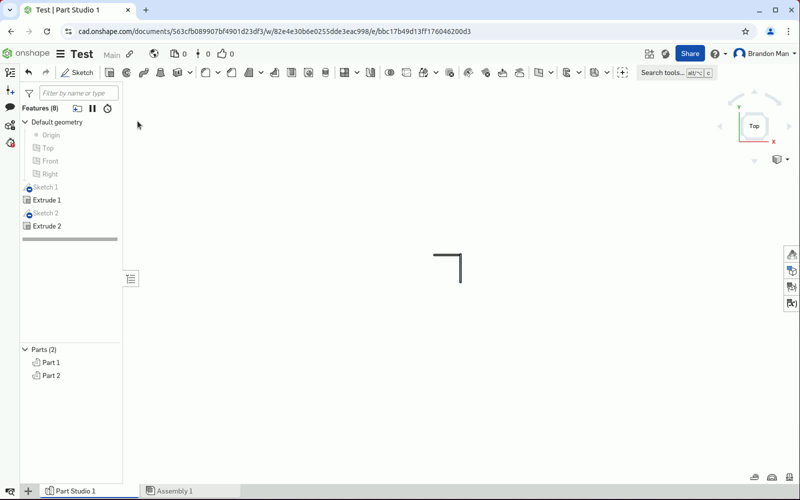
key(shift+h)
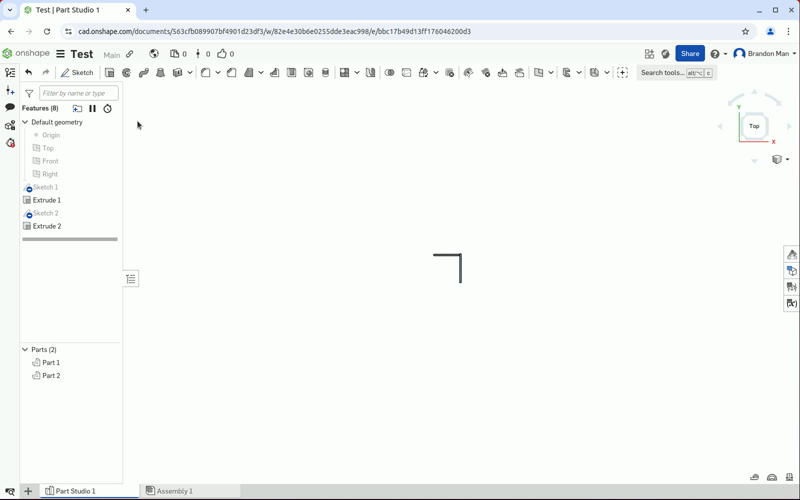
key(shift+h)
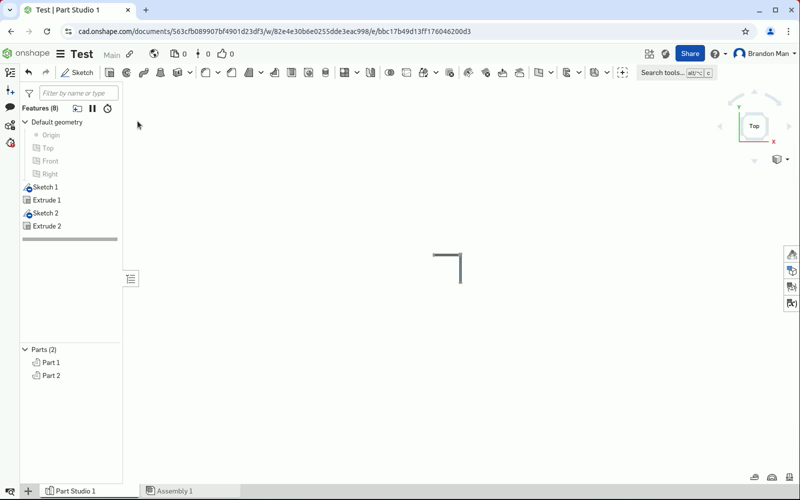
key(shift+7)
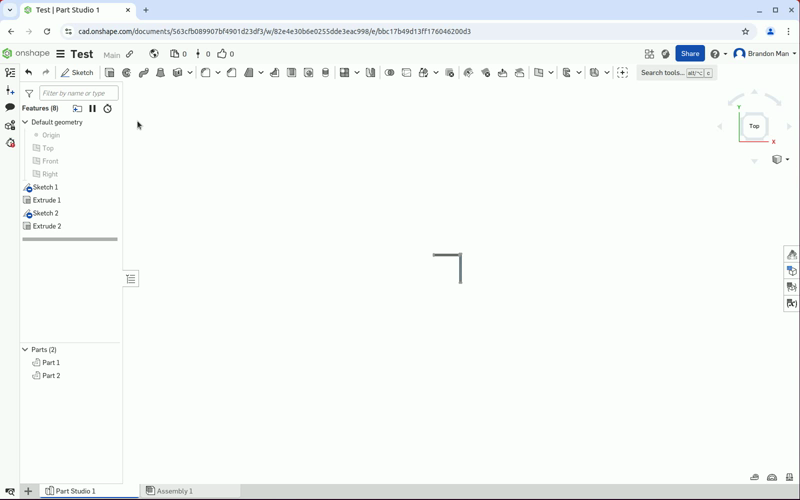
key(up, 3)
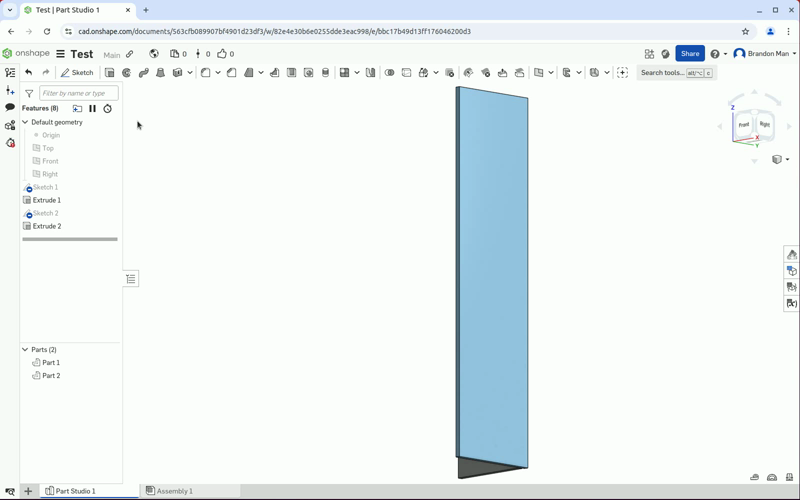
key(left, 3)
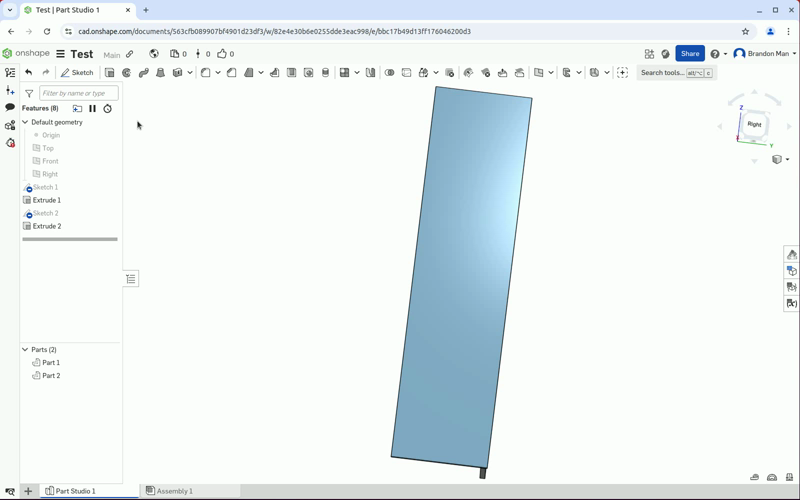
key(right, 3)
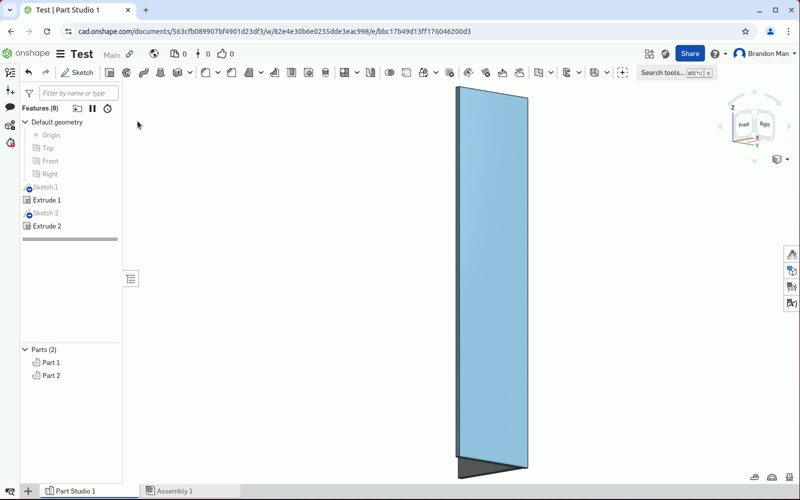
key(down, 3)
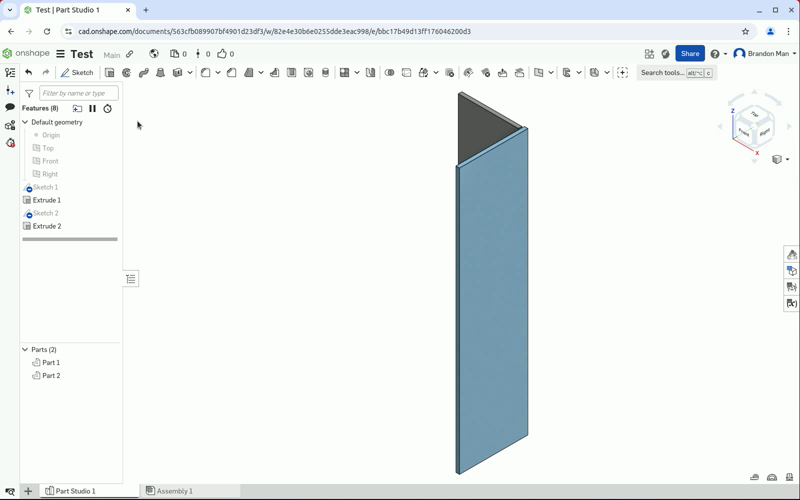
mouse_move(73, 189)
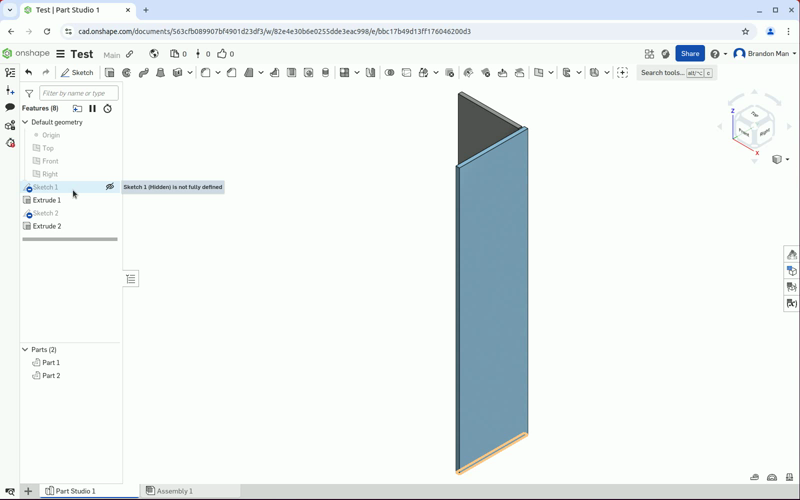
click(73, 189)